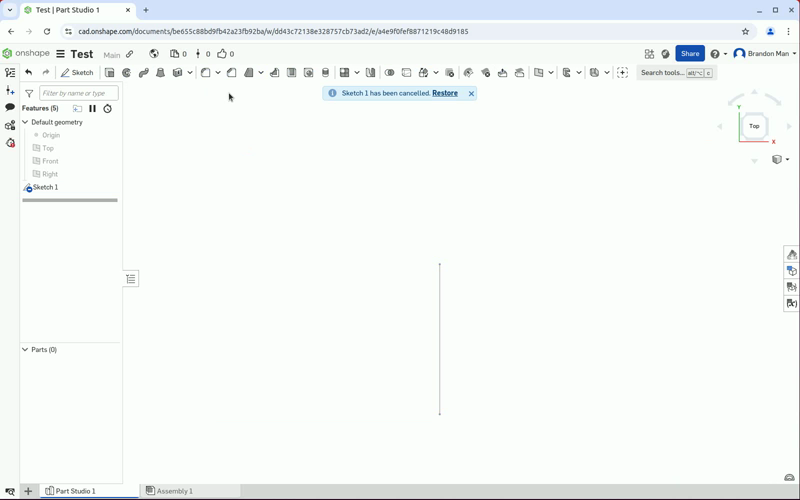
key(shift+h)
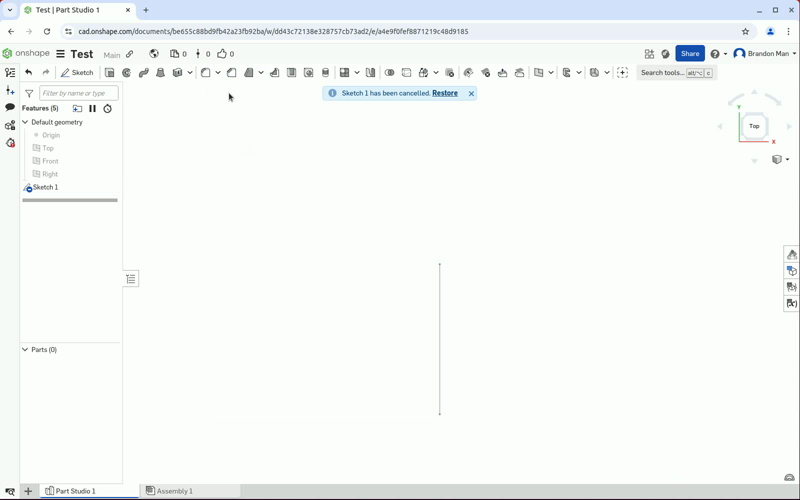
key(shift+s)
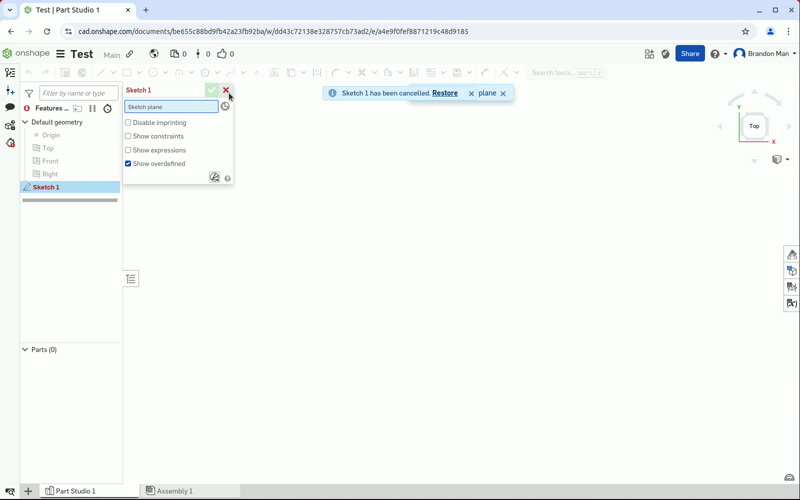
mouse_move(73, 150)
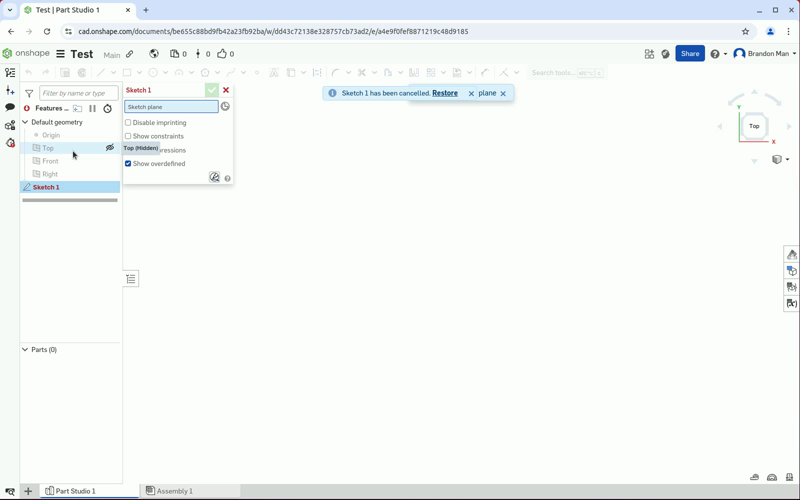
click(73, 150)
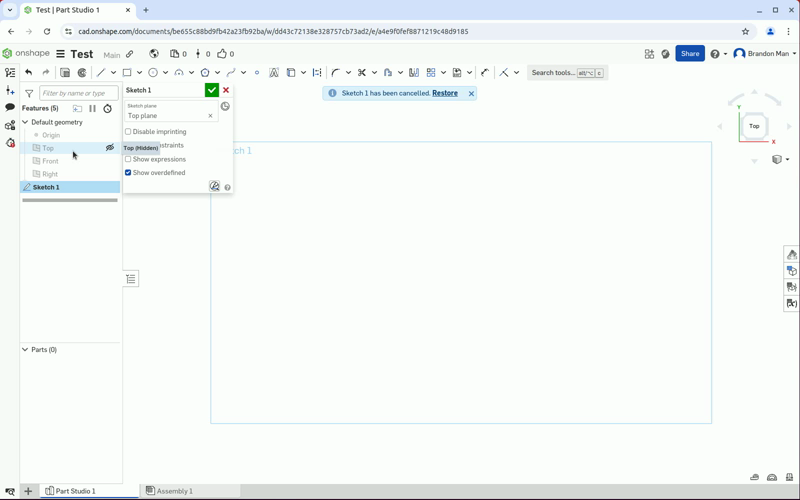
mouse_move(73, 352)
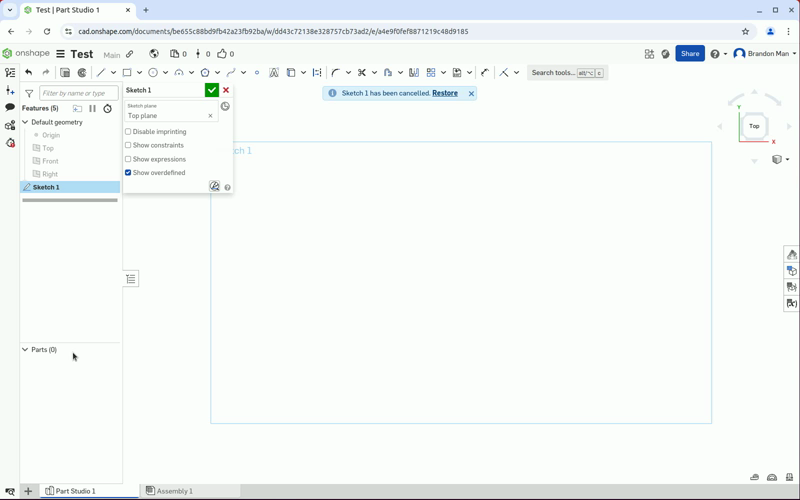
key(y)
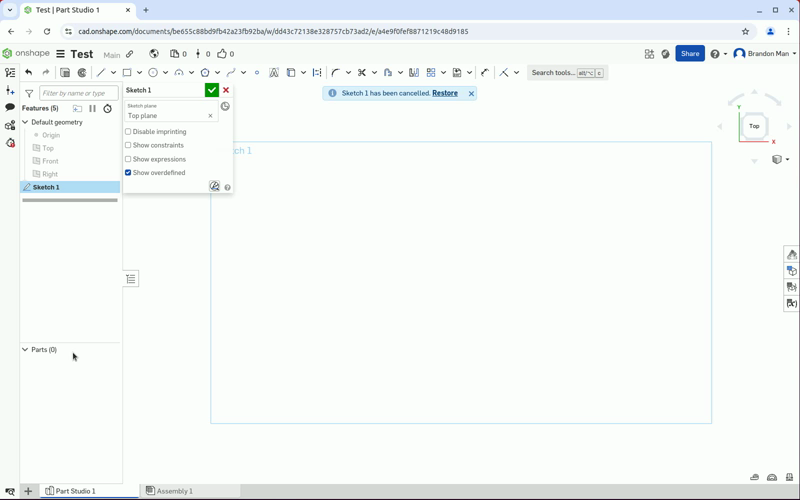
key(l)
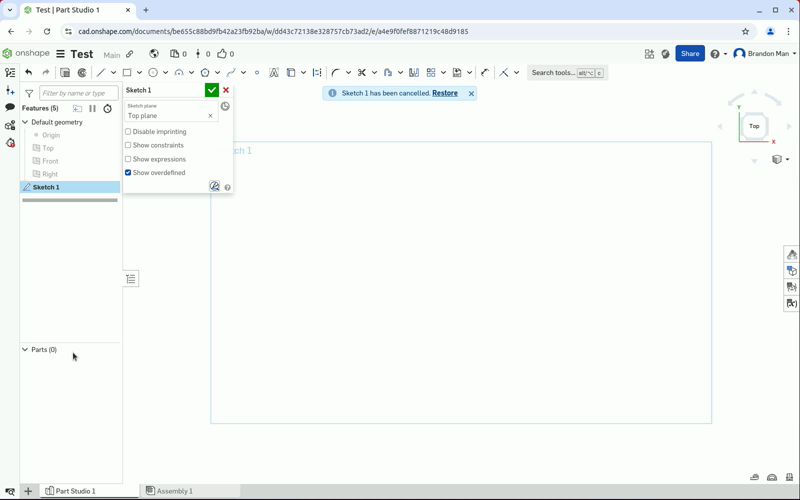
key_down(shift)
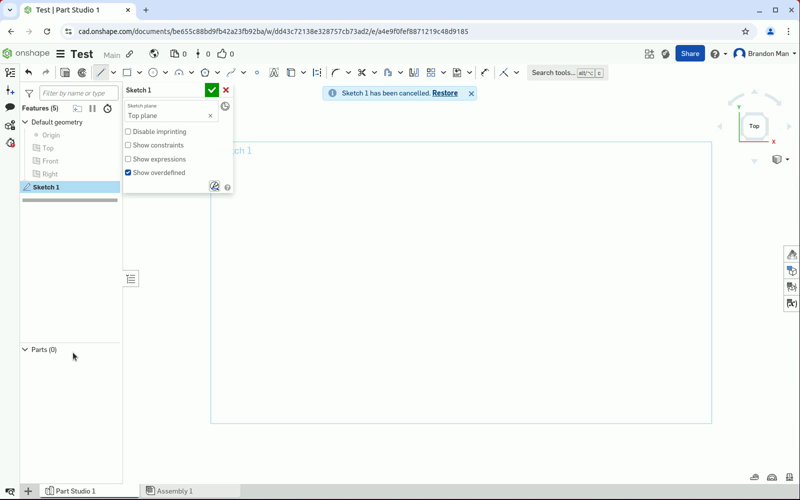
mouse_move(460, 282)
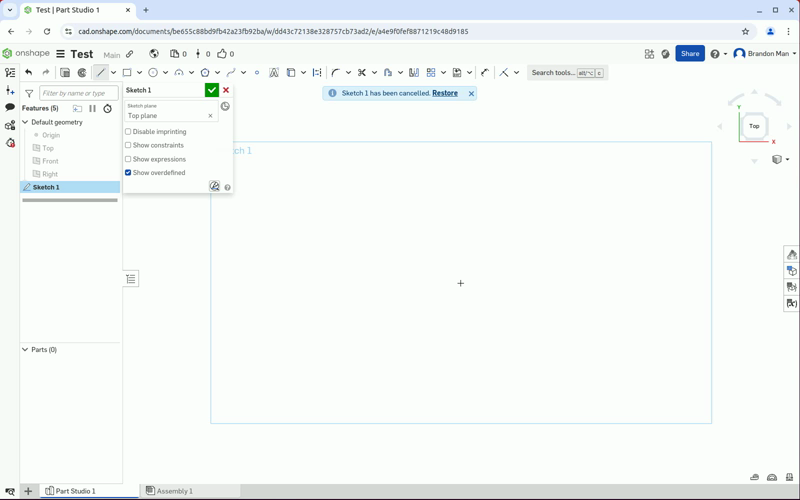
click(460, 282)
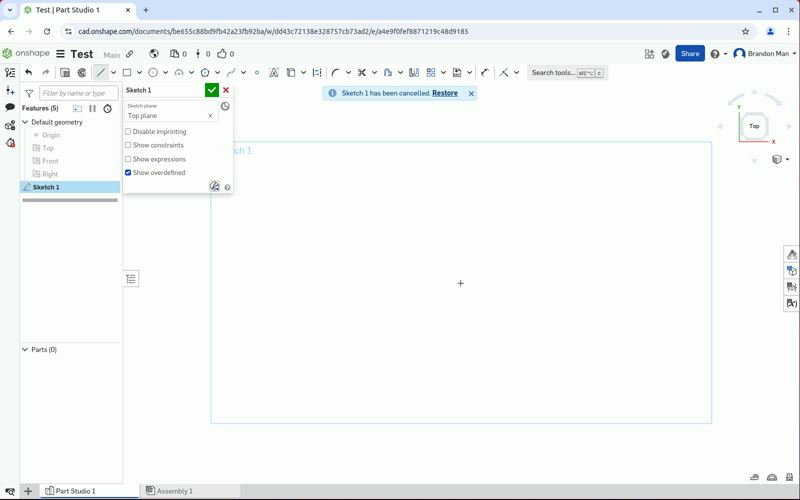
key_up(shift)
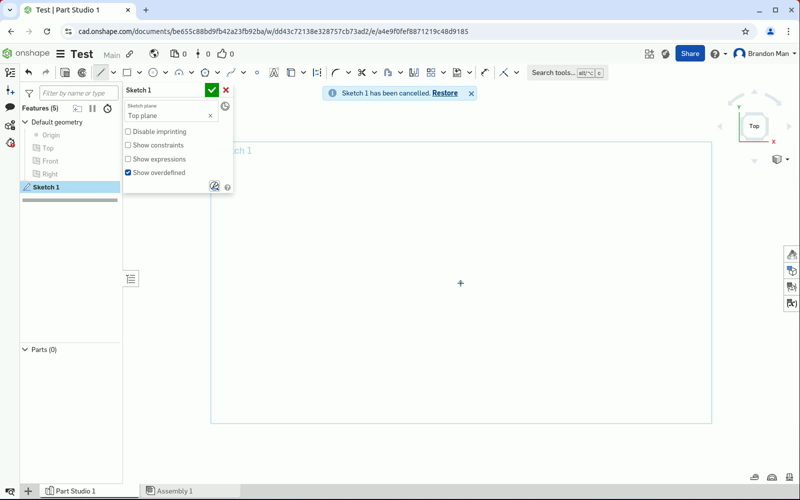
key_down(shift)
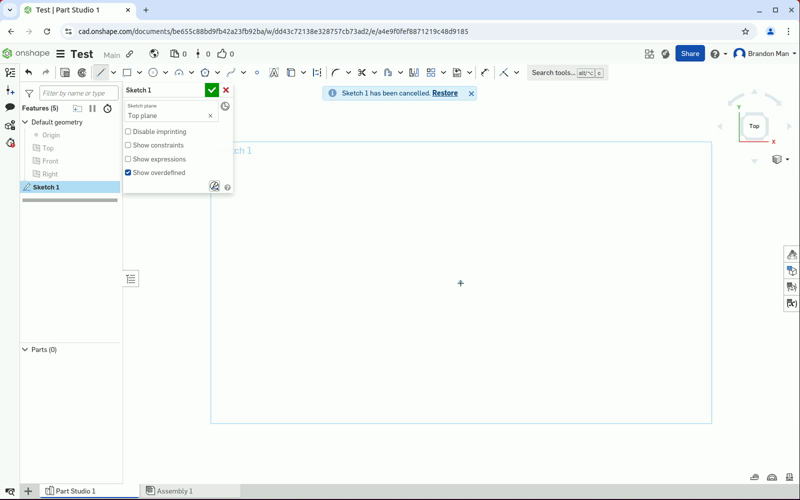
mouse_move(568, 282)
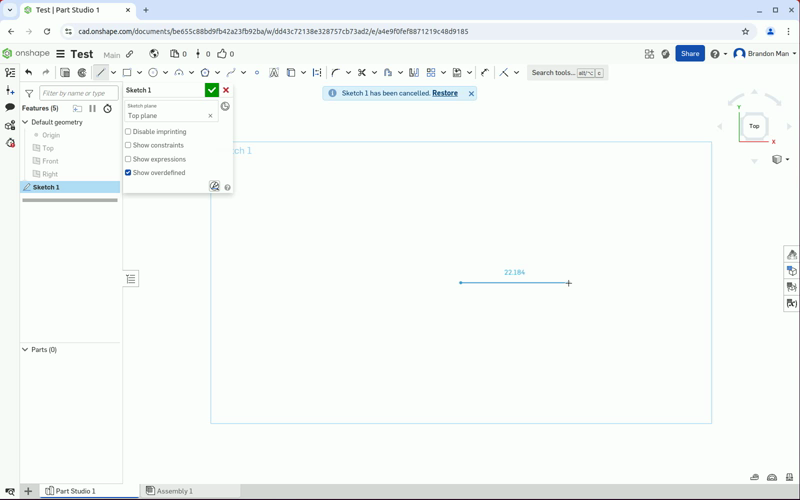
click(568, 282)
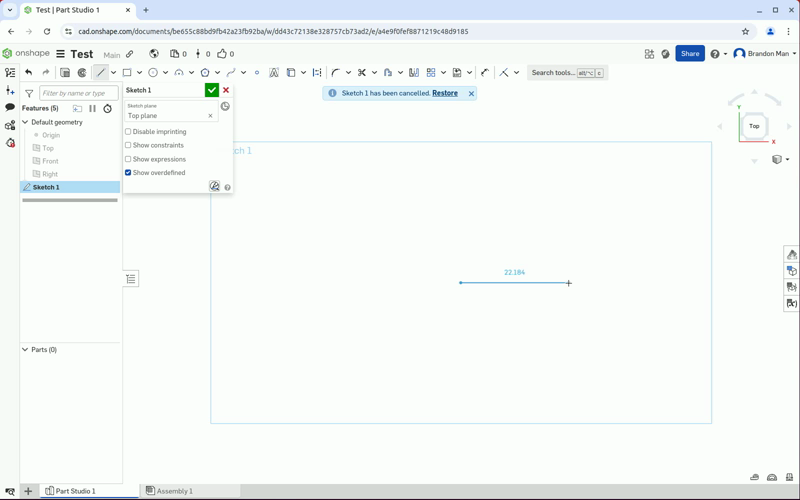
key_up(shift)
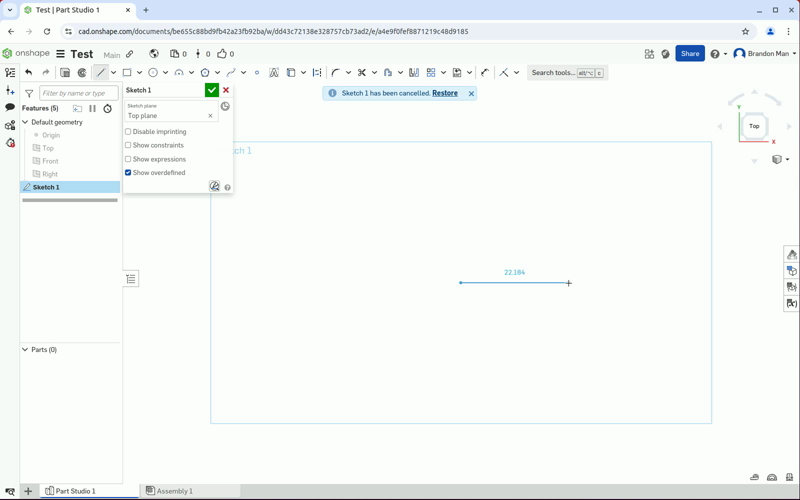
key_down(shift)
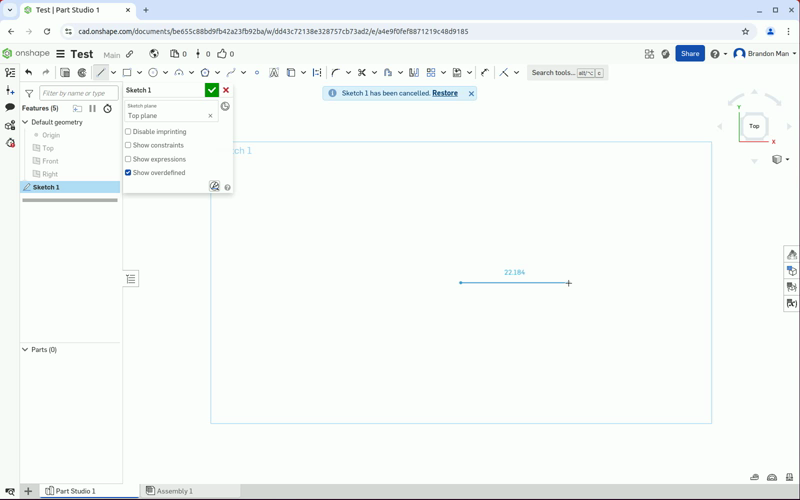
mouse_move(589, 282)
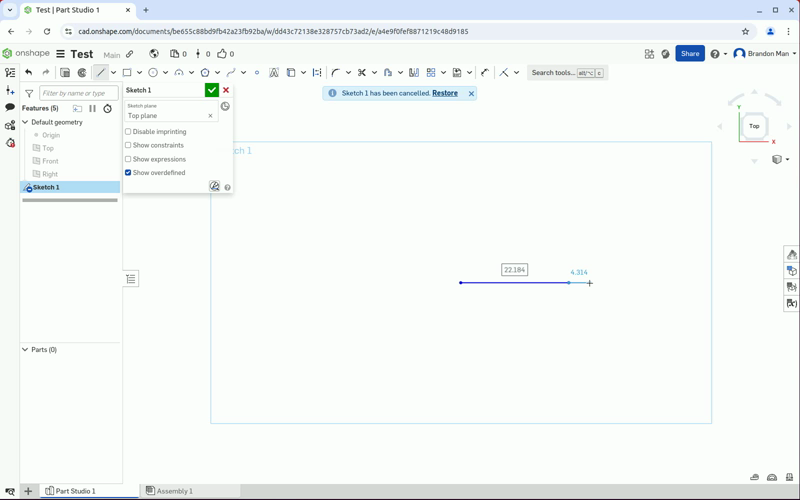
mouse_move(568, 279)
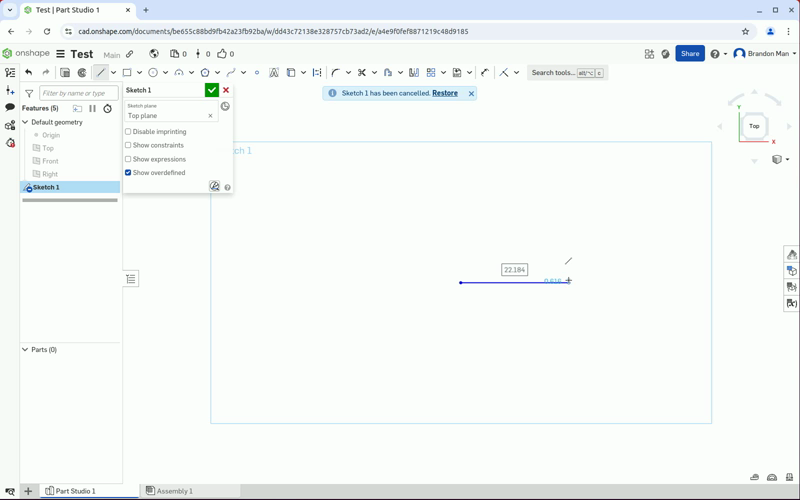
scroll(6)
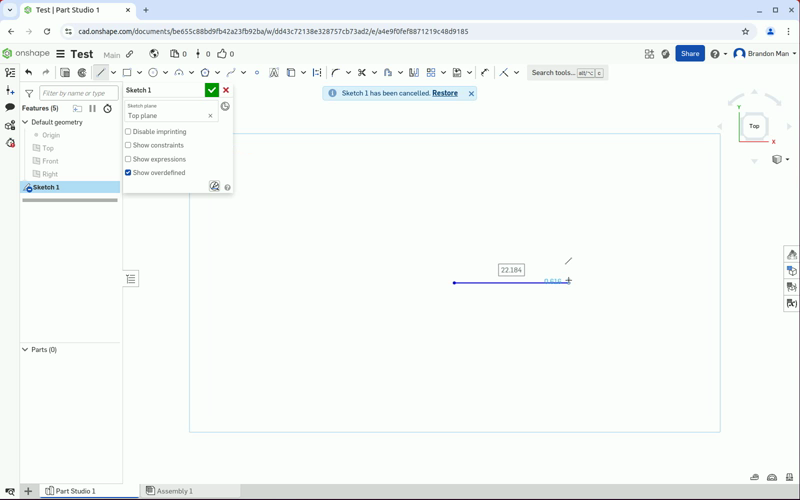
scroll(6)
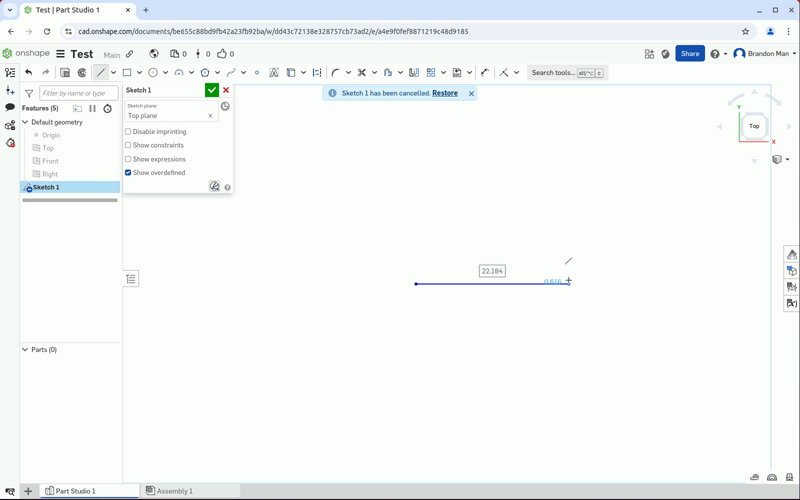
scroll(6)
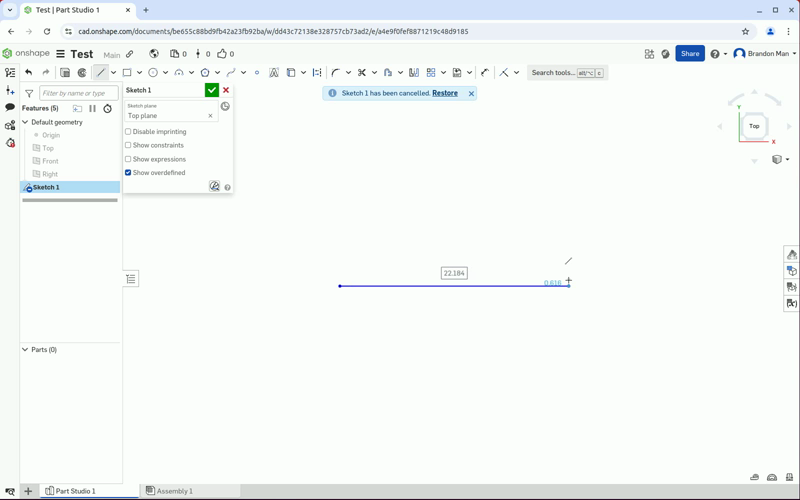
scroll(6)
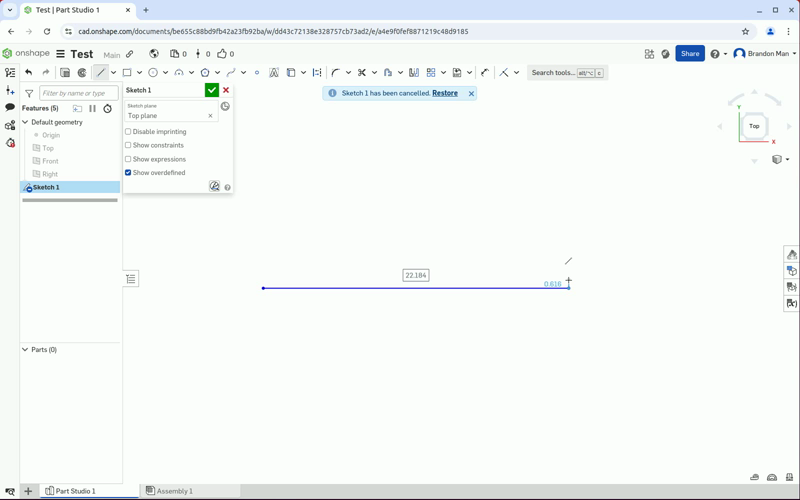
scroll(6)
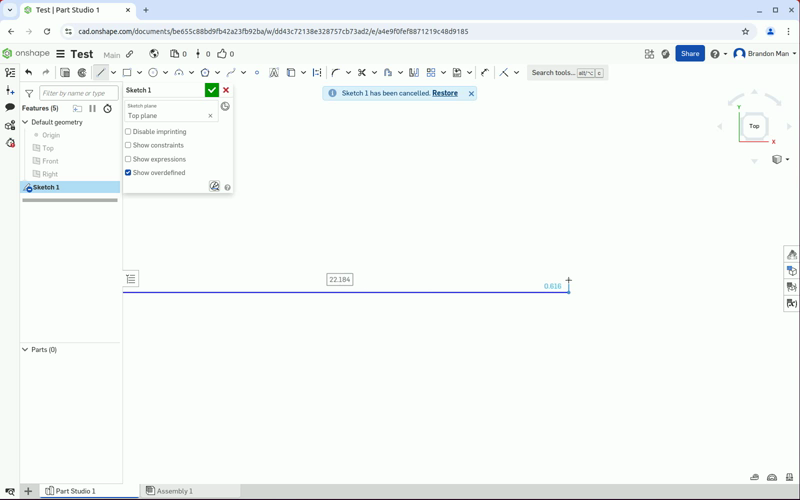
scroll(6)
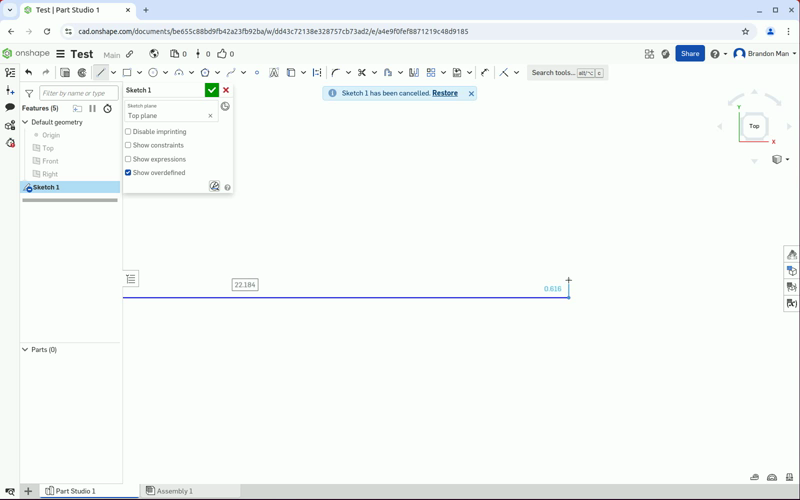
scroll(6)
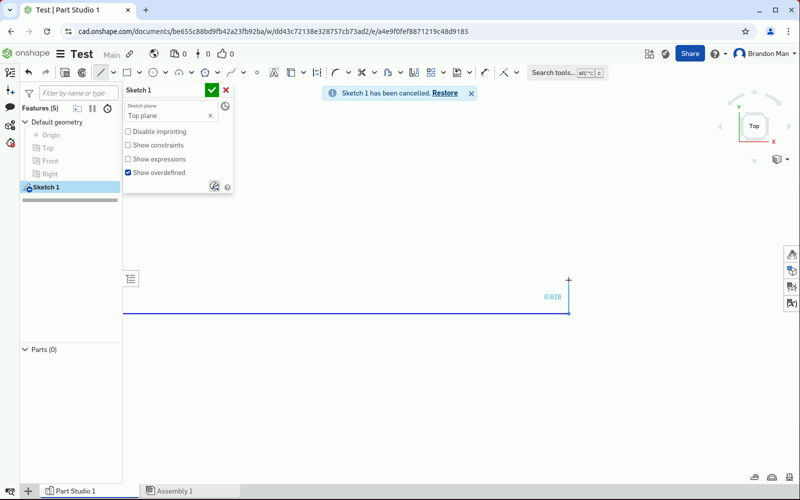
click(568, 279)
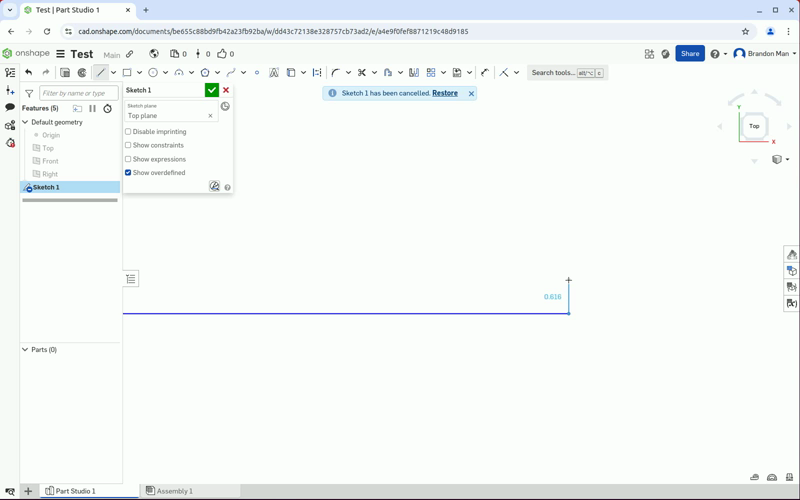
scroll(-6)
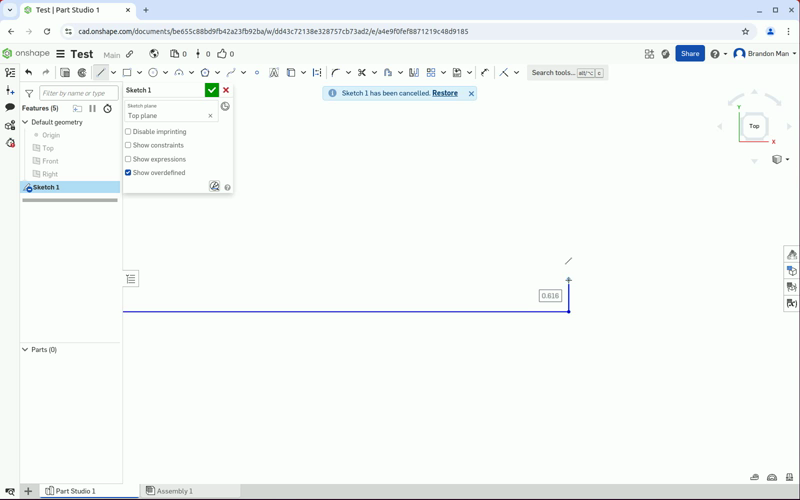
scroll(-6)
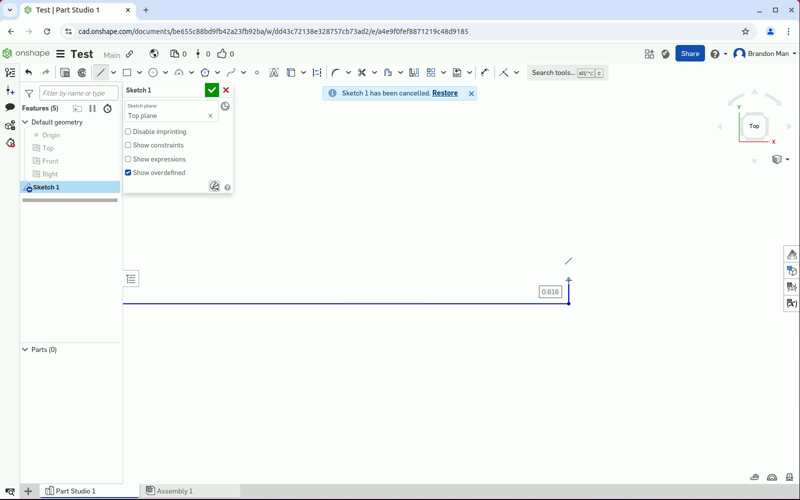
scroll(-6)
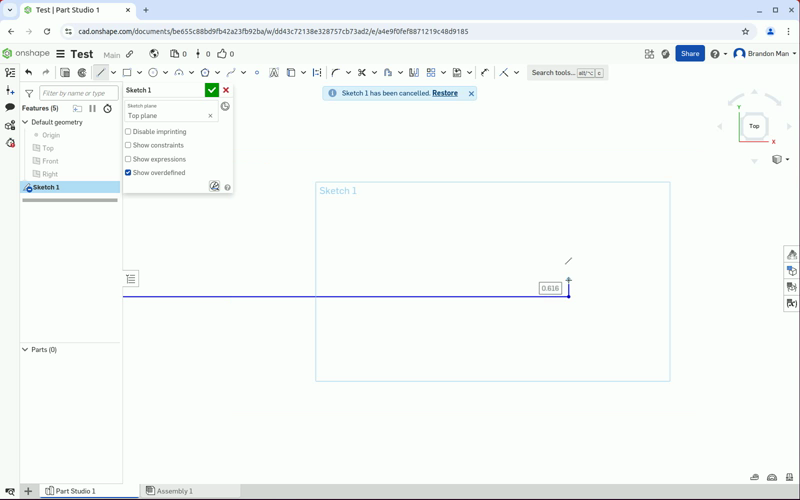
scroll(-6)
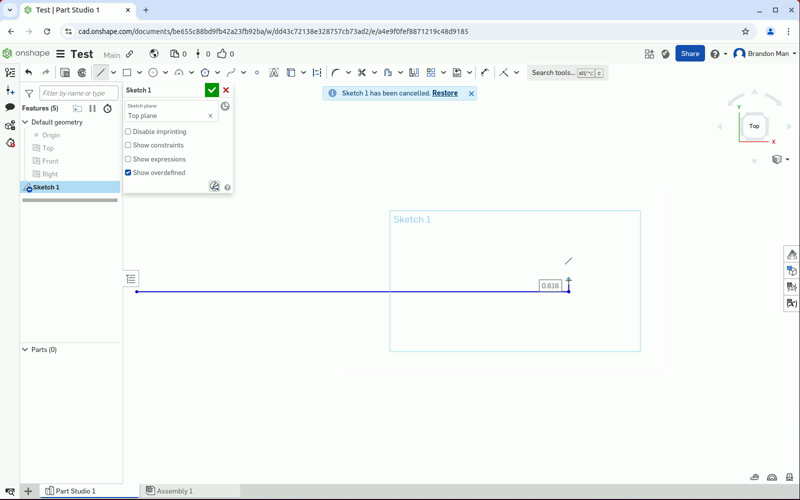
scroll(-6)
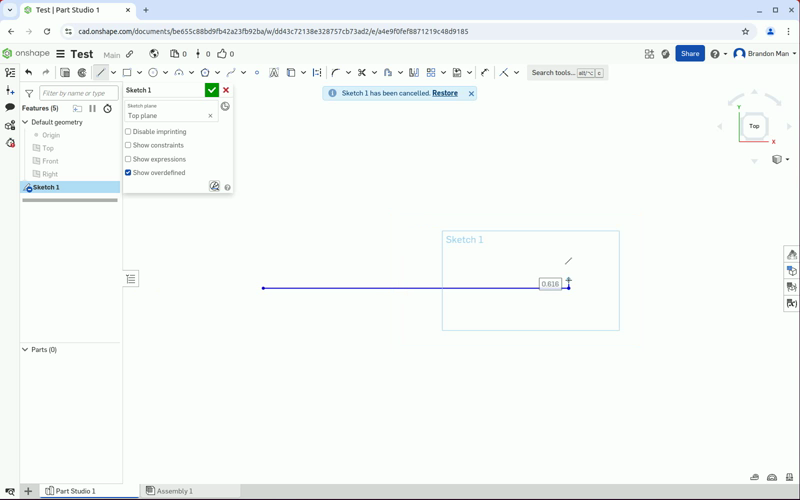
scroll(-6)
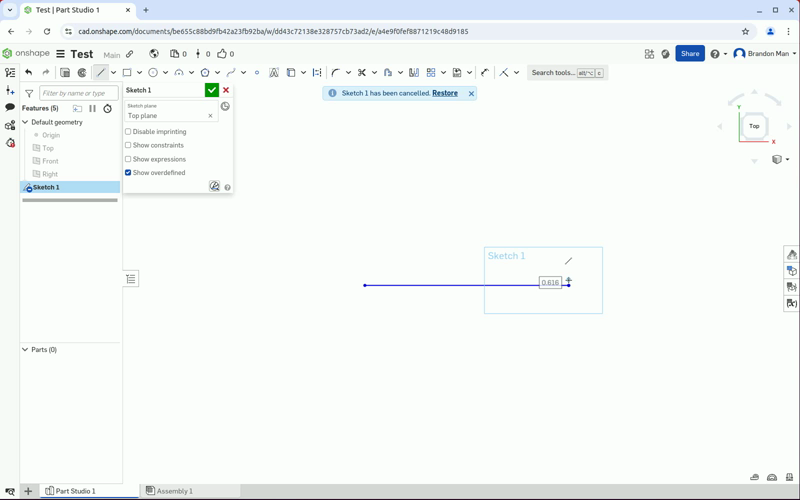
scroll(-6)
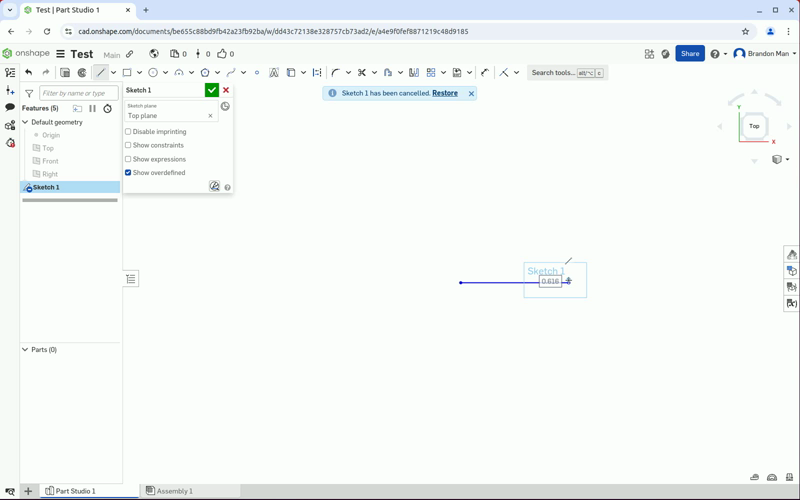
key_up(shift)
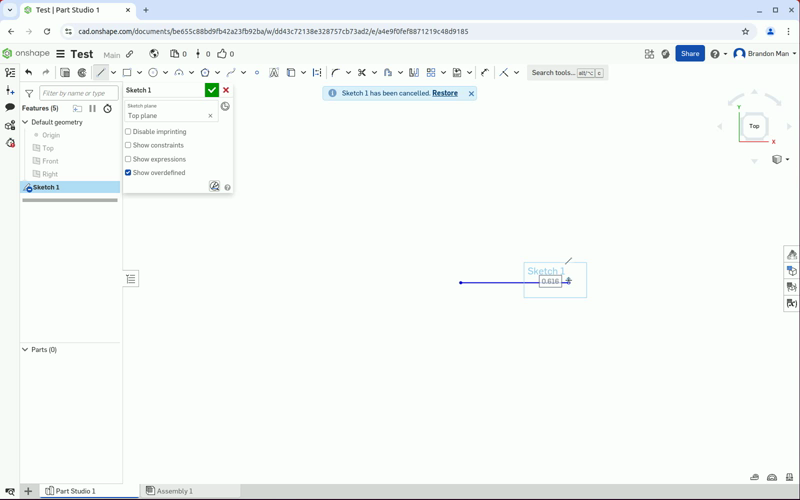
key_down(shift)
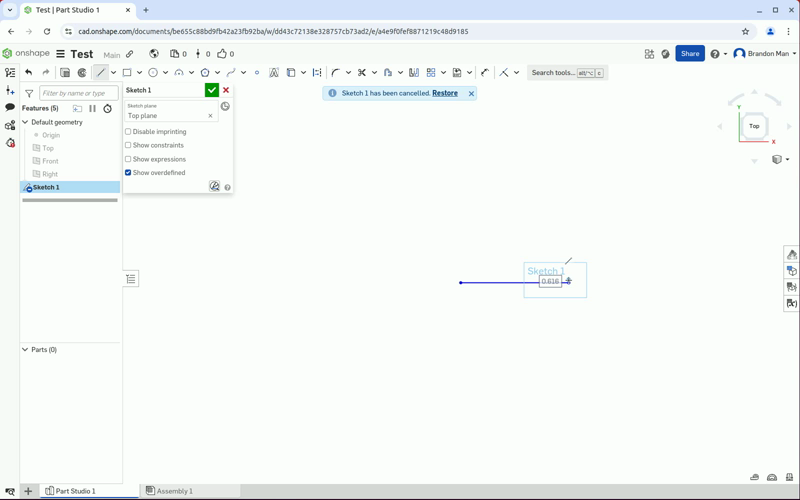
mouse_move(589, 279)
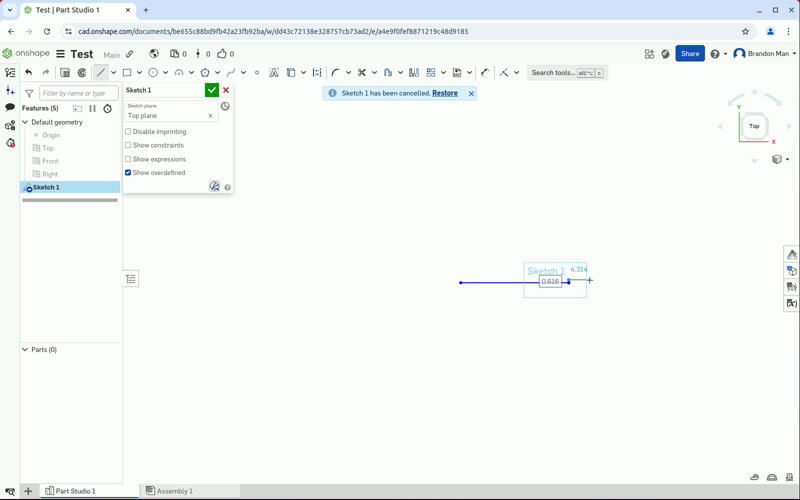
mouse_move(568, 223)
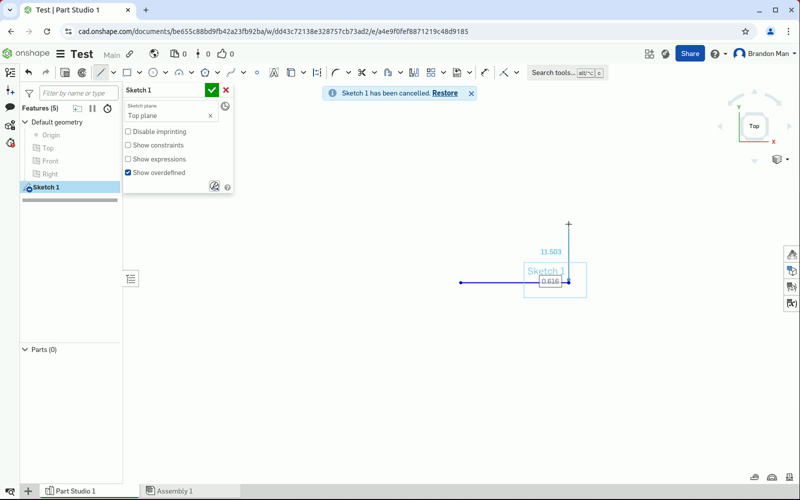
click(568, 223)
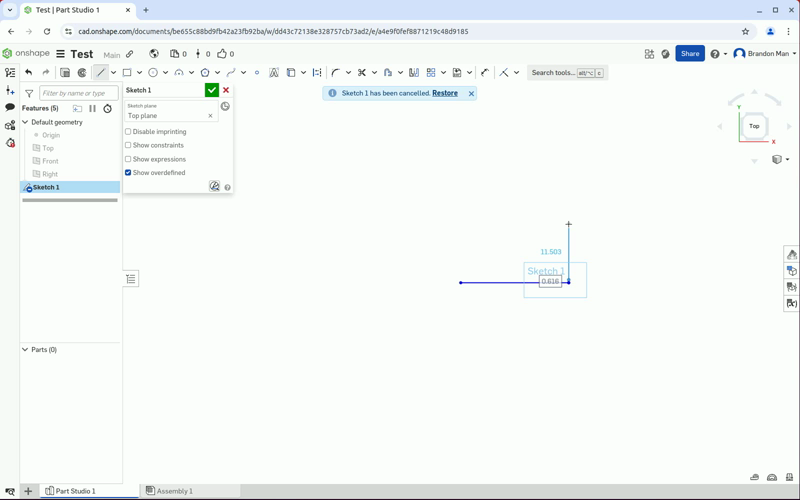
key_up(shift)
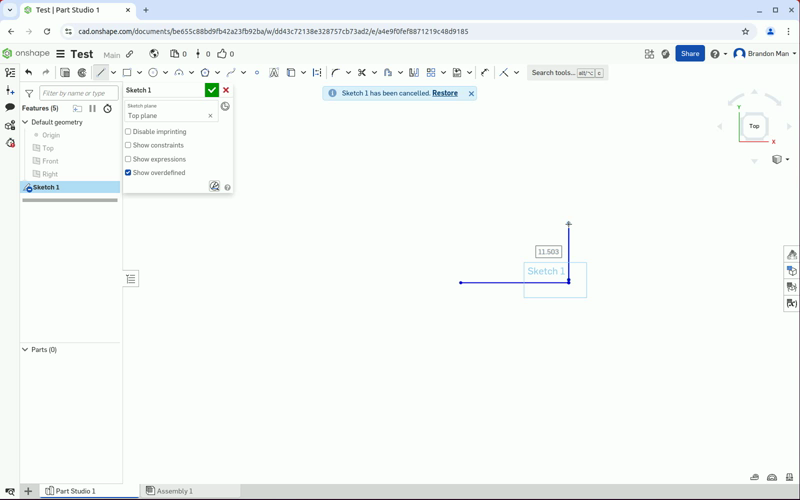
key_down(shift)
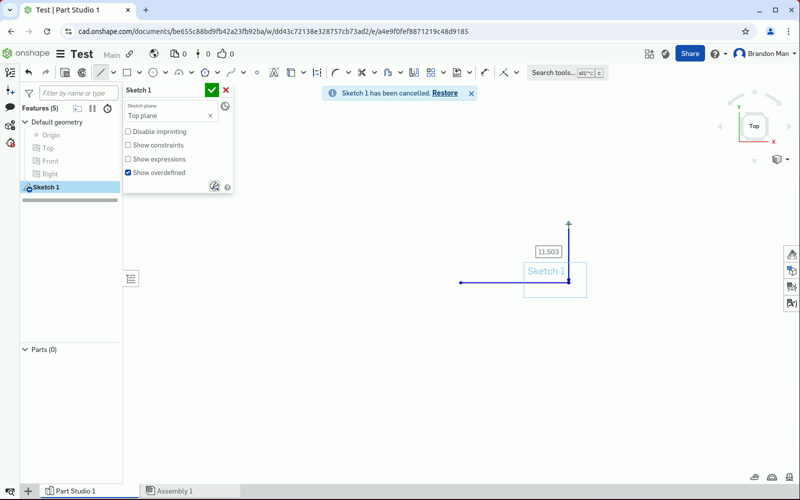
mouse_move(589, 223)
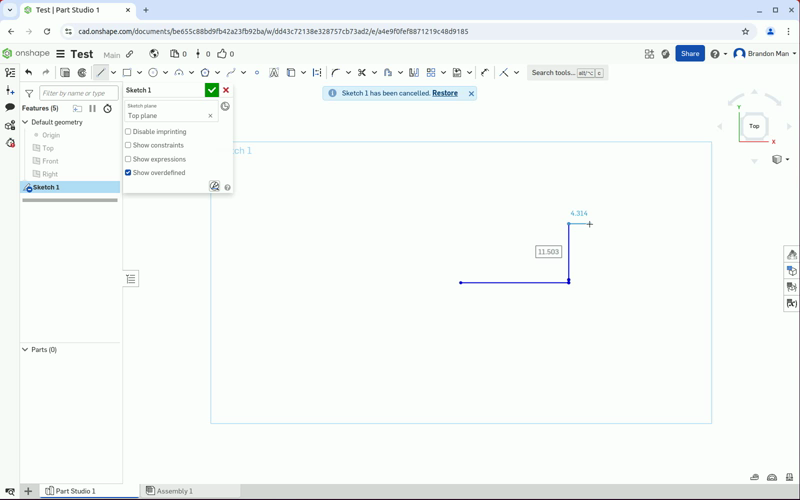
mouse_move(568, 218)
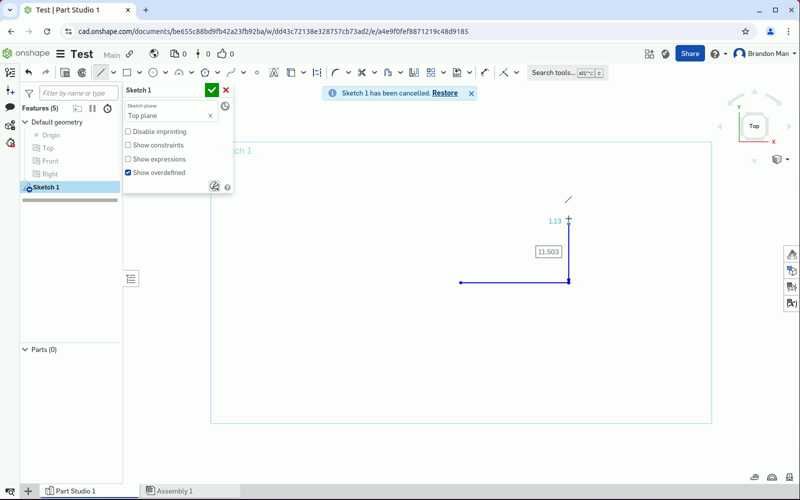
scroll(6)
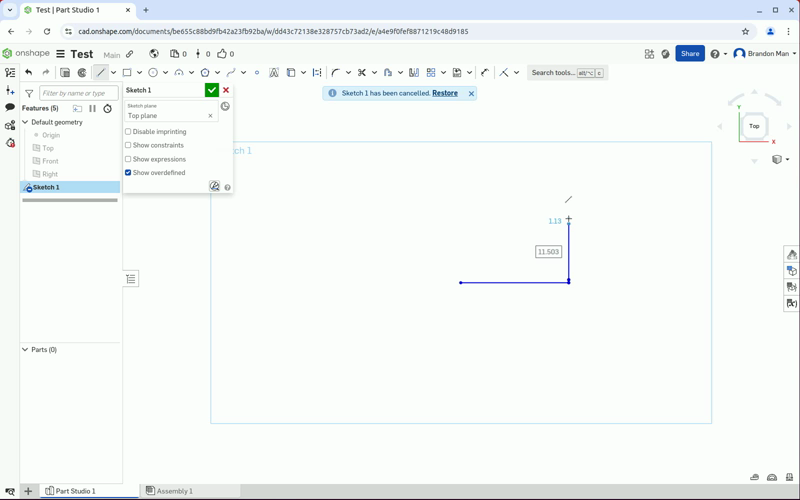
scroll(6)
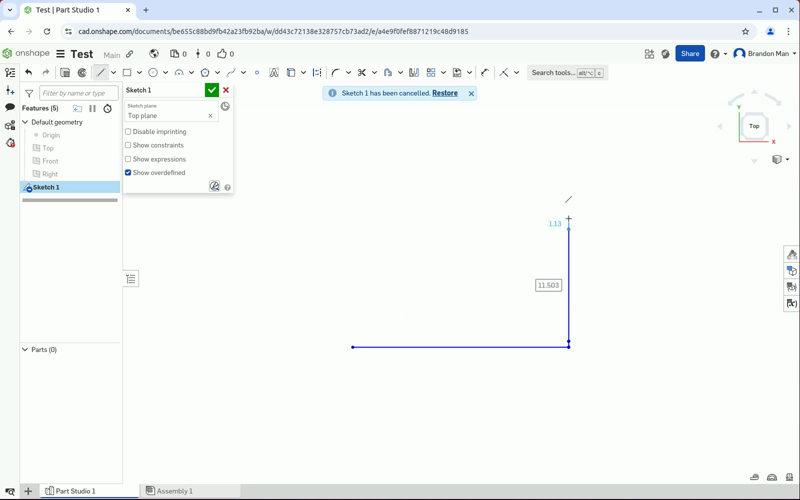
scroll(6)
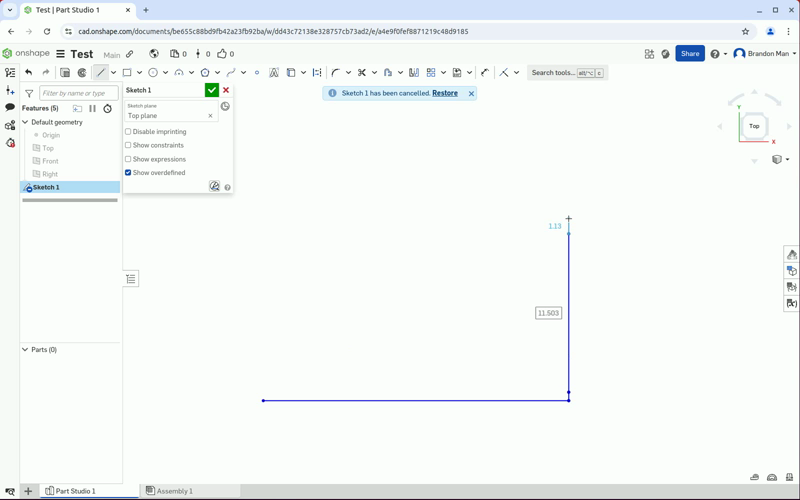
scroll(6)
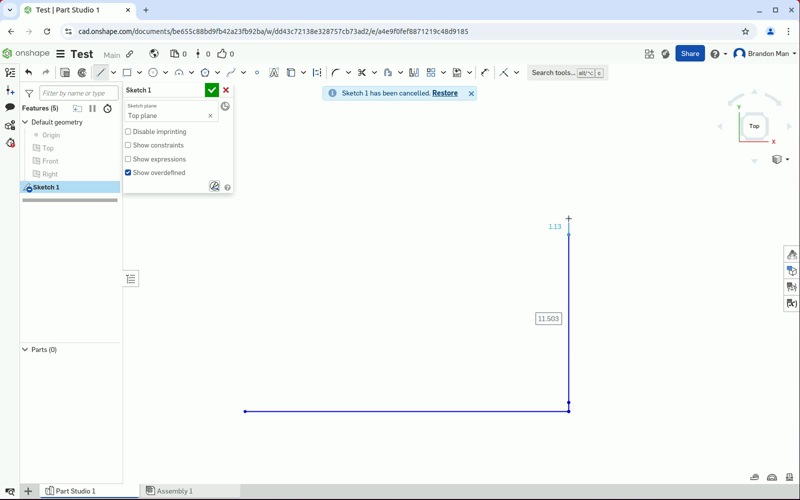
scroll(6)
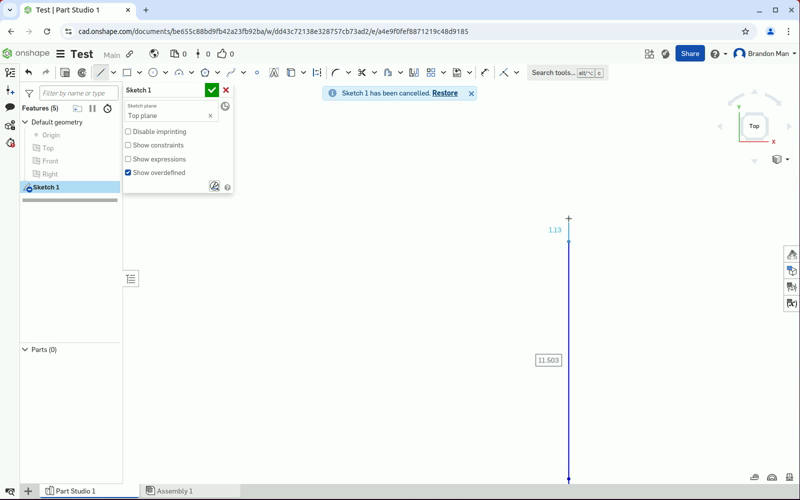
scroll(6)
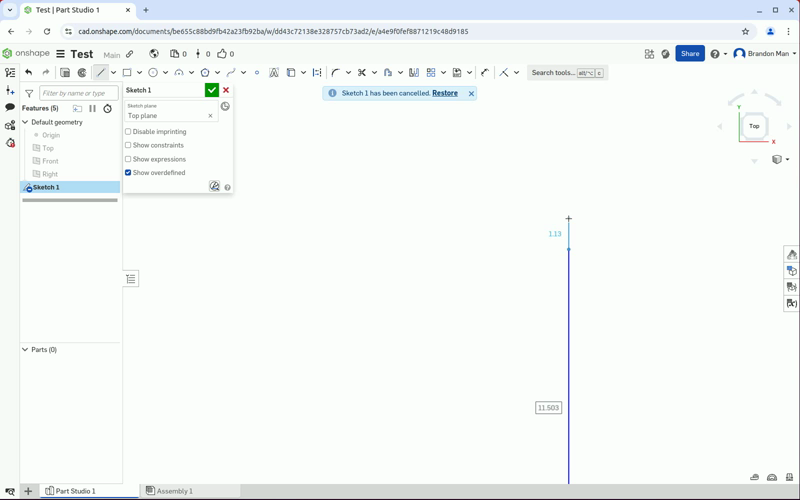
scroll(6)
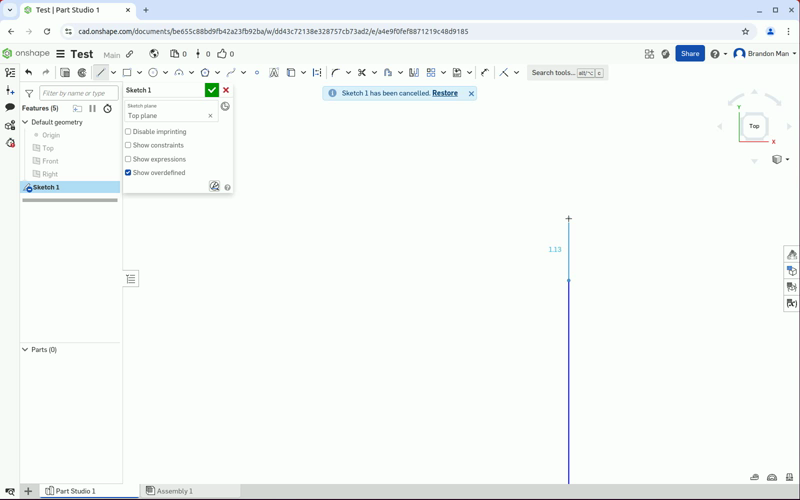
click(568, 218)
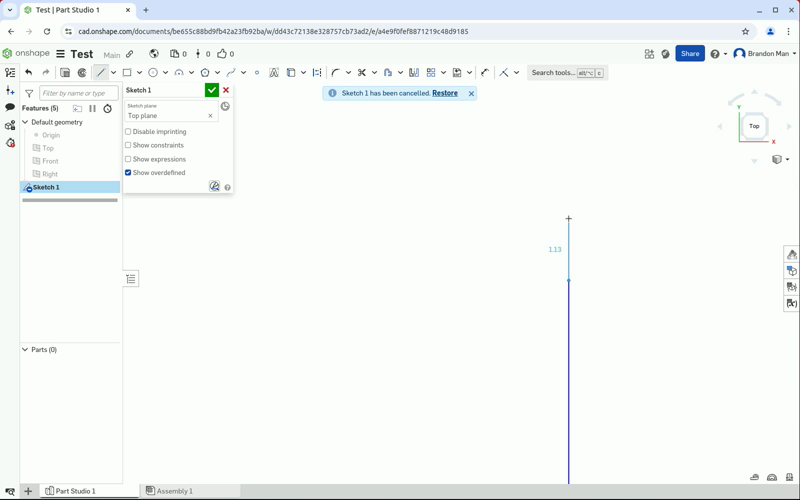
scroll(-6)
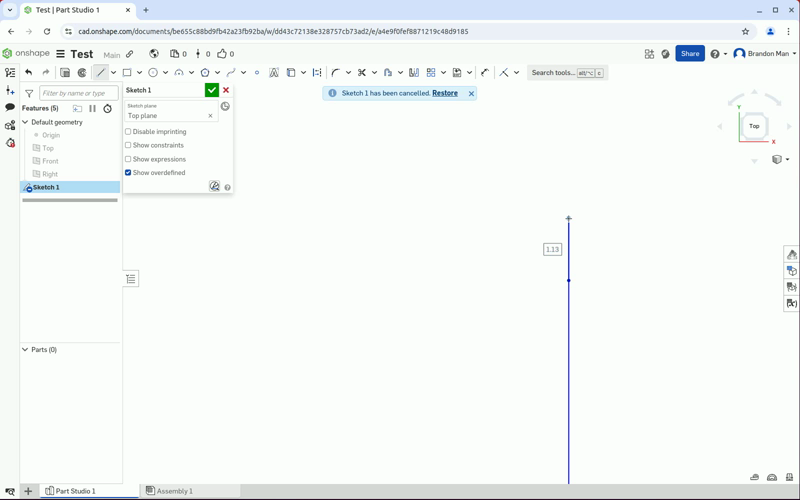
scroll(-6)
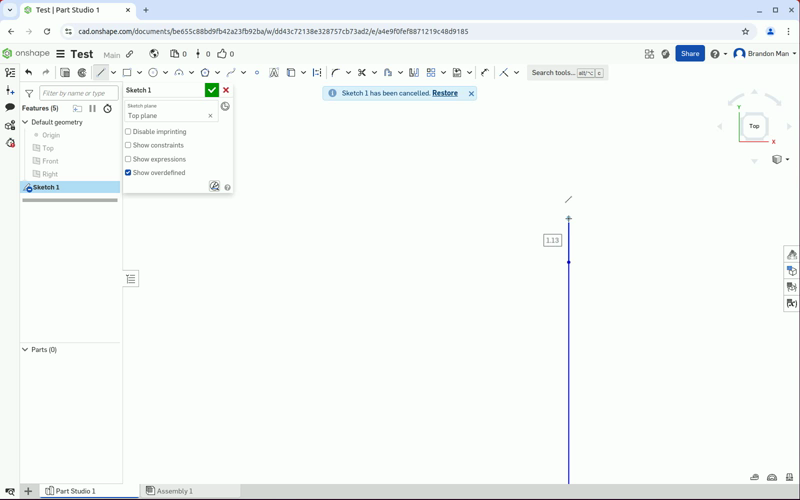
scroll(-6)
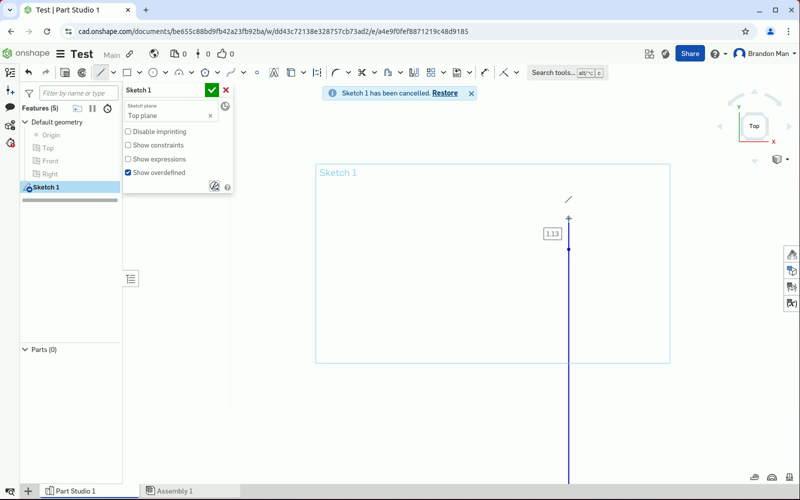
scroll(-6)
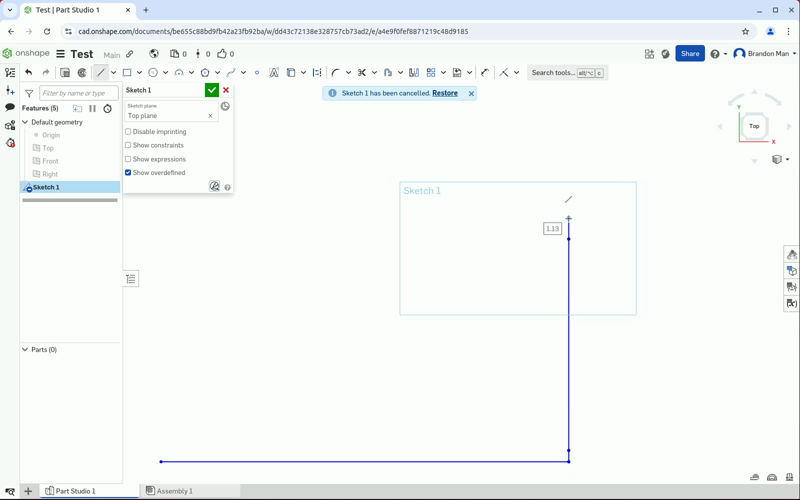
scroll(-6)
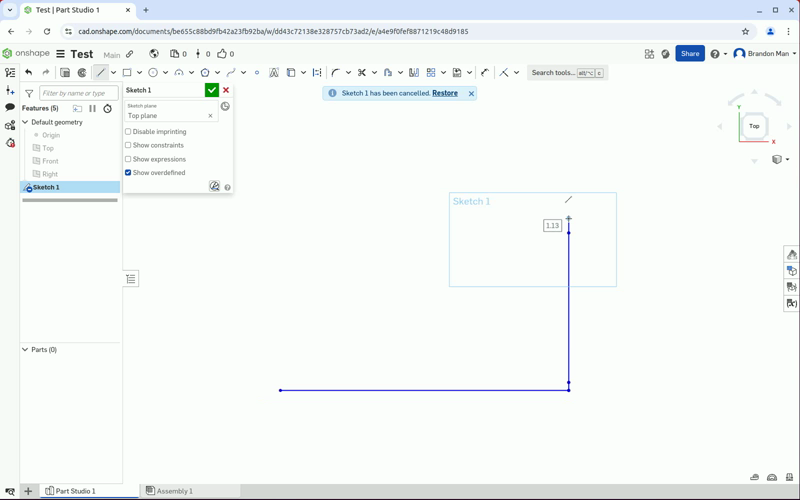
scroll(-6)
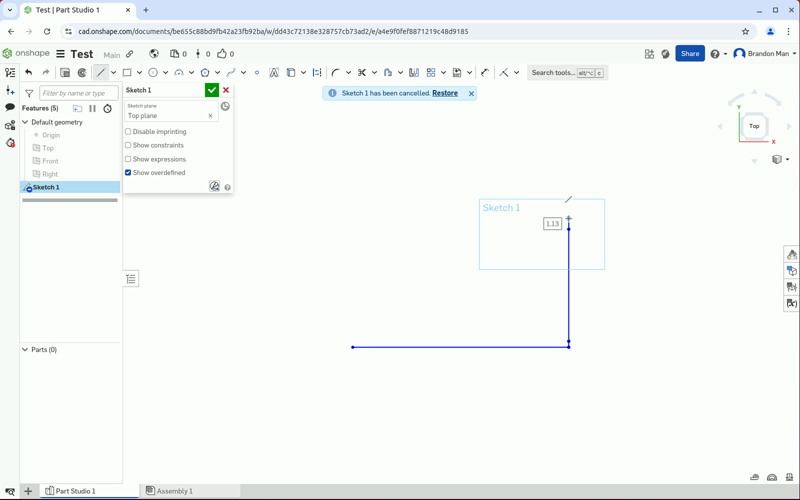
scroll(-6)
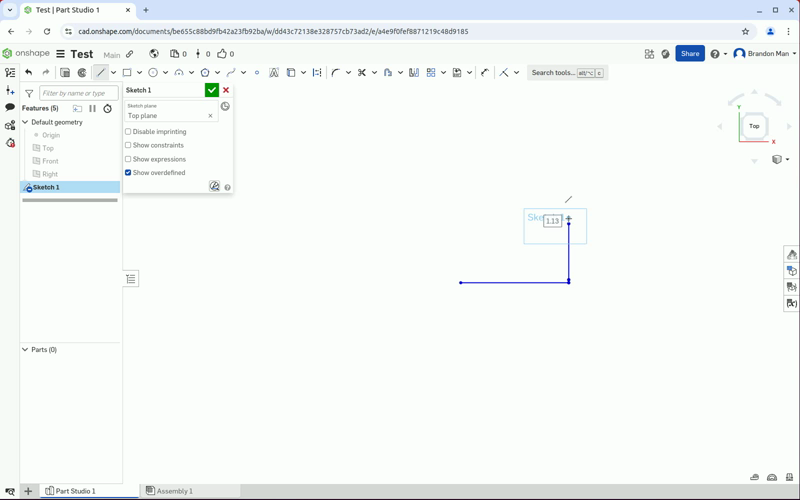
key_up(shift)
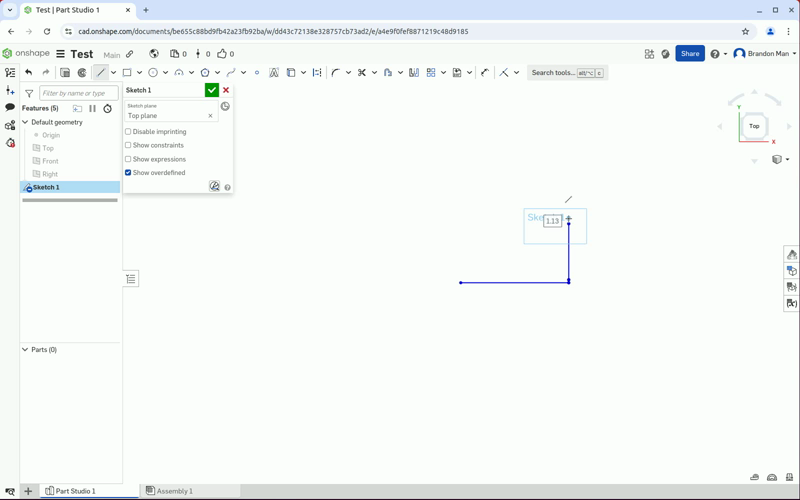
key_down(shift)
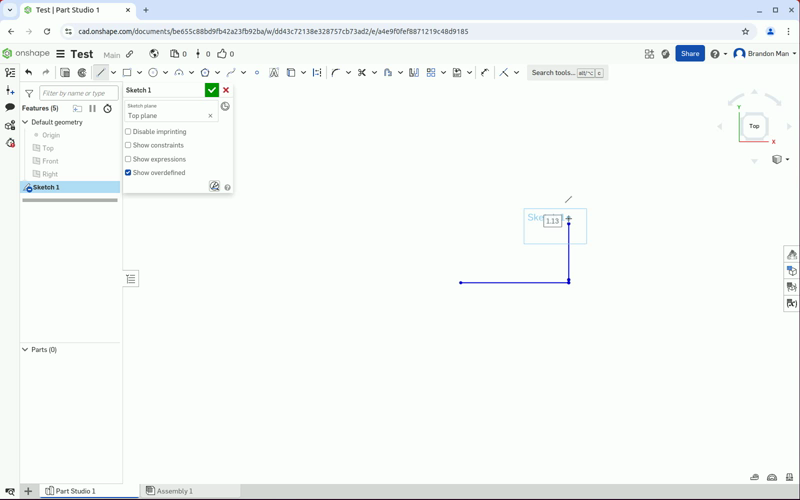
mouse_move(589, 218)
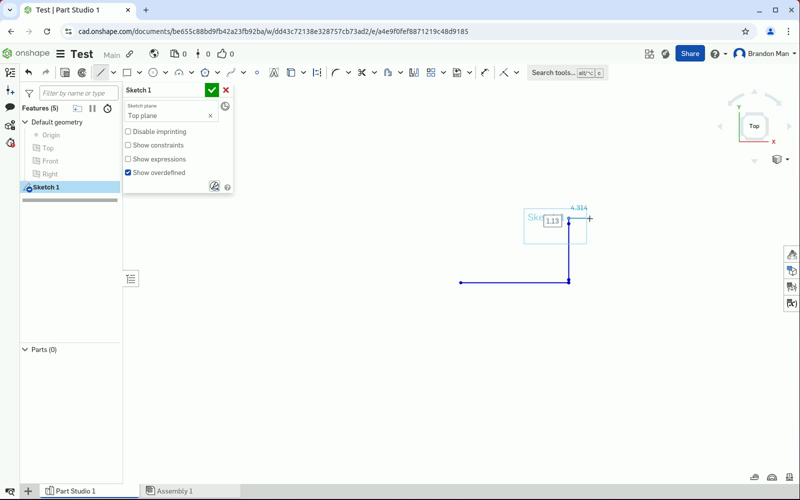
mouse_move(568, 200)
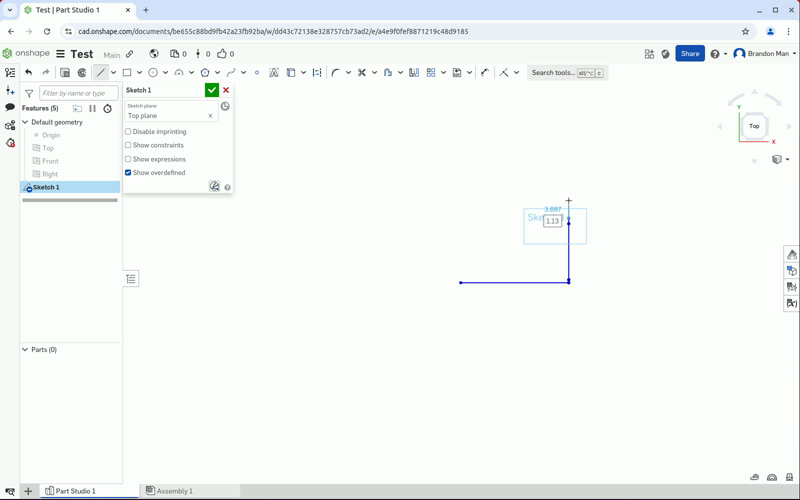
click(568, 200)
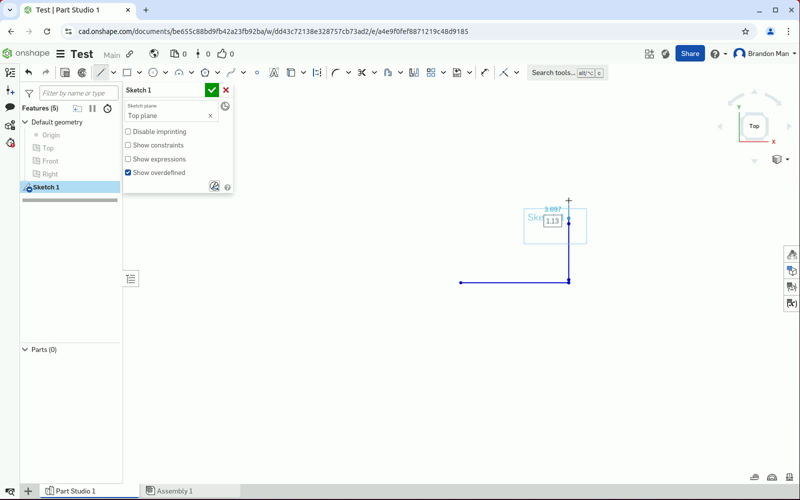
key_up(shift)
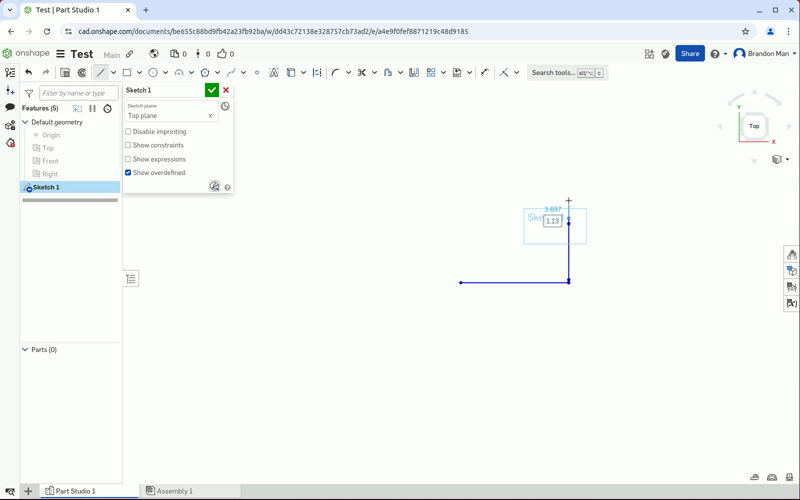
key_down(shift)
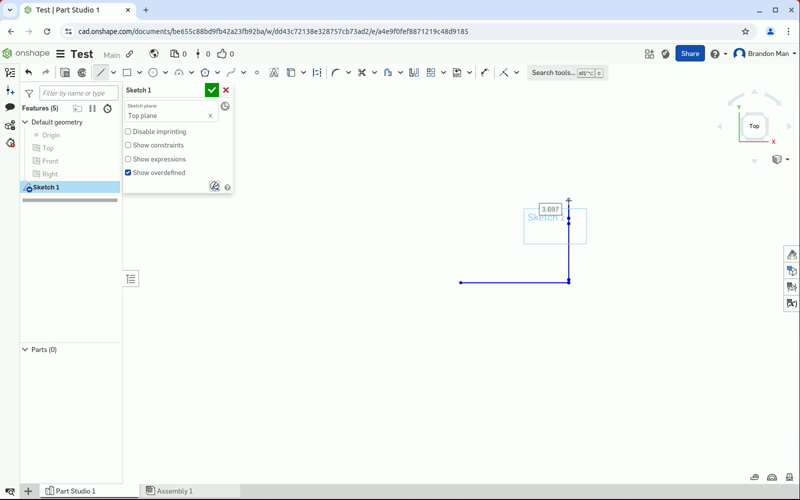
mouse_move(589, 200)
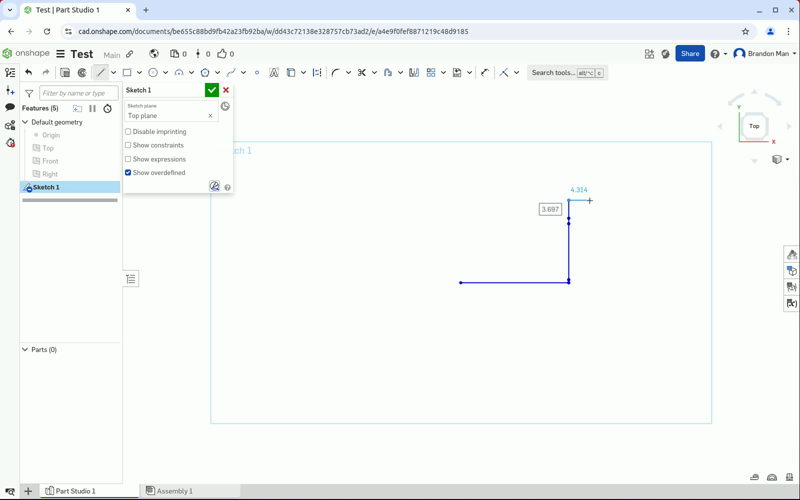
mouse_move(565, 198)
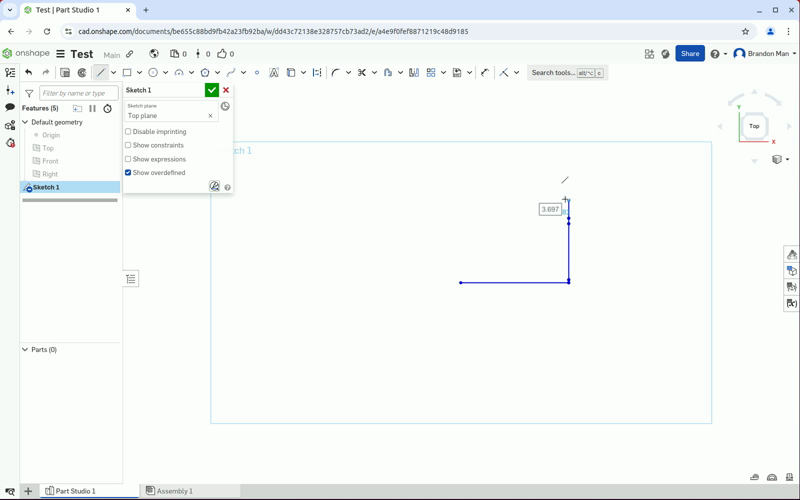
scroll(6)
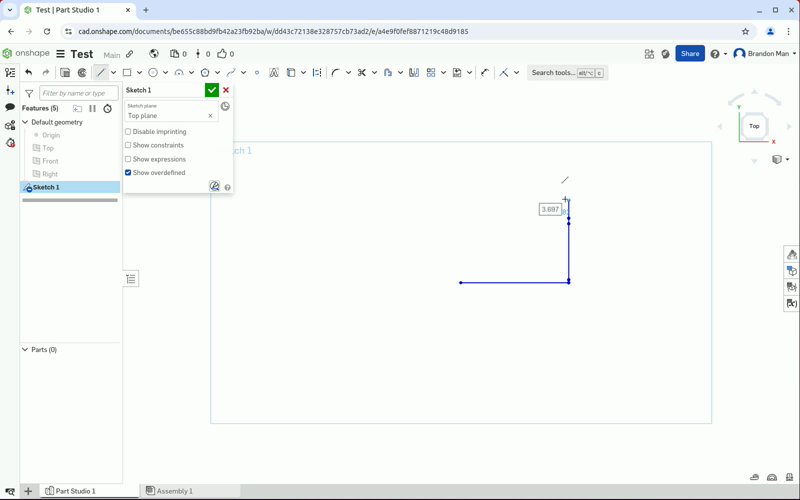
scroll(6)
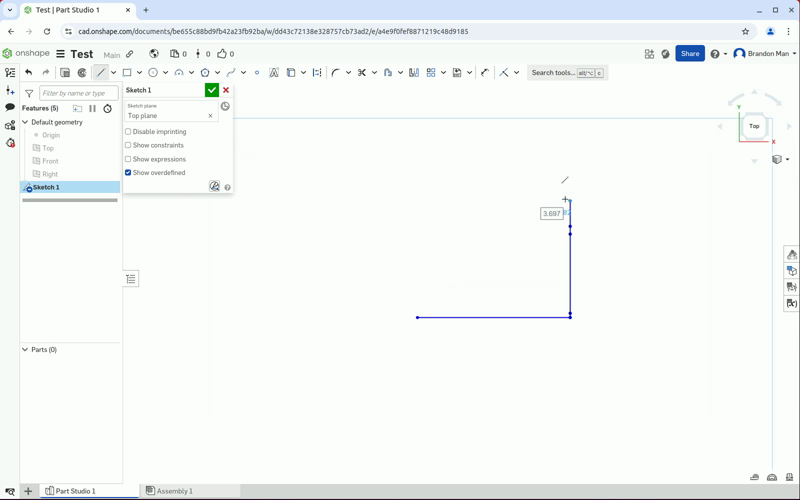
scroll(6)
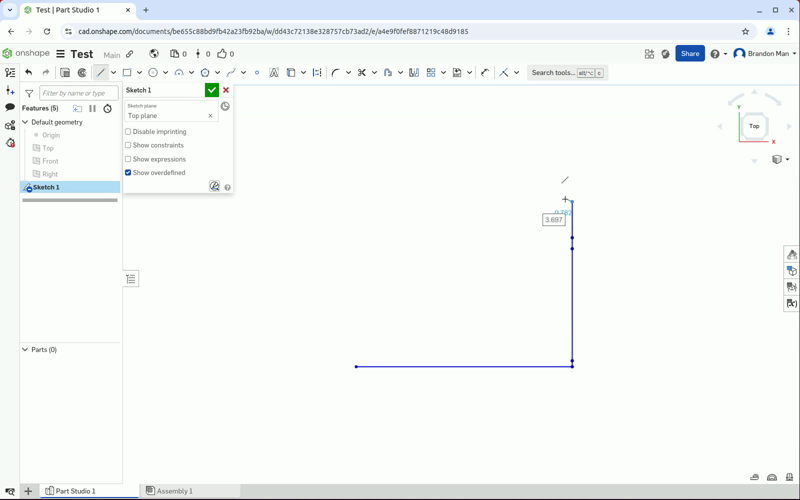
scroll(6)
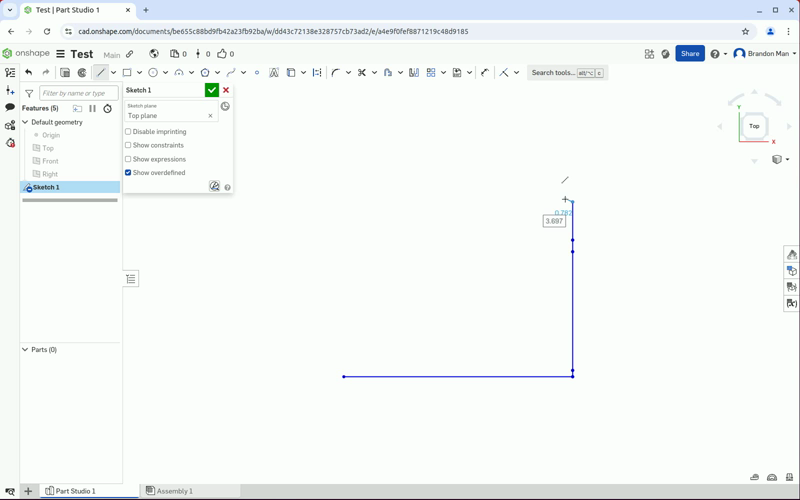
scroll(6)
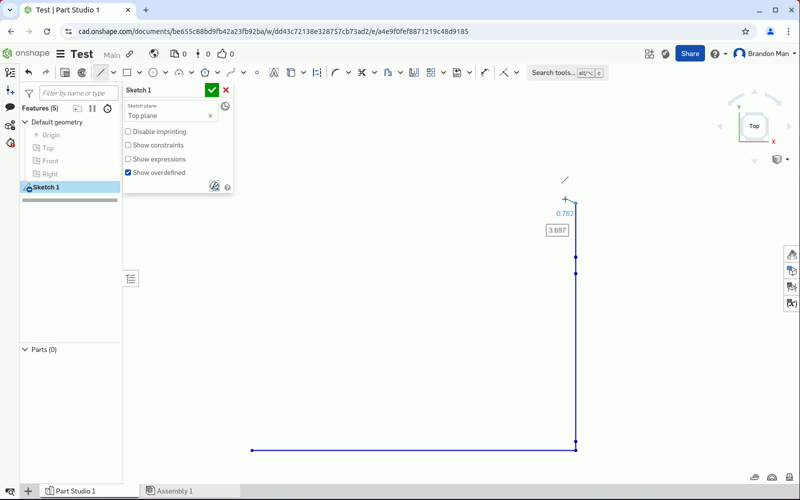
scroll(6)
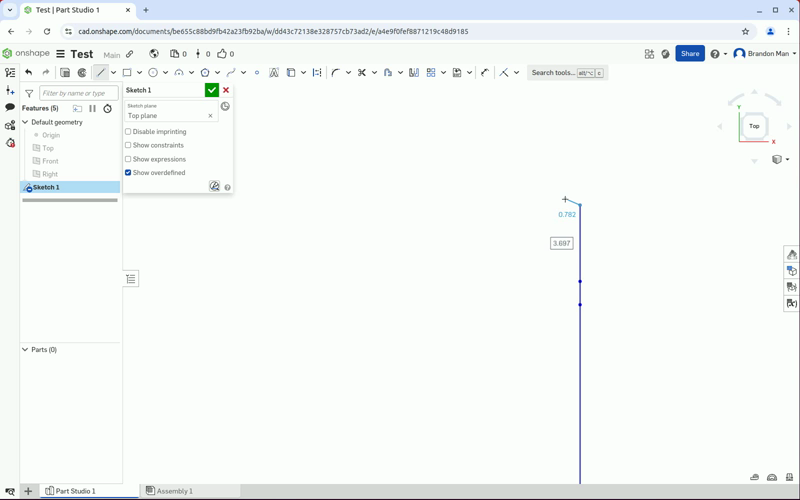
scroll(6)
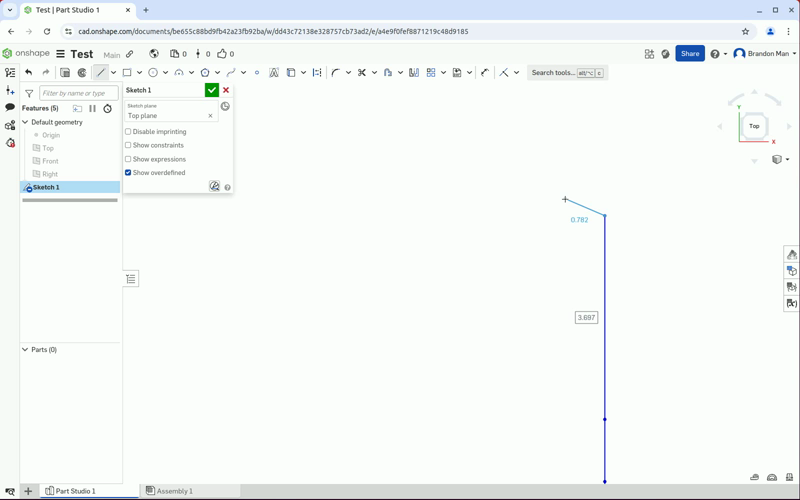
click(565, 198)
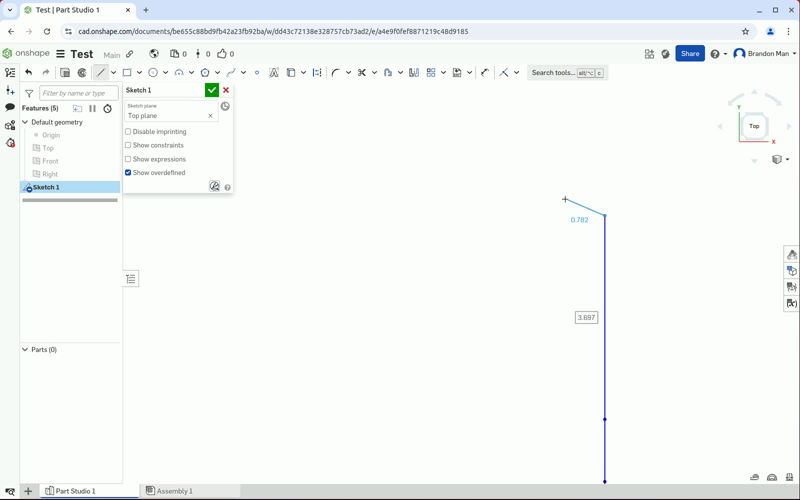
scroll(-6)
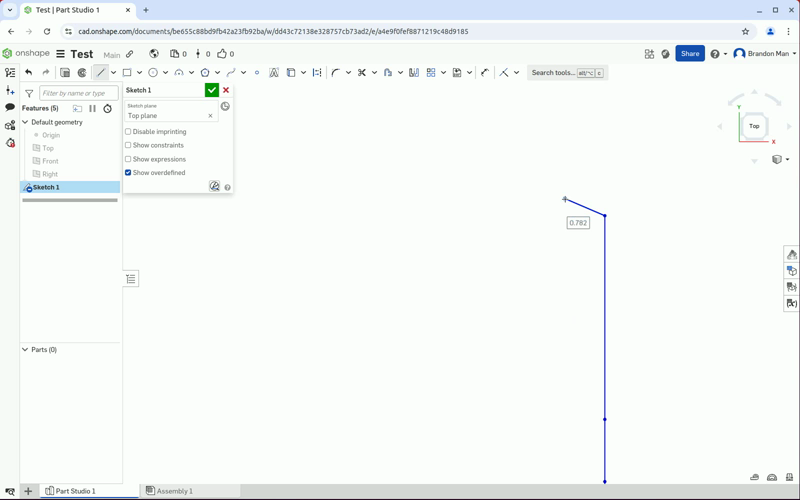
scroll(-6)
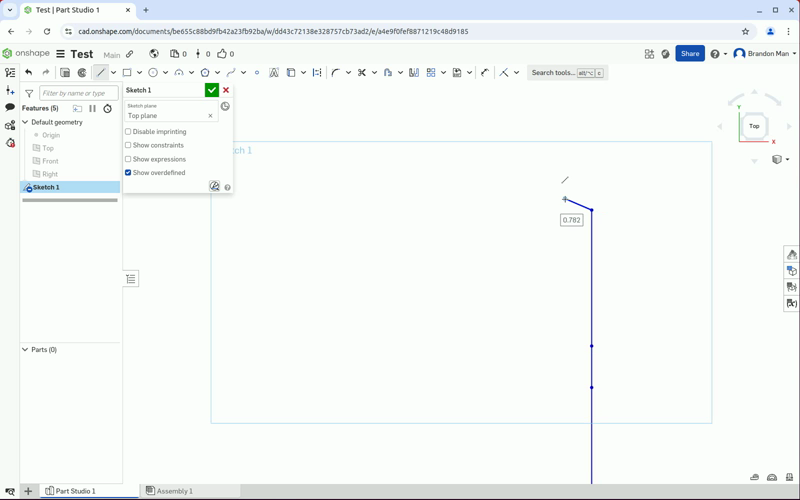
scroll(-6)
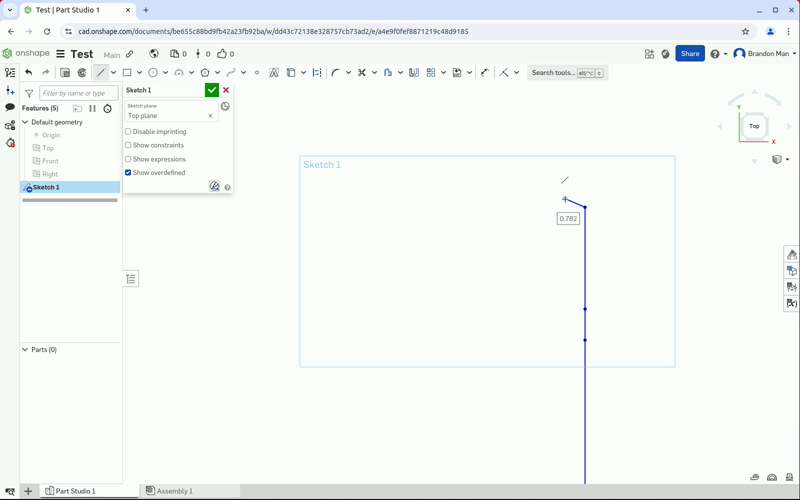
scroll(-6)
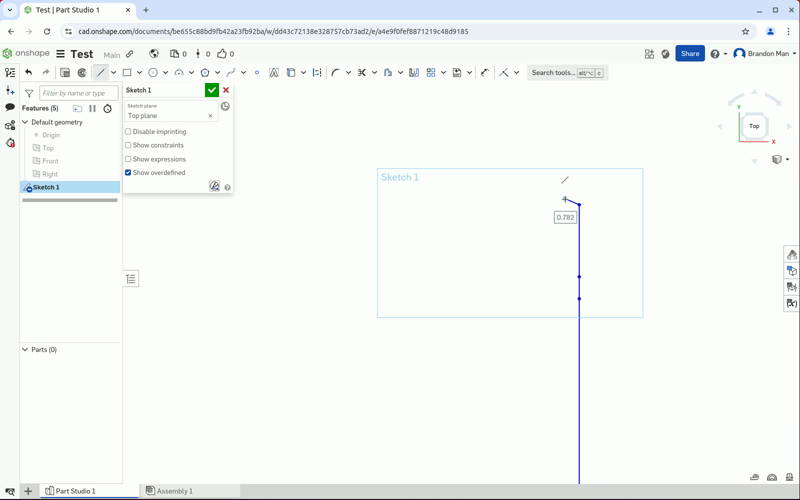
scroll(-6)
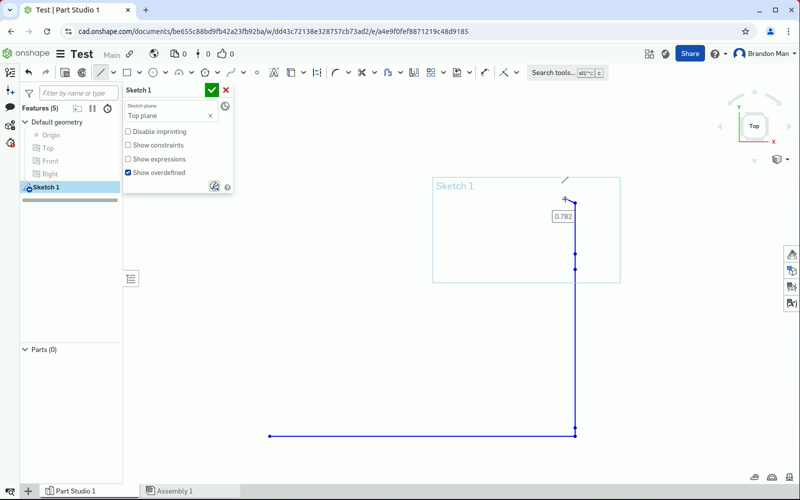
scroll(-6)
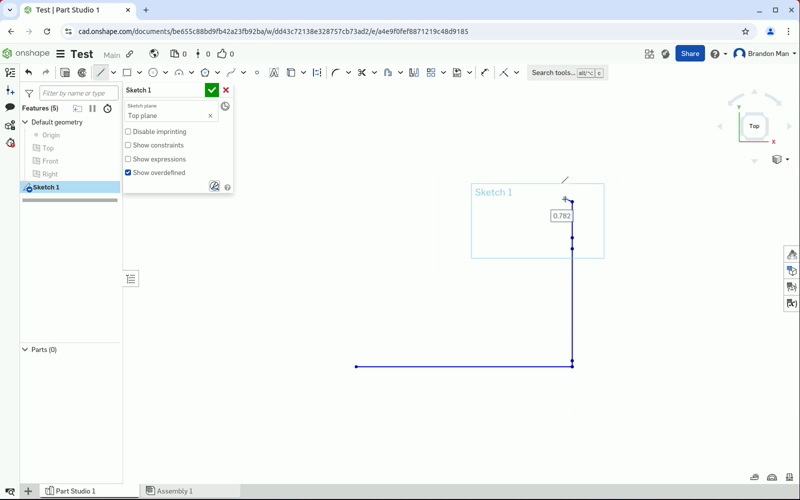
scroll(-6)
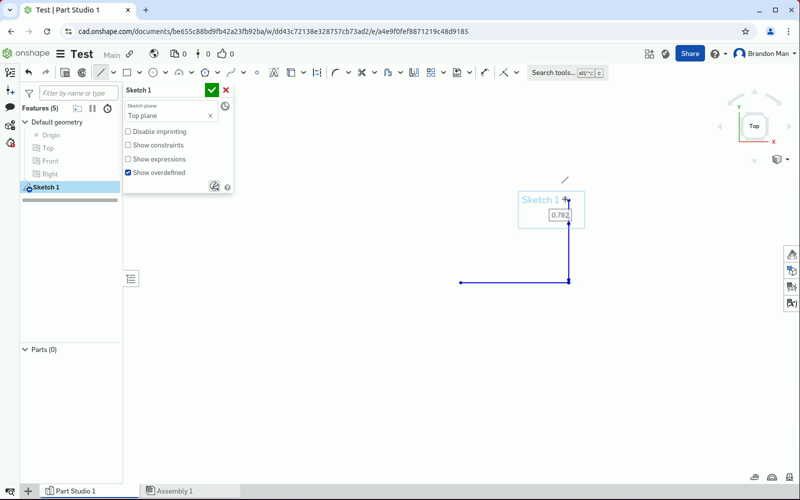
key_up(shift)
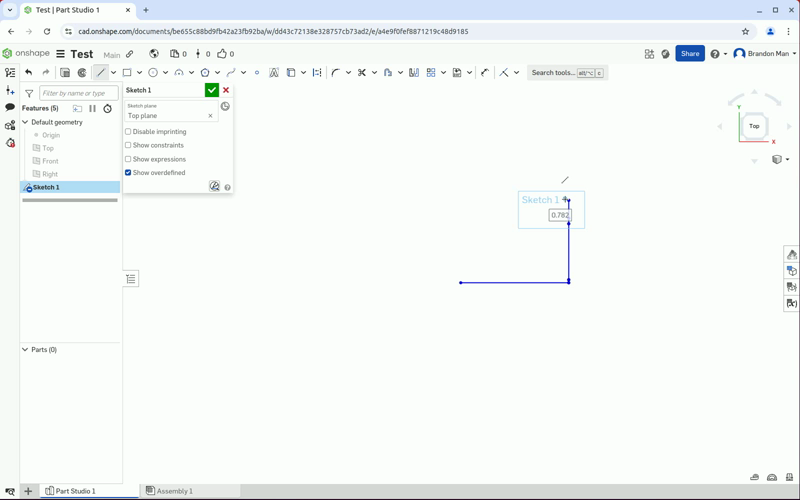
key_down(shift)
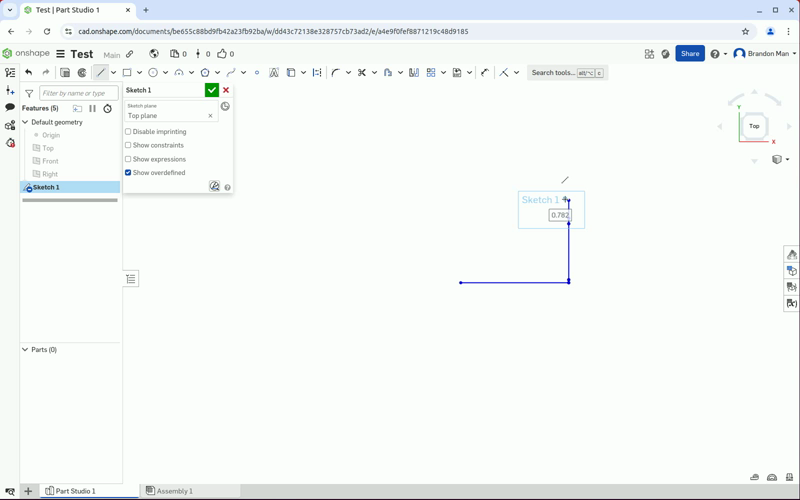
mouse_move(460, 198)
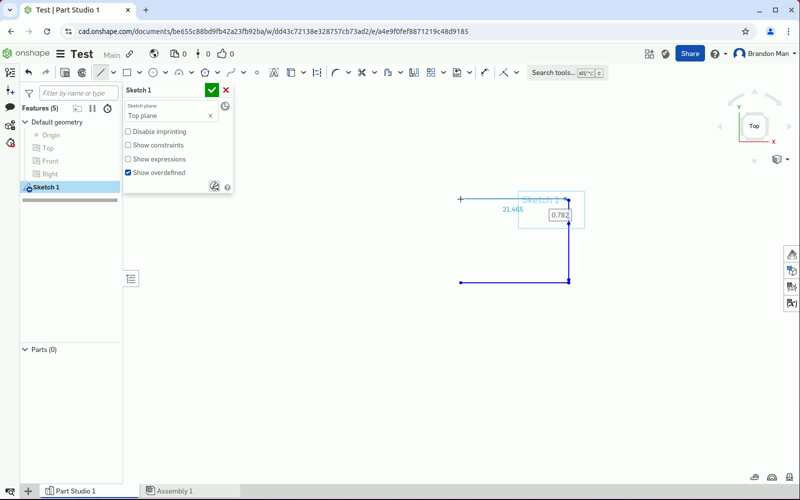
click(460, 198)
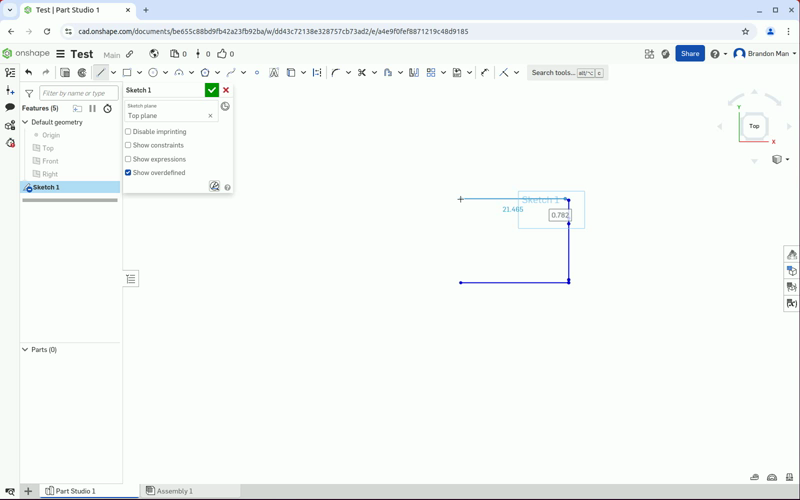
key_up(shift)
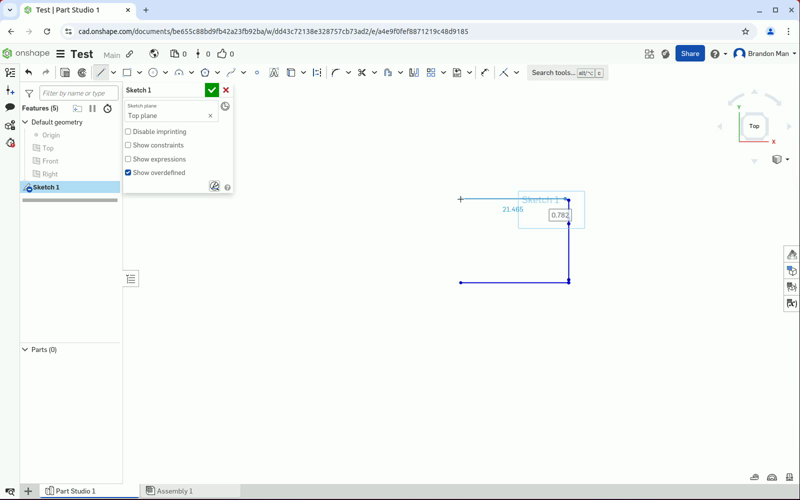
key_down(shift)
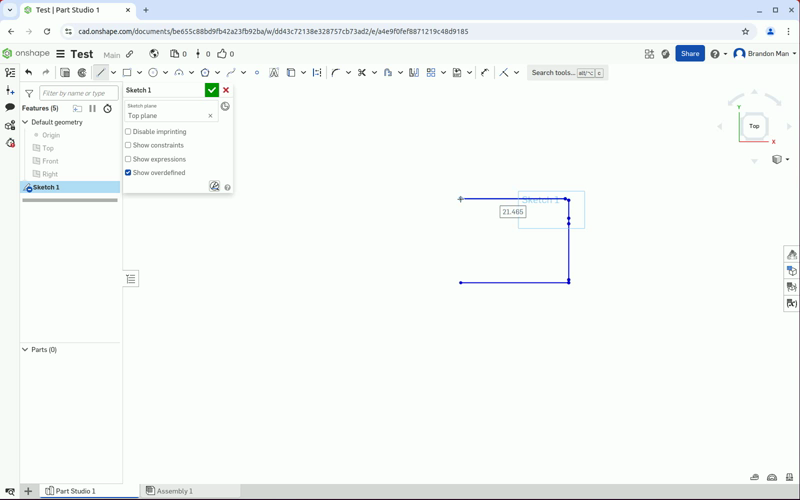
mouse_move(460, 282)
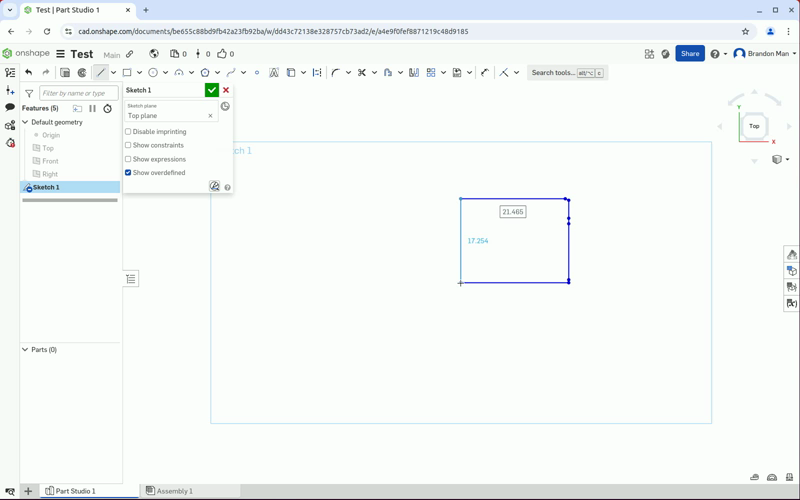
key_up(shift)
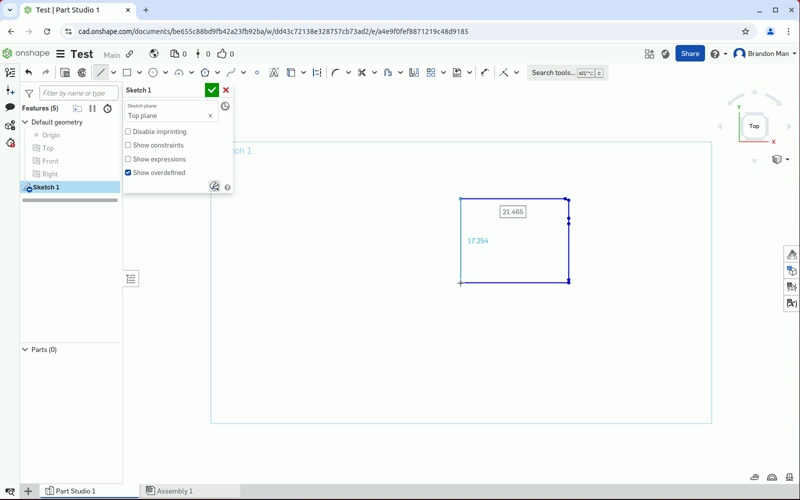
click(460, 282)
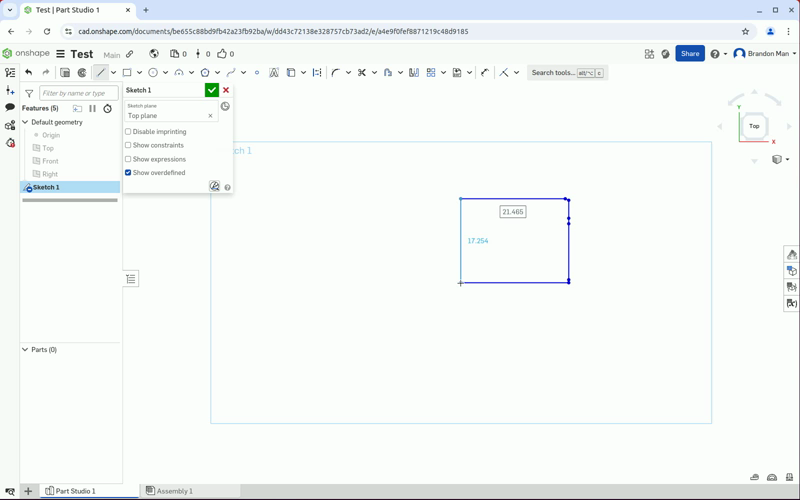
key(esc)
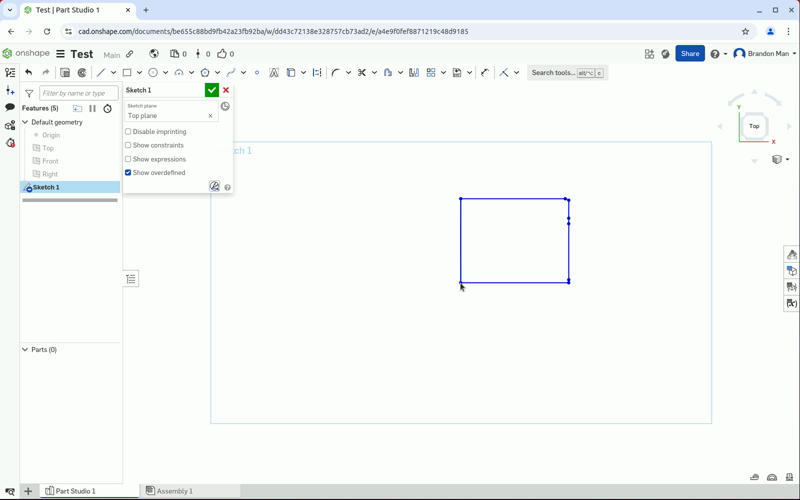
mouse_move(552, 216)
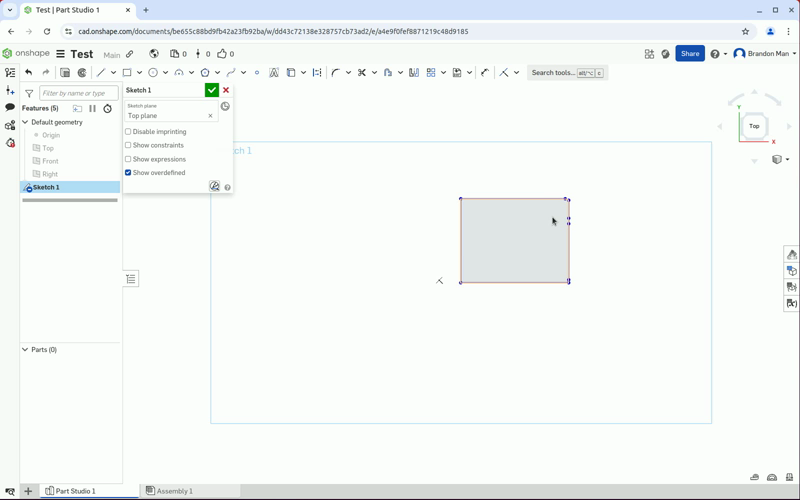
click(552, 216)
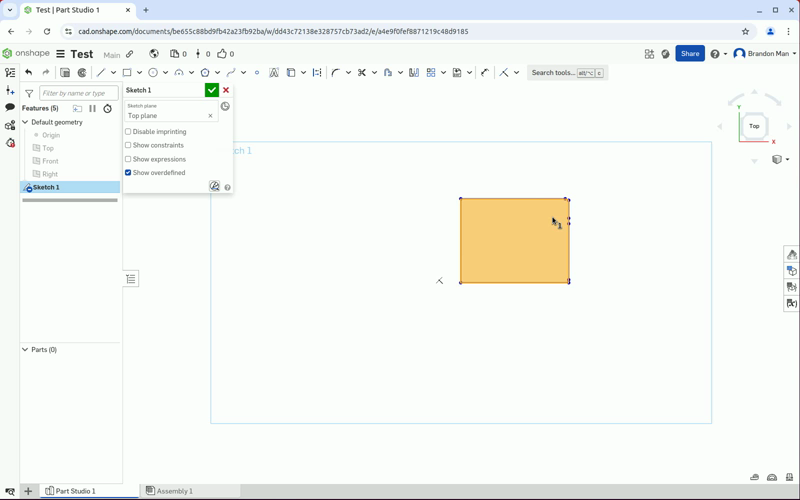
mouse_move(73, 352)
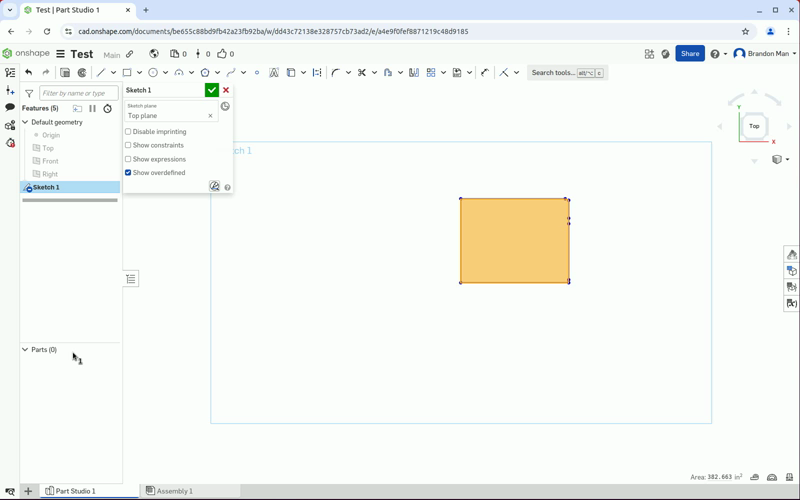
key(shift+y)
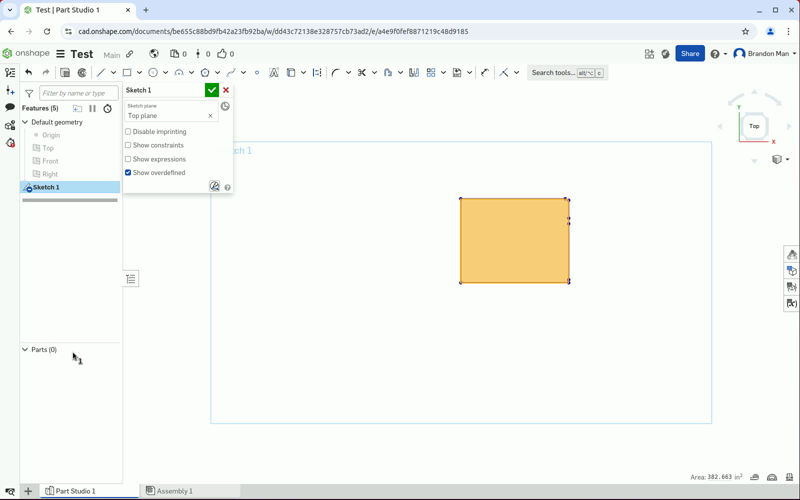
key(shift+e)
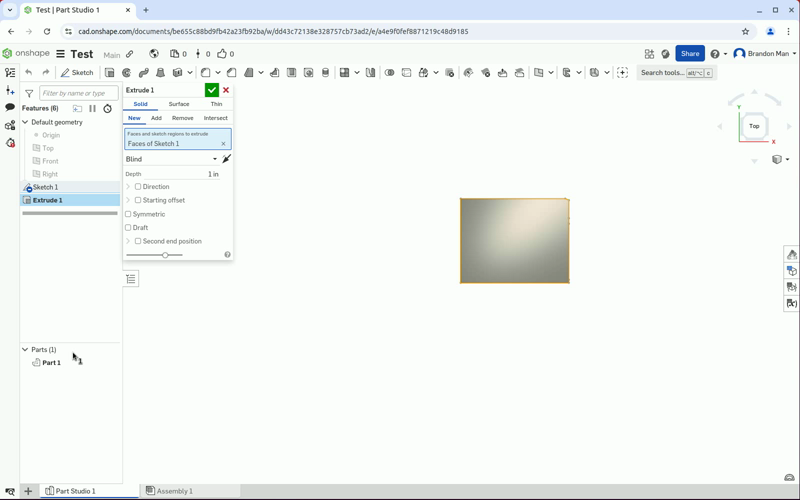
mouse_move(143, 106)
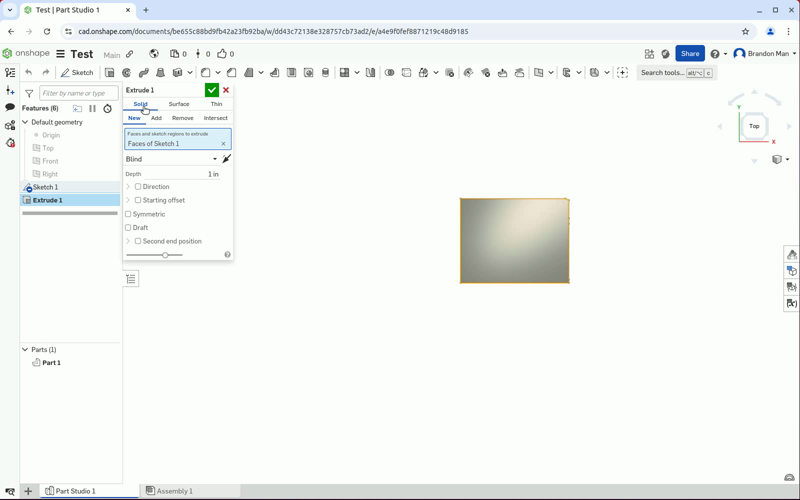
click(143, 106)
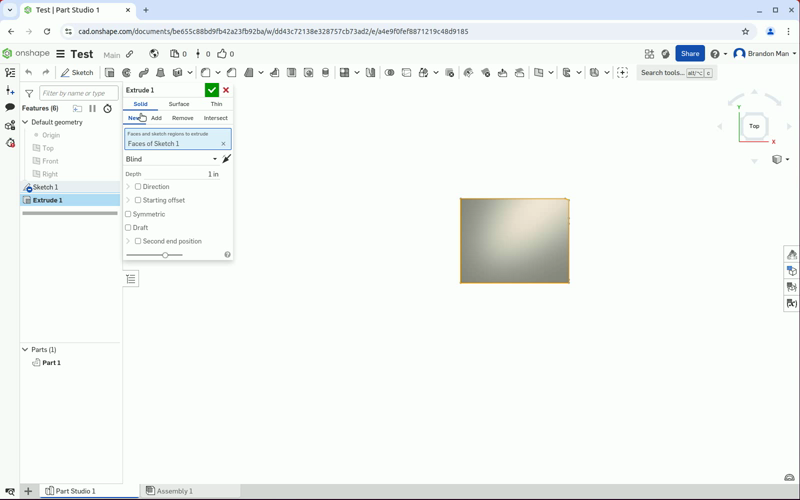
mouse_move(137, 120)
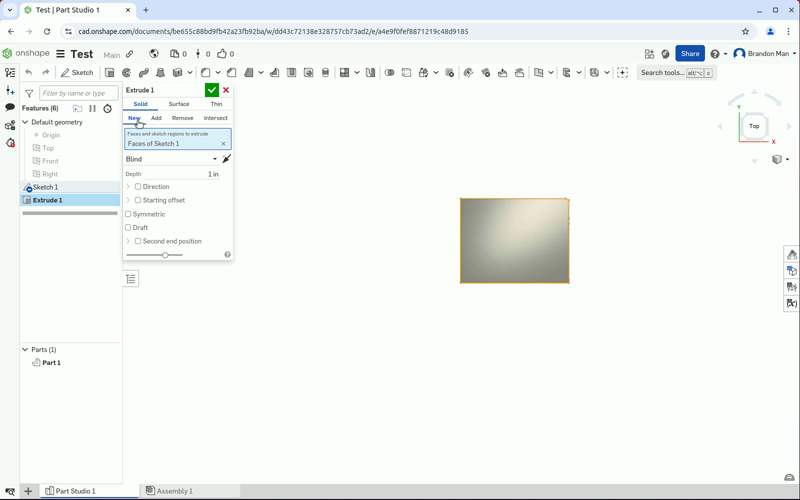
click(137, 120)
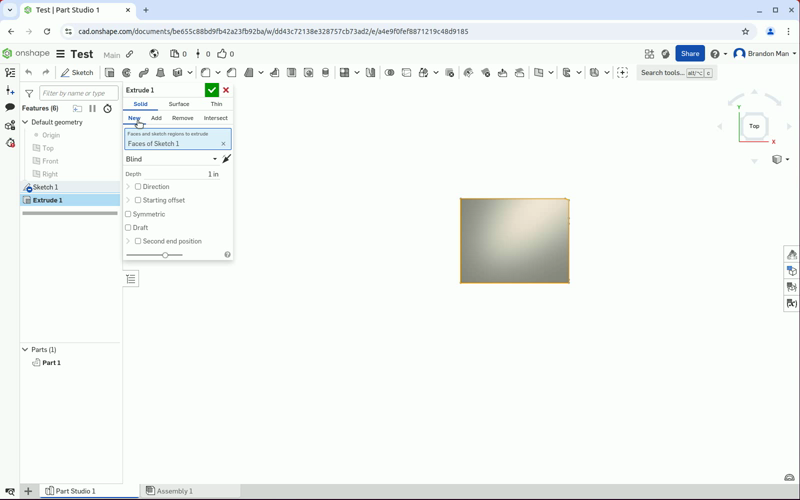
key(tab, 4)
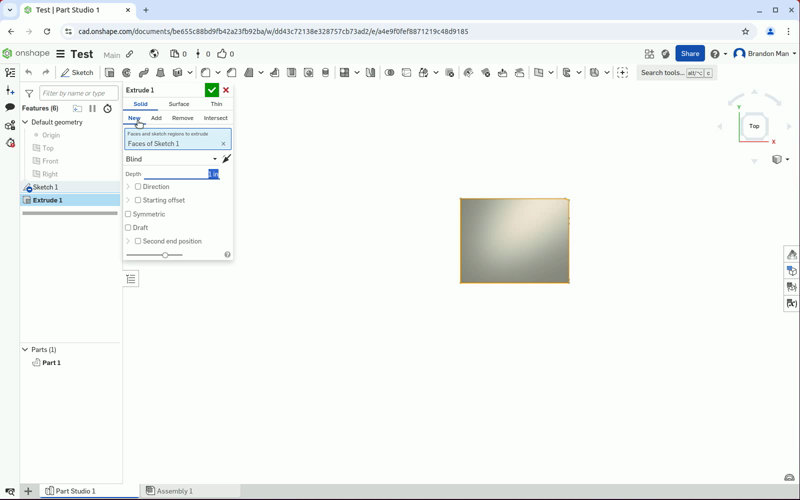
text(0.481)
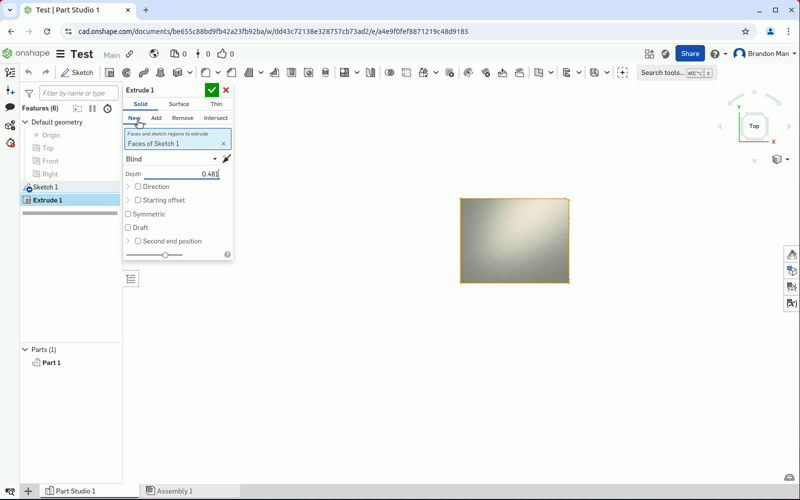
key(enter)
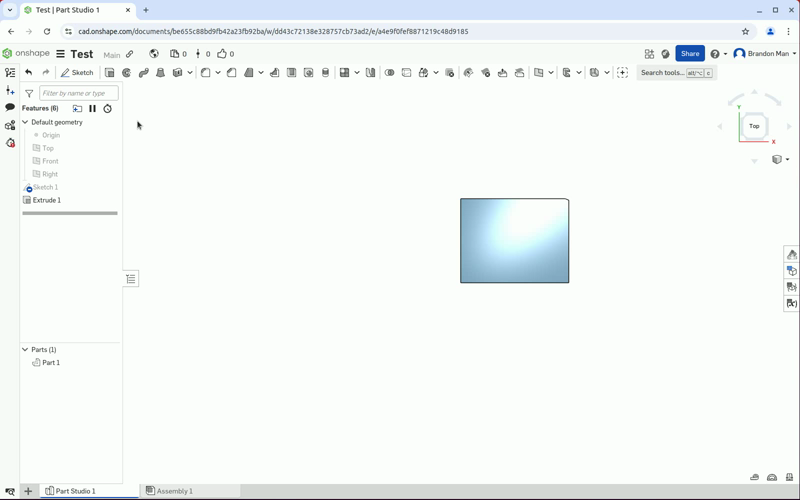
key(shift+h)
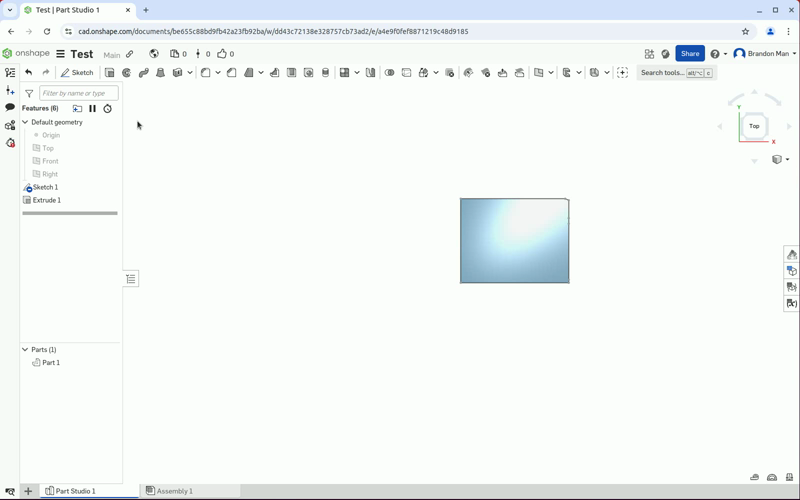
key(shift+h)
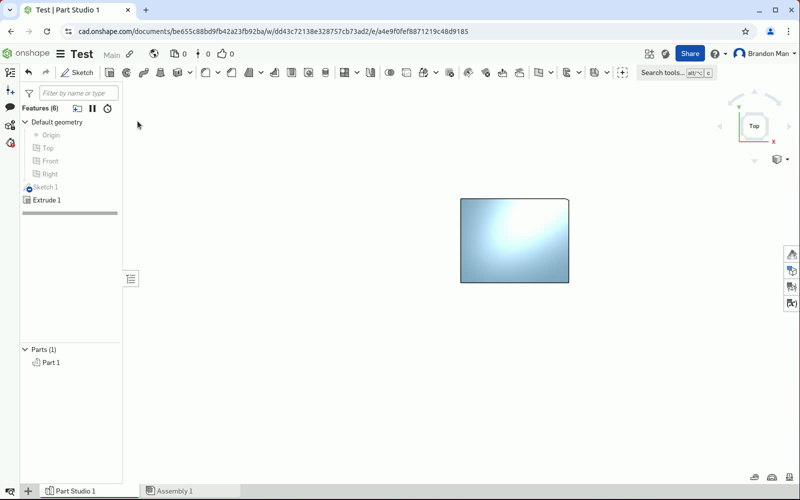
mouse_move(73, 189)
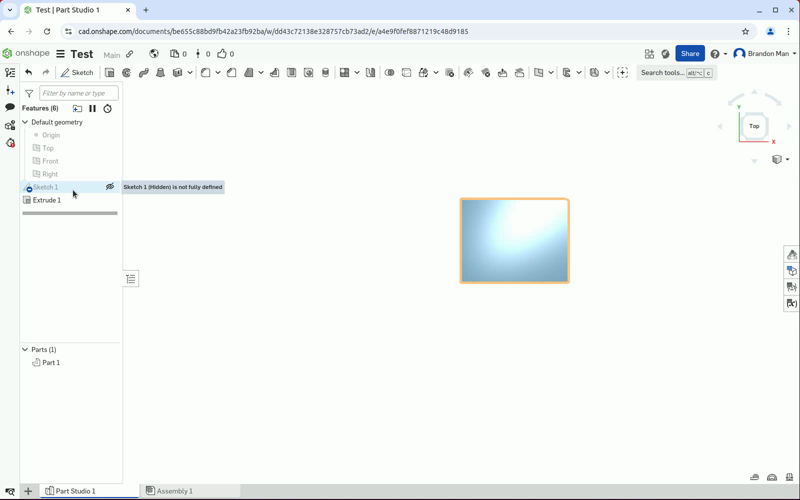
click(73, 189)
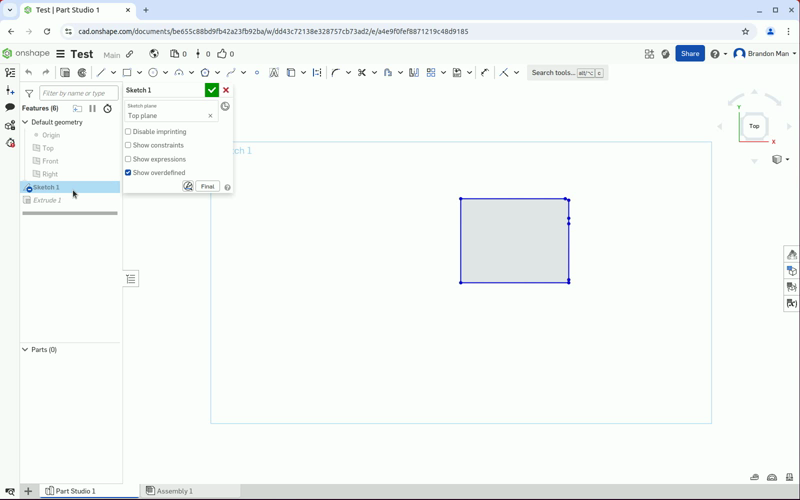
mouse_move(229, 92)
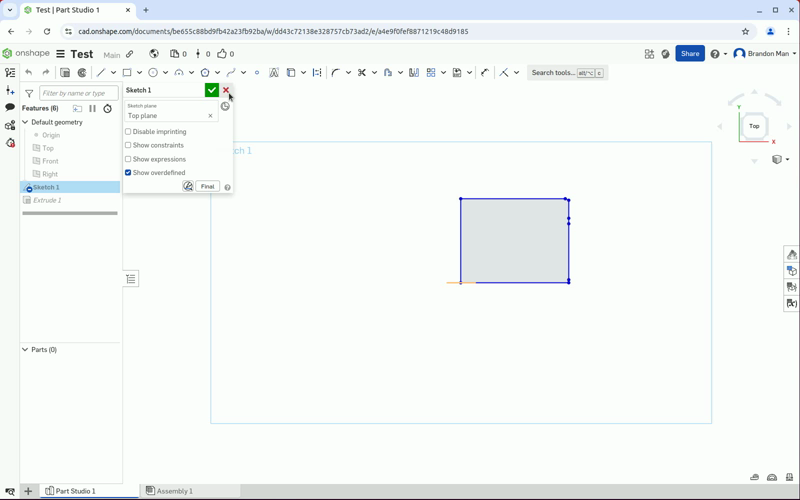
click(229, 92)
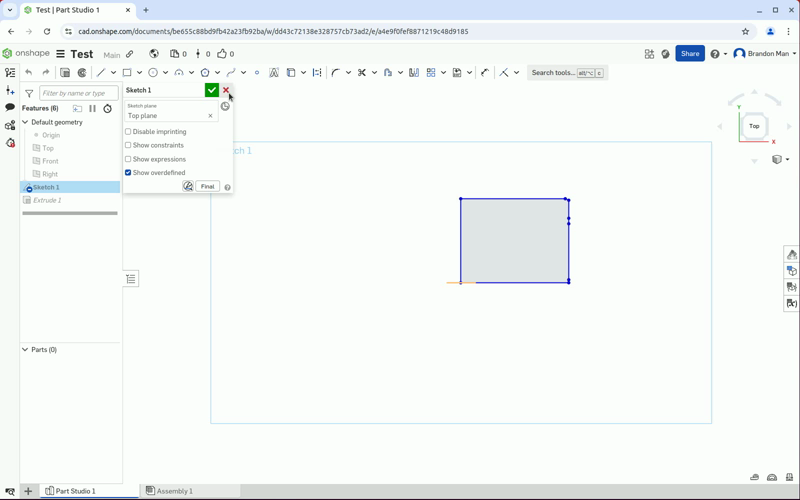
key(shift+s)
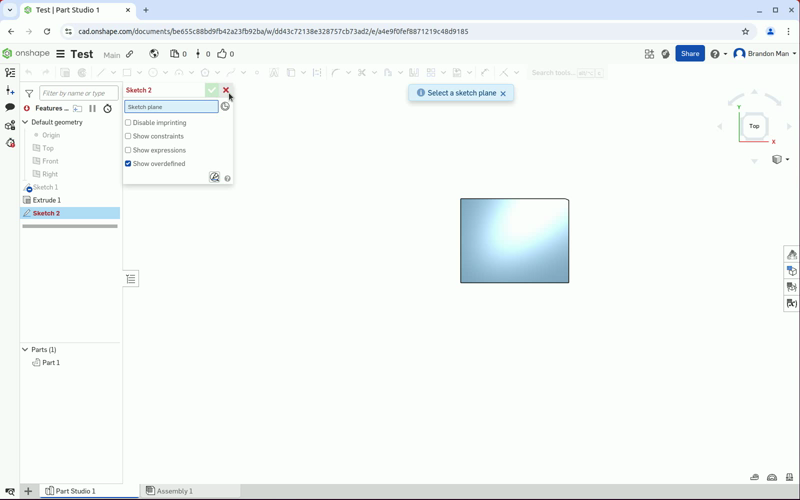
mouse_move(73, 150)
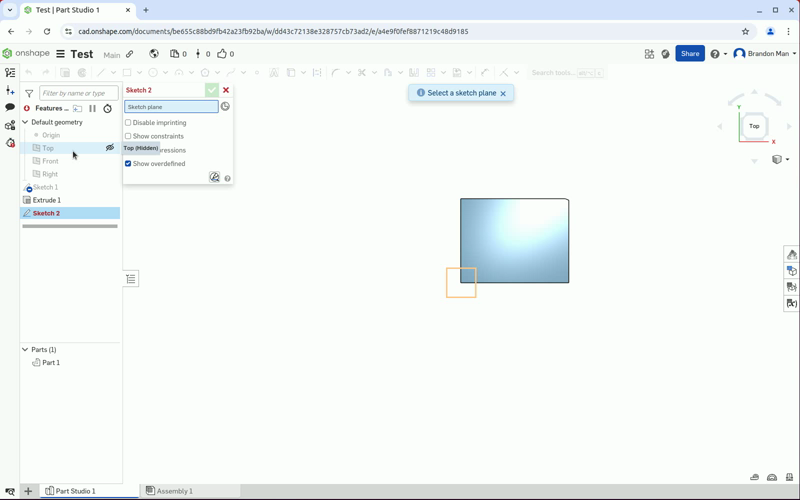
click(73, 150)
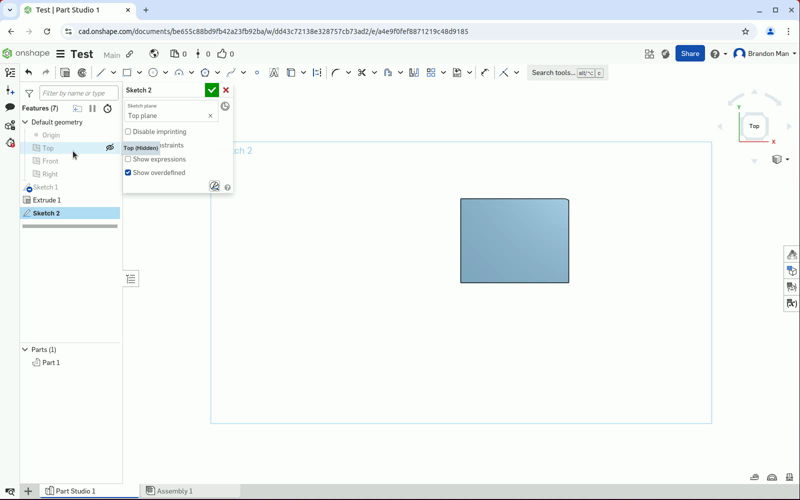
mouse_move(73, 352)
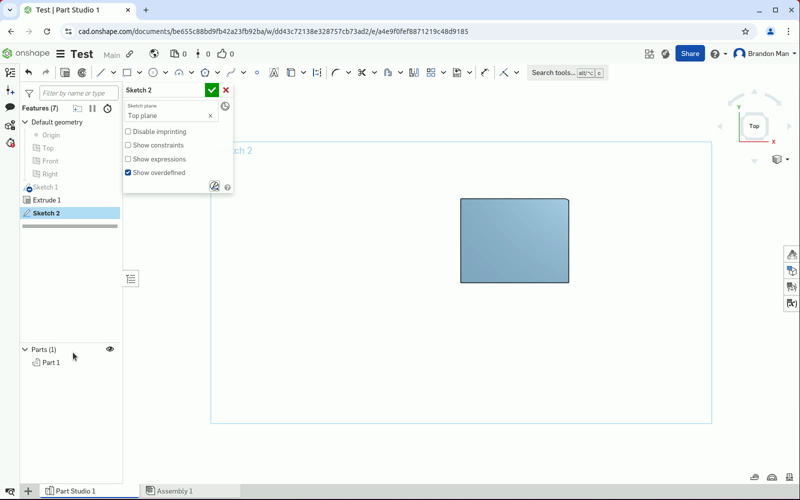
key(y)
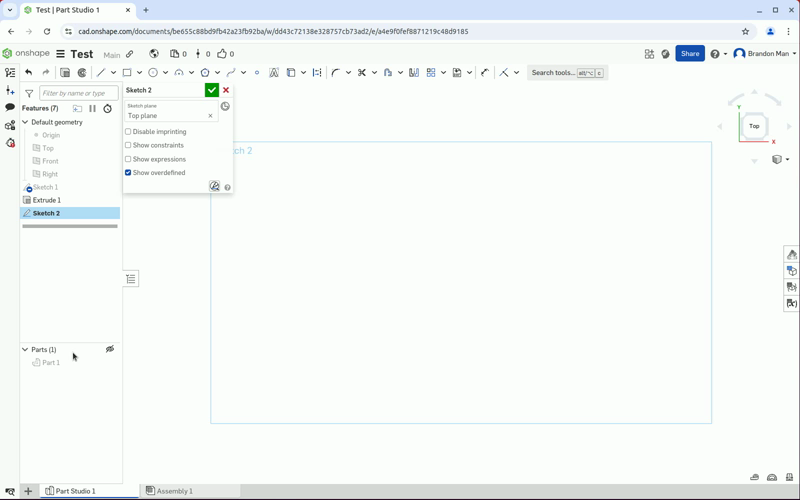
key(l)
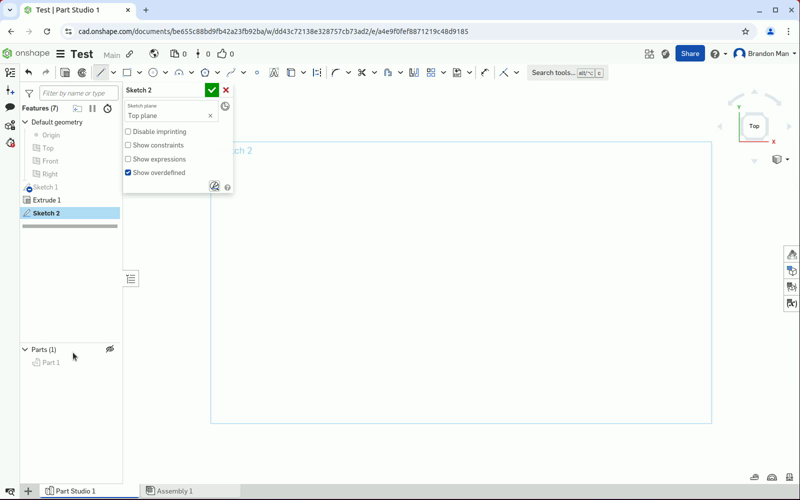
key_down(shift)
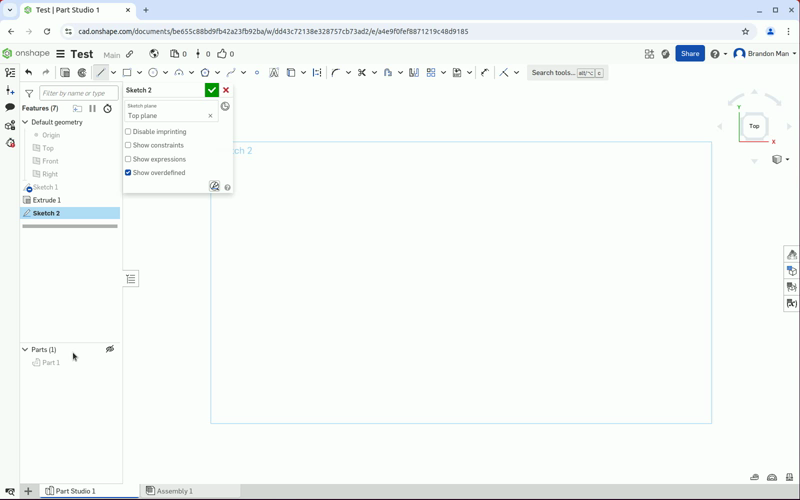
mouse_move(568, 279)
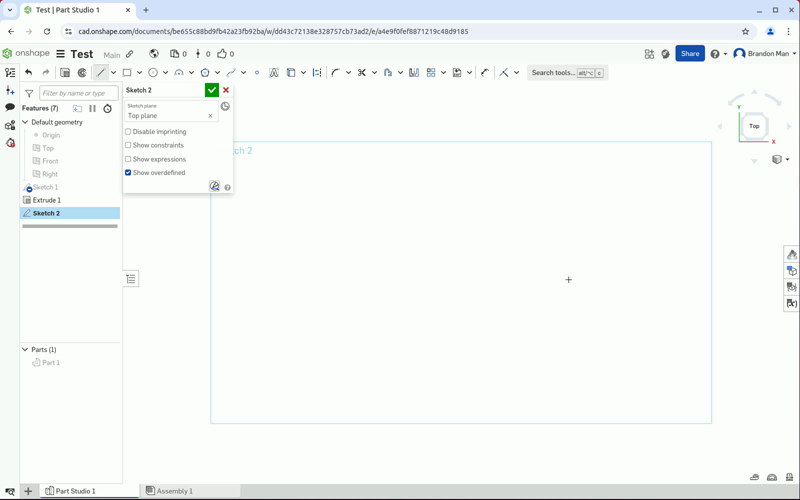
click(568, 279)
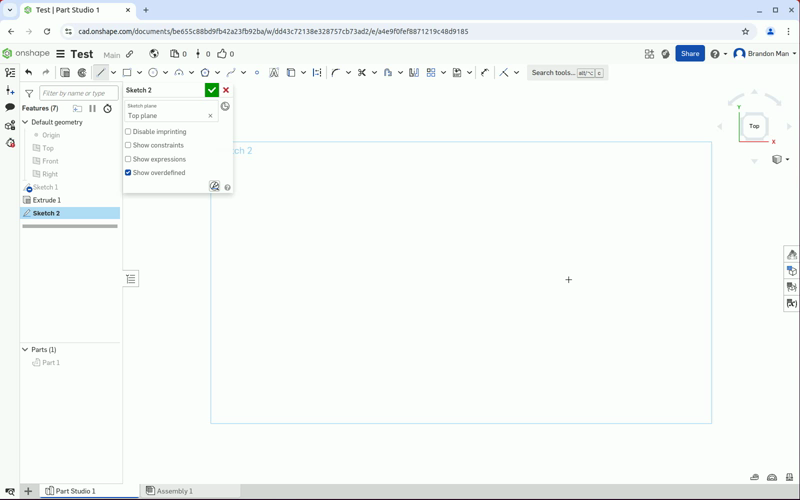
key_up(shift)
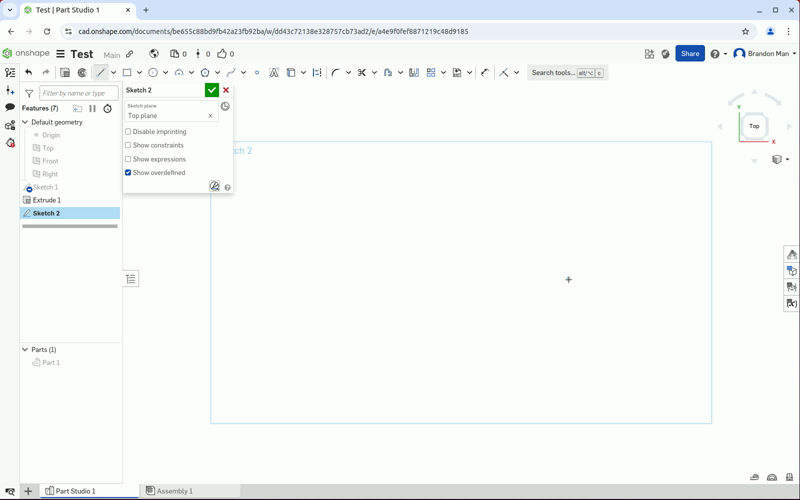
key_down(shift)
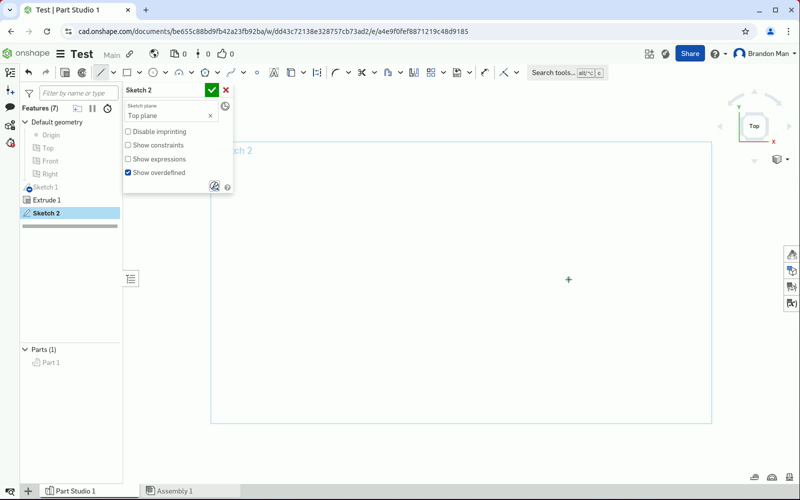
mouse_move(589, 279)
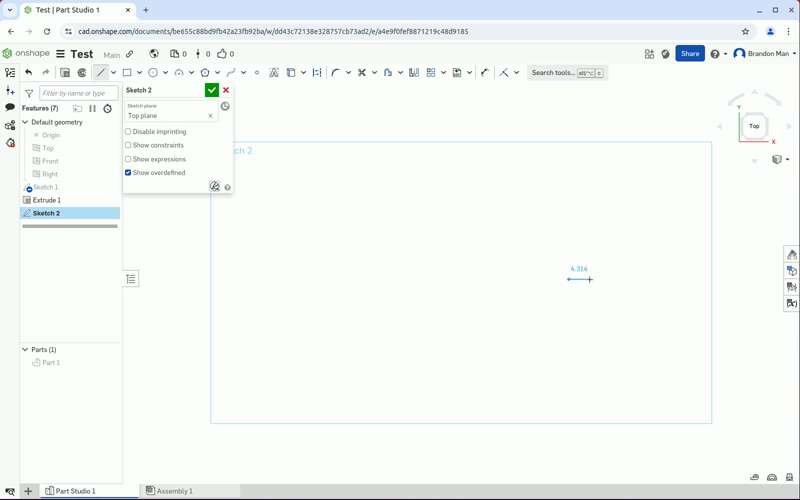
mouse_move(573, 277)
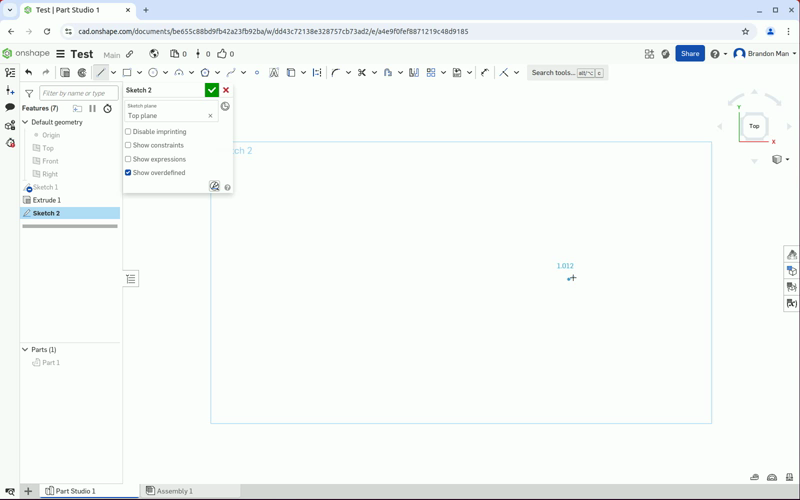
scroll(6)
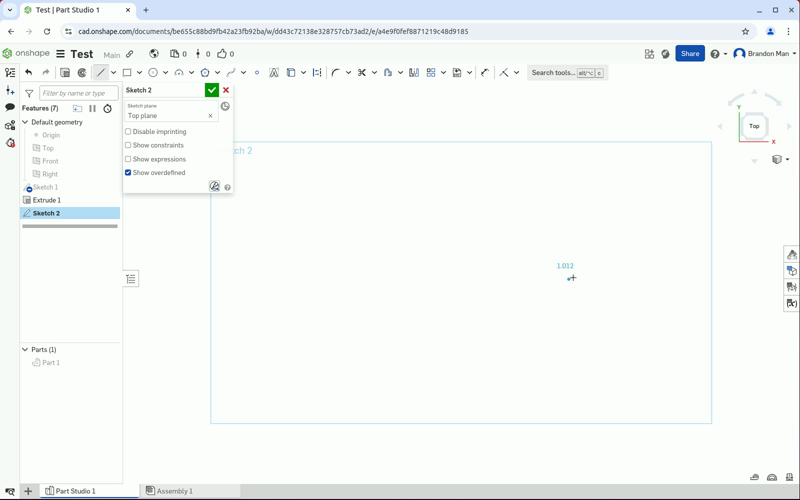
scroll(6)
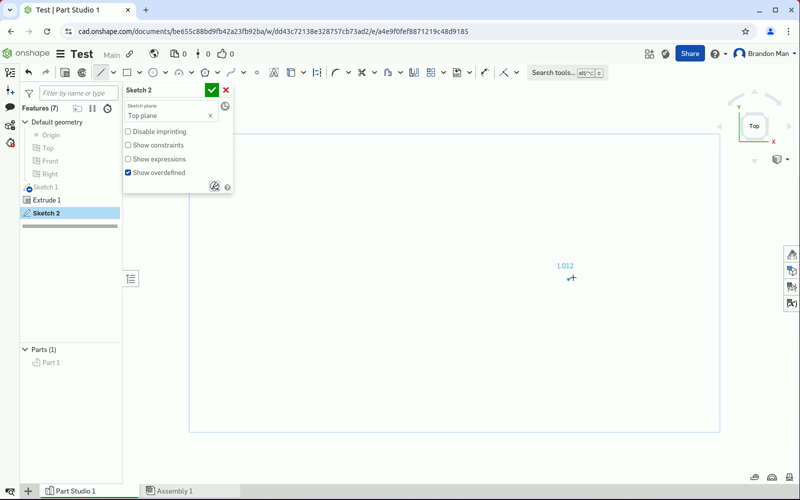
scroll(6)
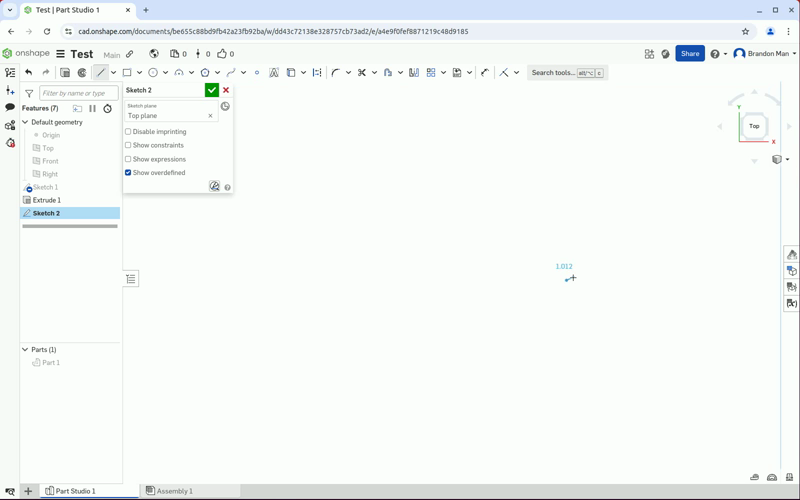
scroll(6)
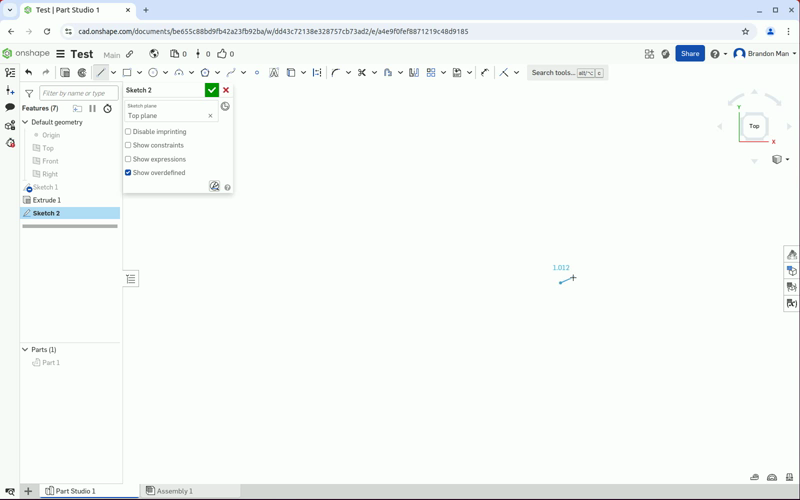
scroll(6)
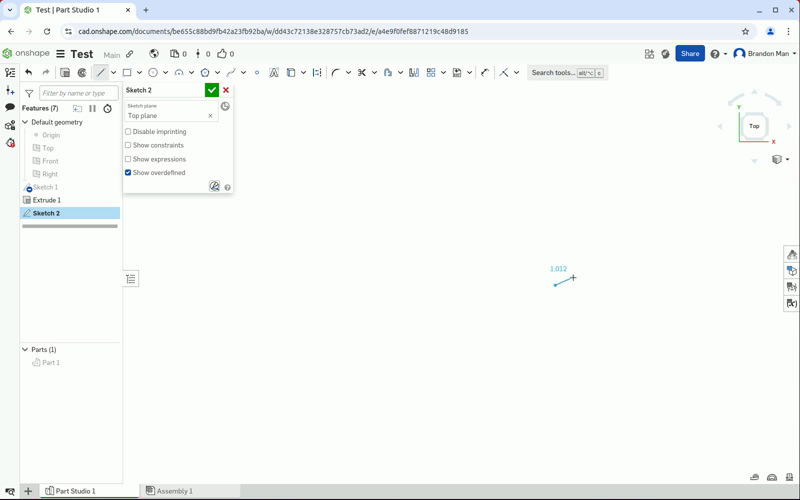
scroll(6)
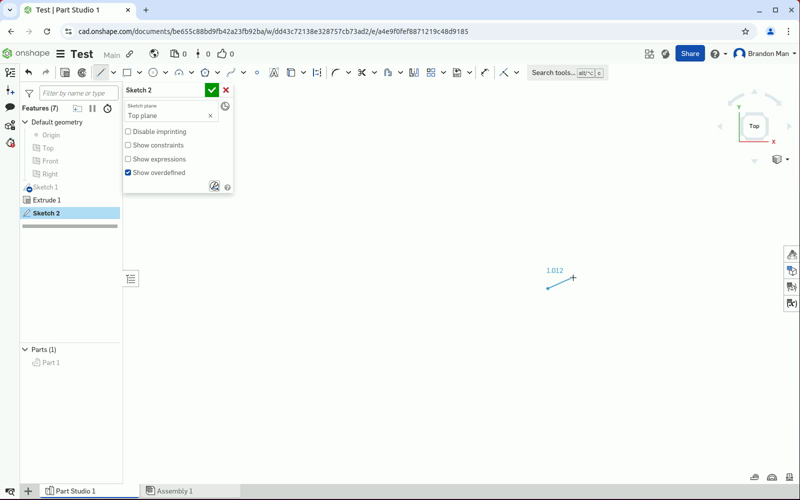
scroll(6)
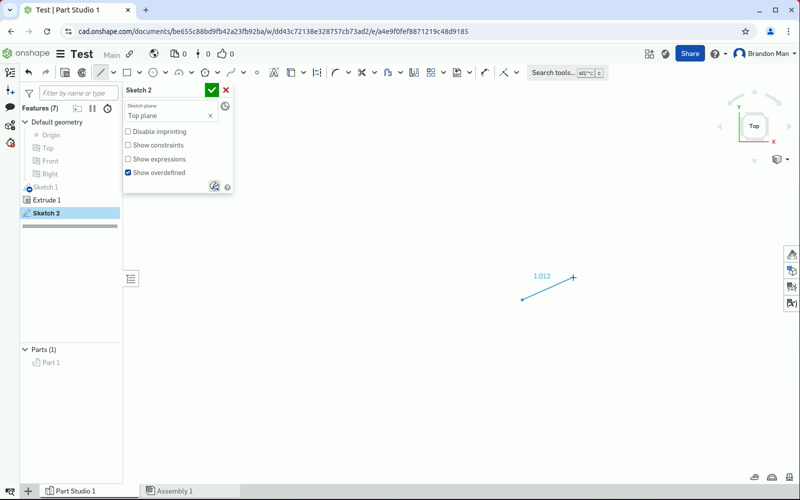
click(573, 277)
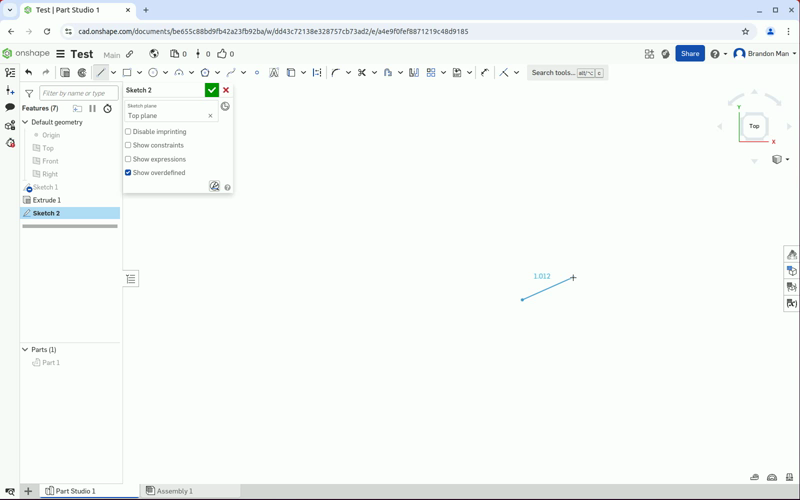
scroll(-6)
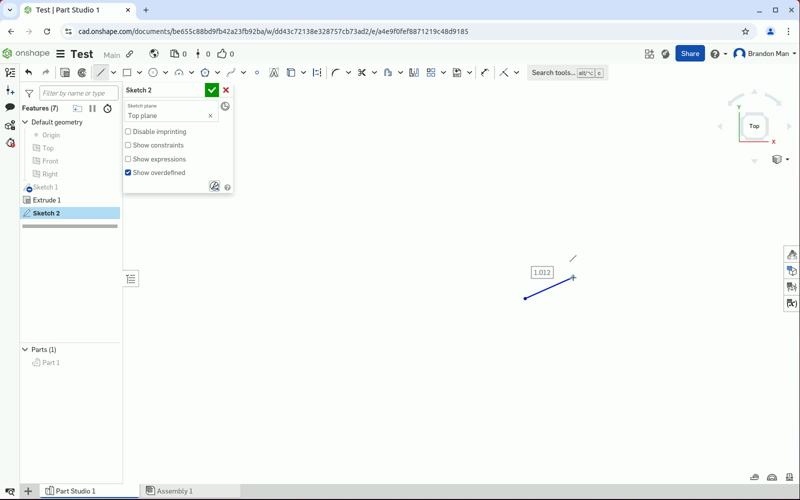
scroll(-6)
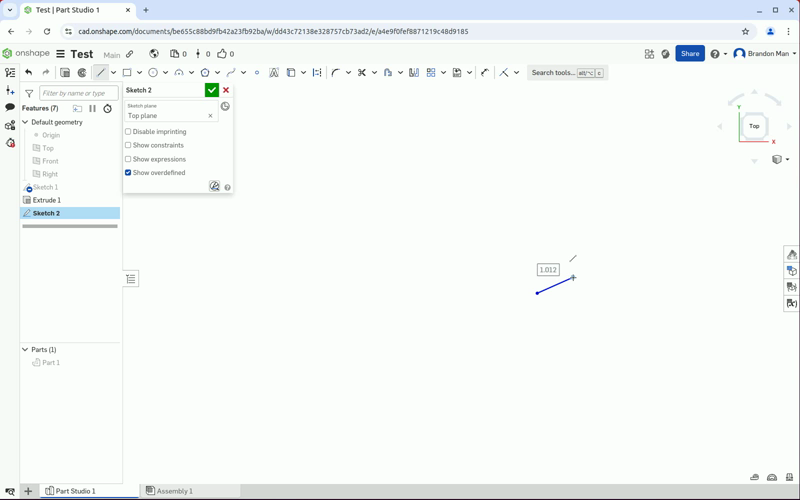
scroll(-6)
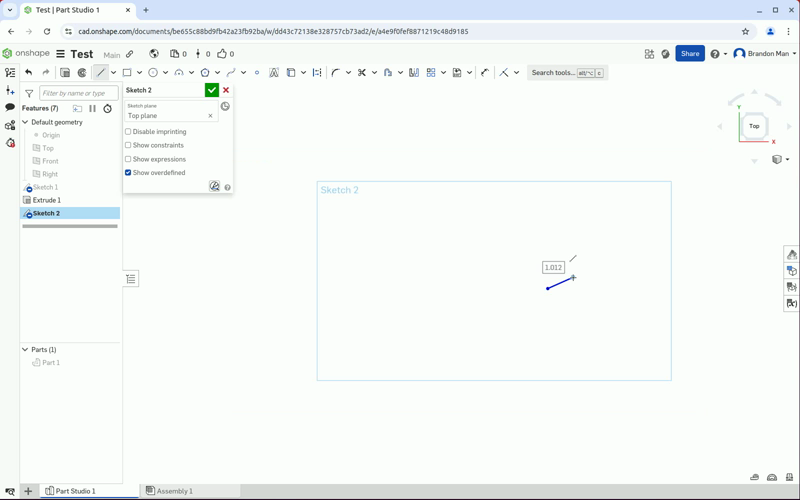
scroll(-6)
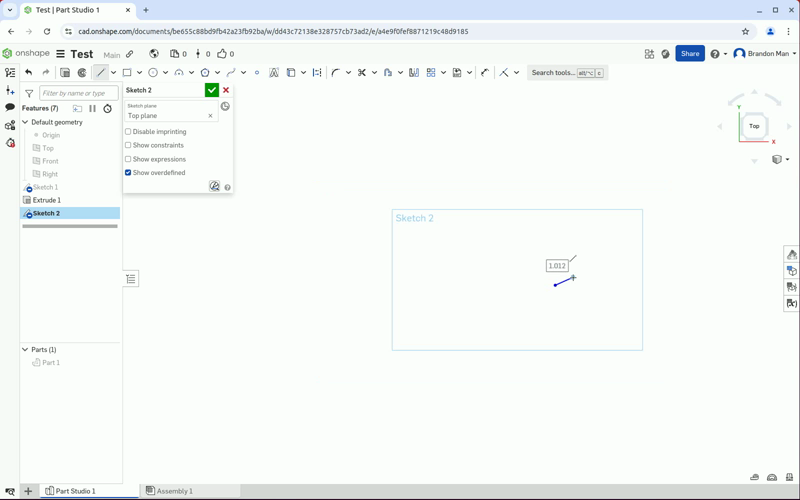
scroll(-6)
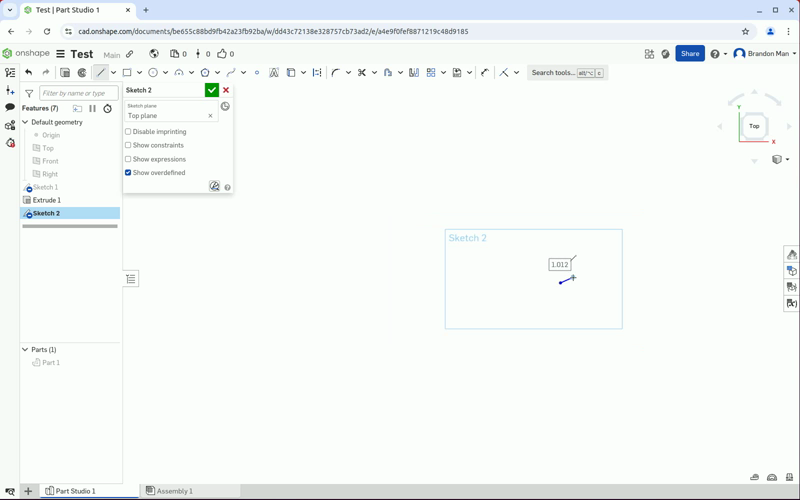
scroll(-6)
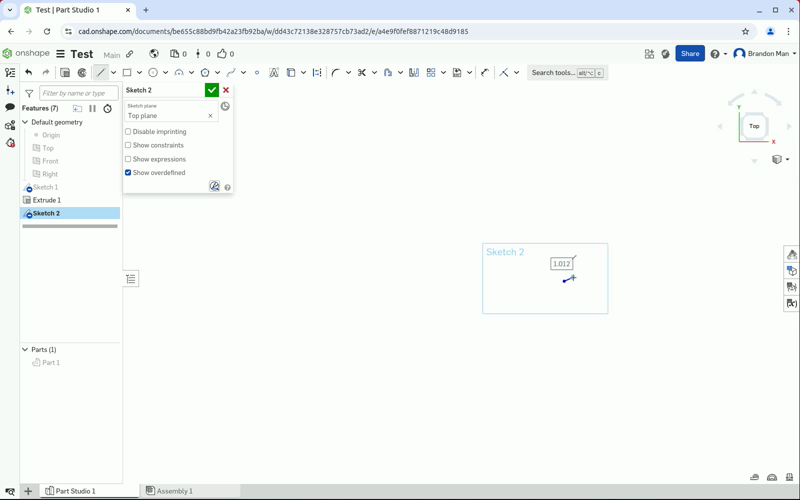
scroll(-6)
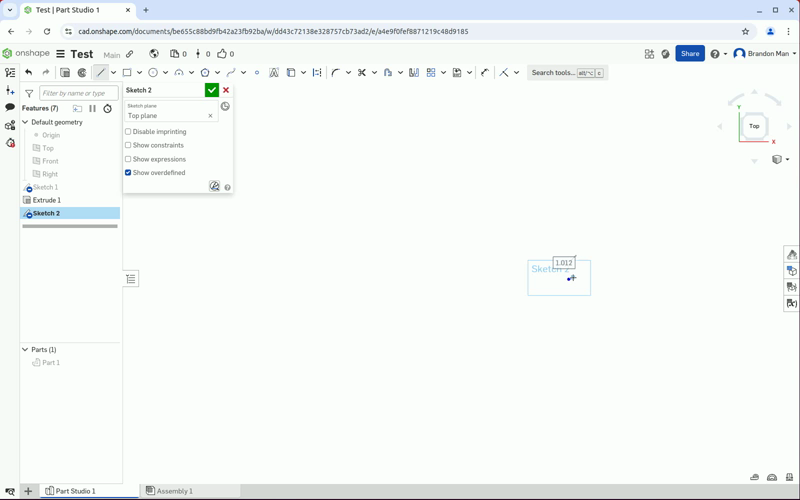
key_up(shift)
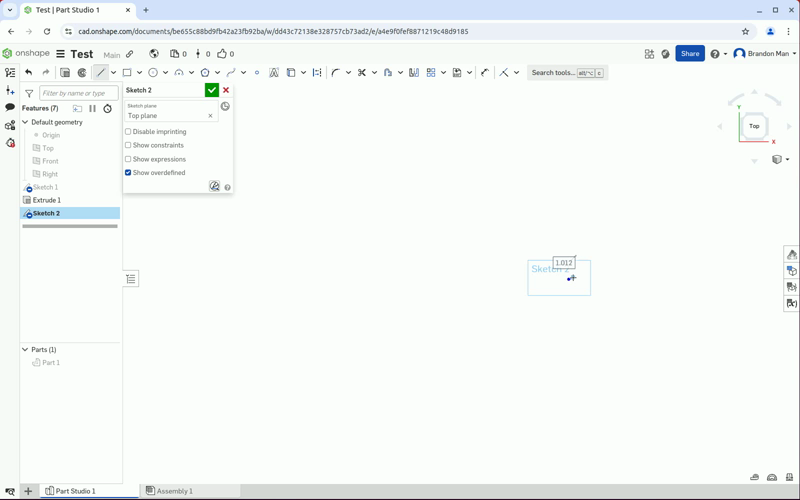
key_down(shift)
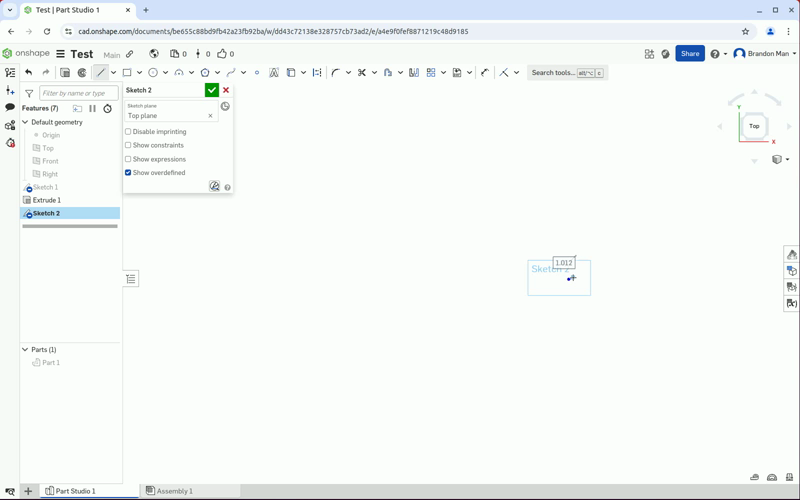
mouse_move(589, 277)
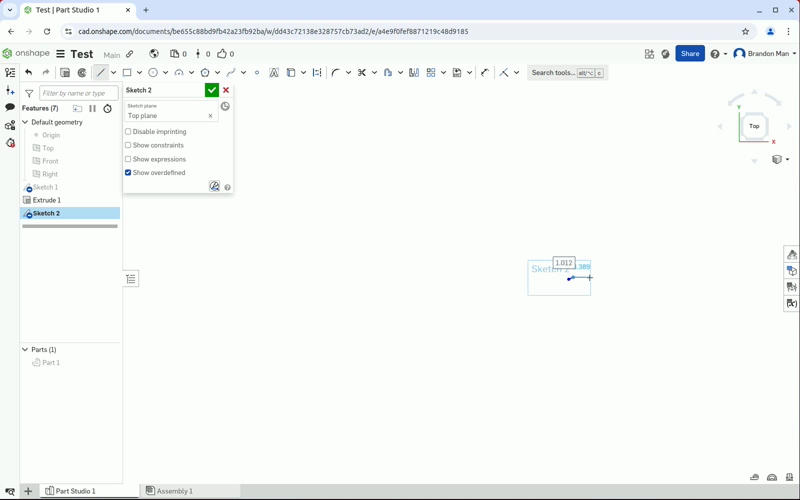
mouse_move(573, 223)
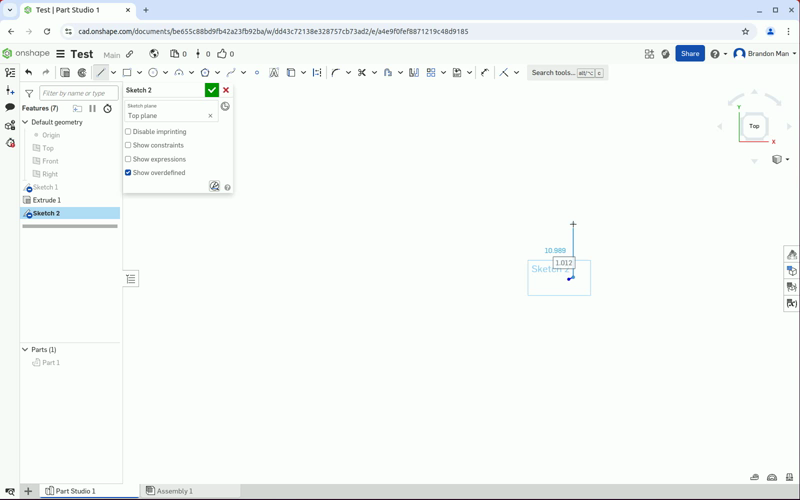
click(573, 223)
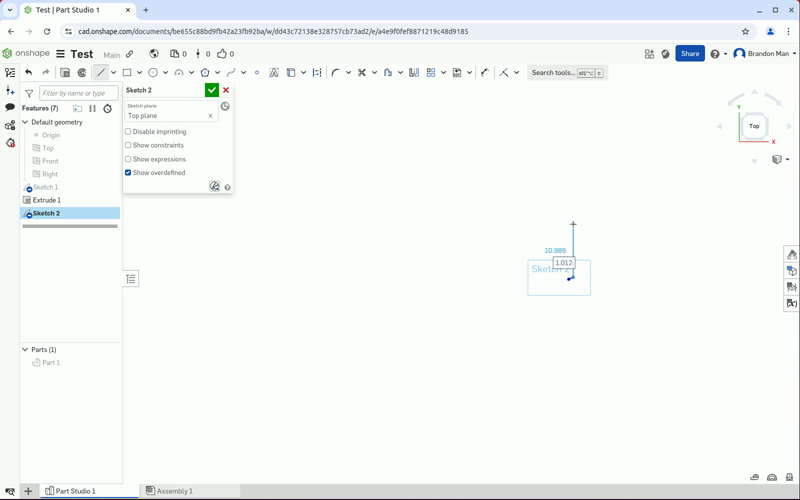
key_up(shift)
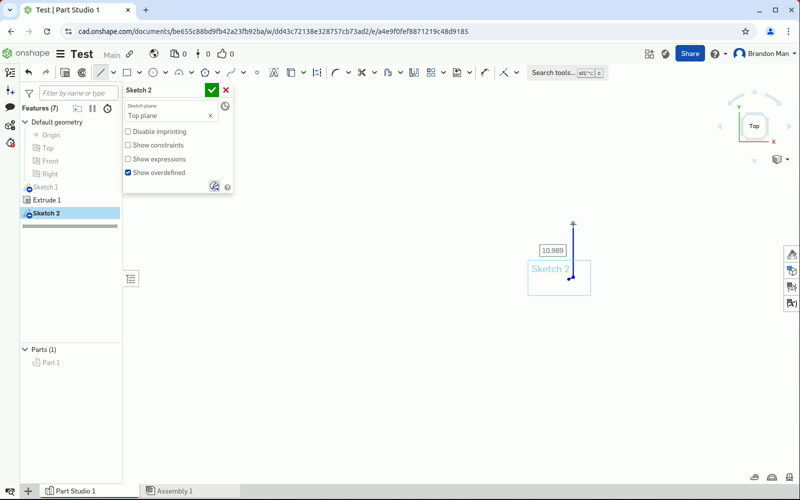
key_down(shift)
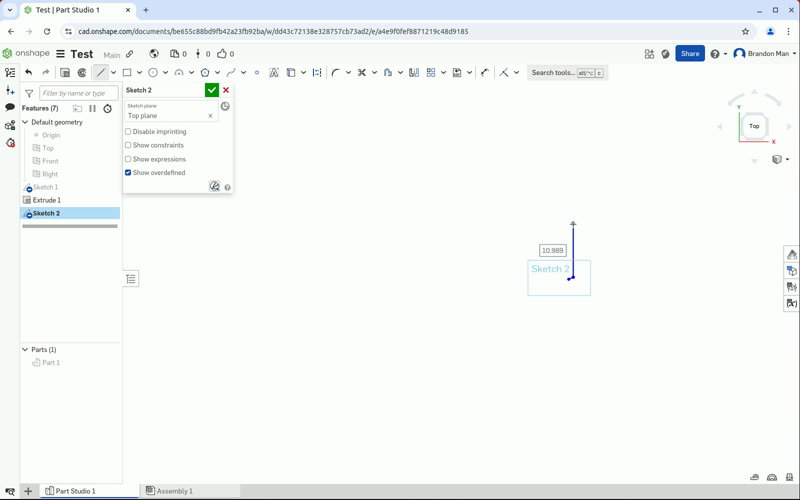
mouse_move(589, 223)
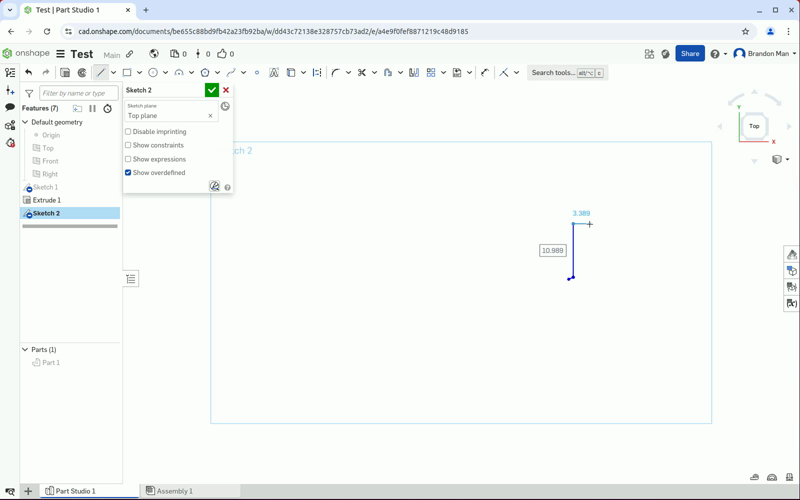
mouse_move(568, 223)
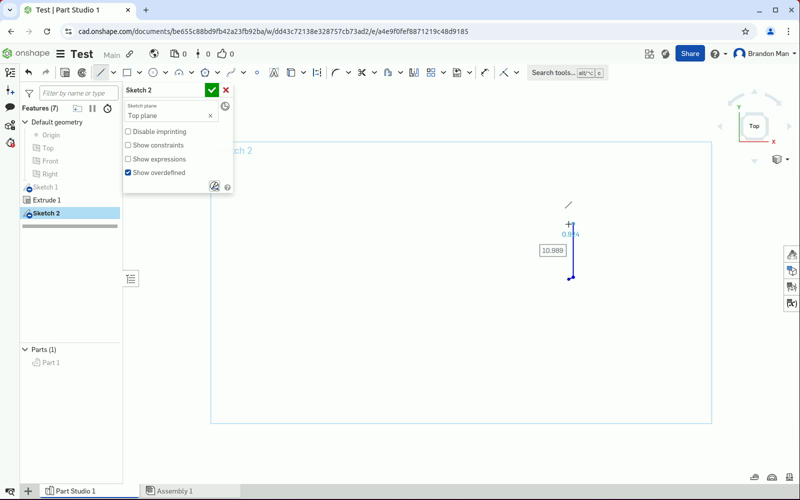
scroll(6)
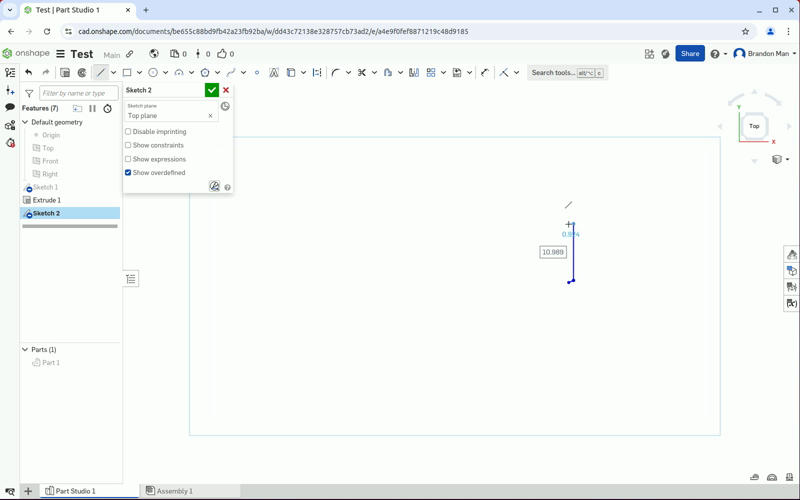
scroll(6)
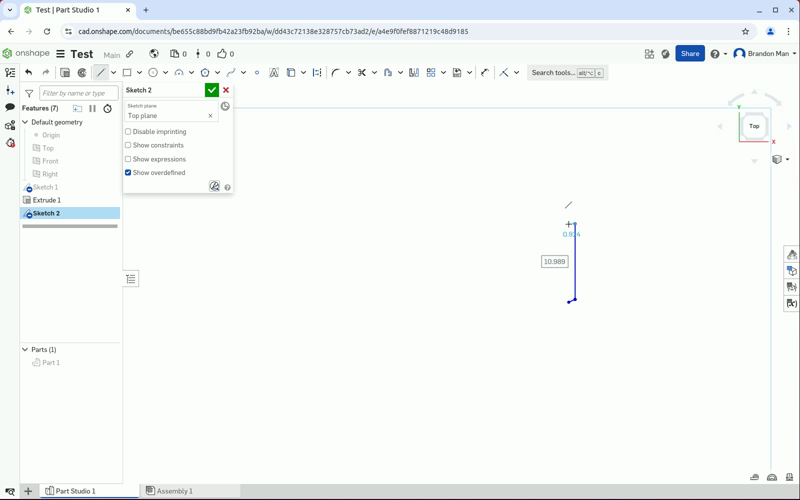
scroll(6)
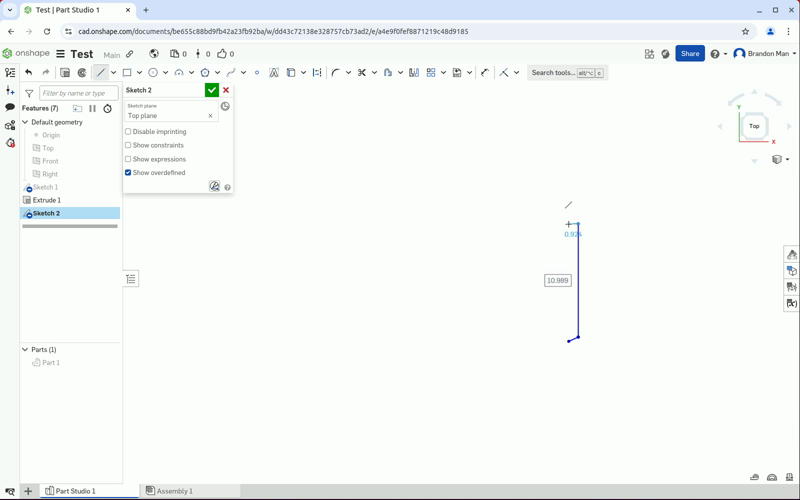
scroll(6)
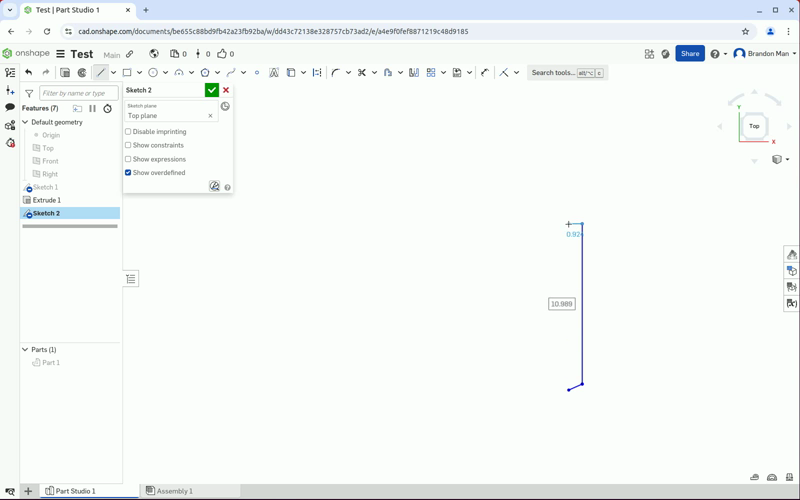
scroll(6)
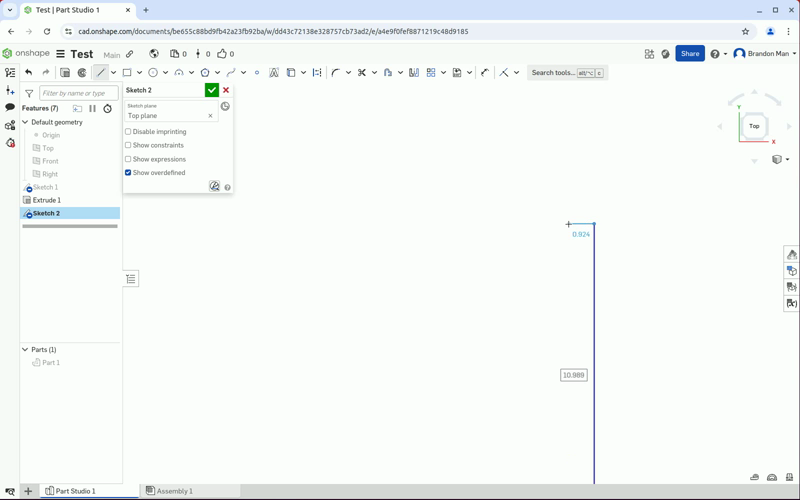
scroll(6)
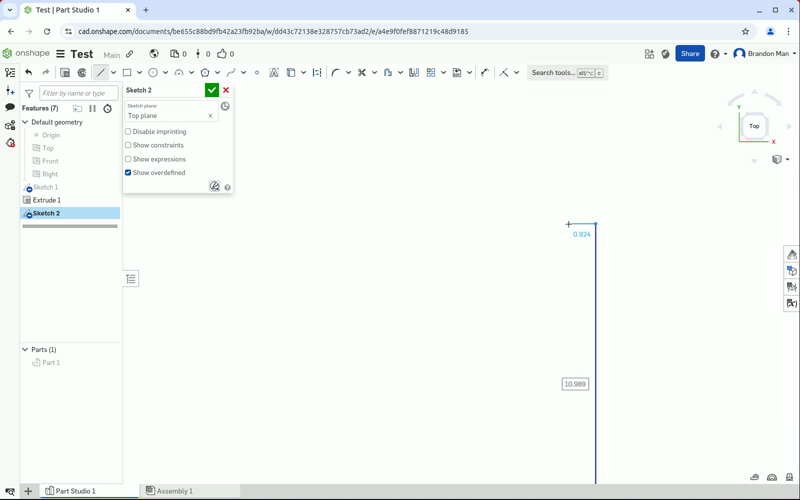
scroll(6)
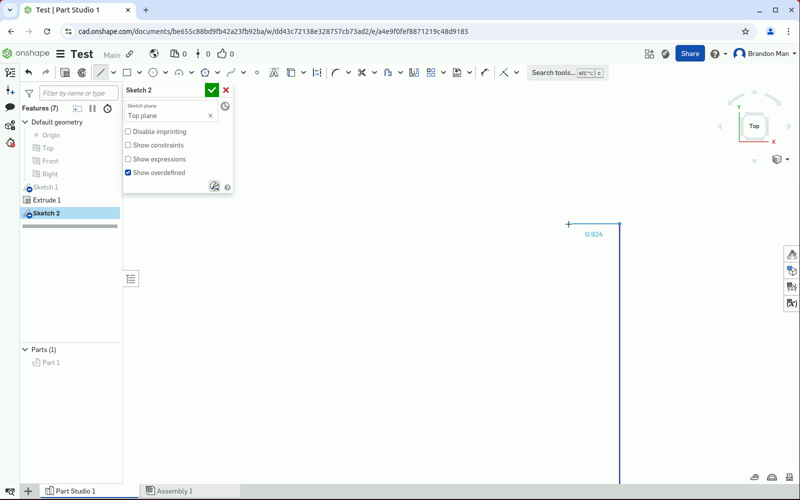
click(568, 223)
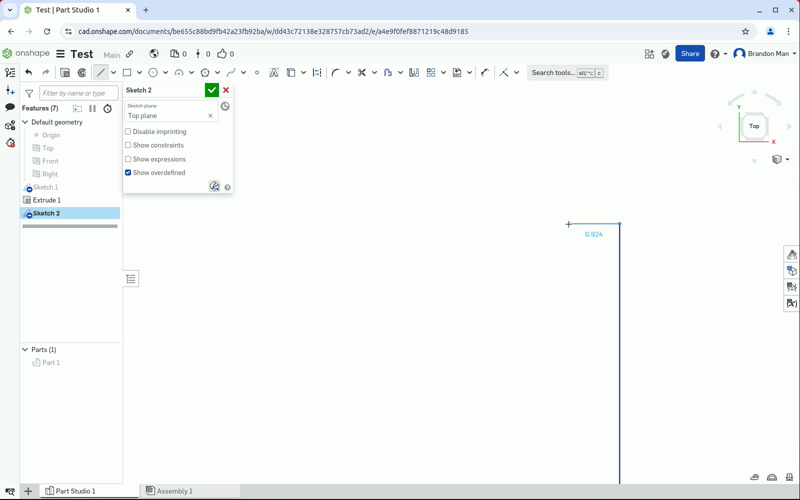
scroll(-6)
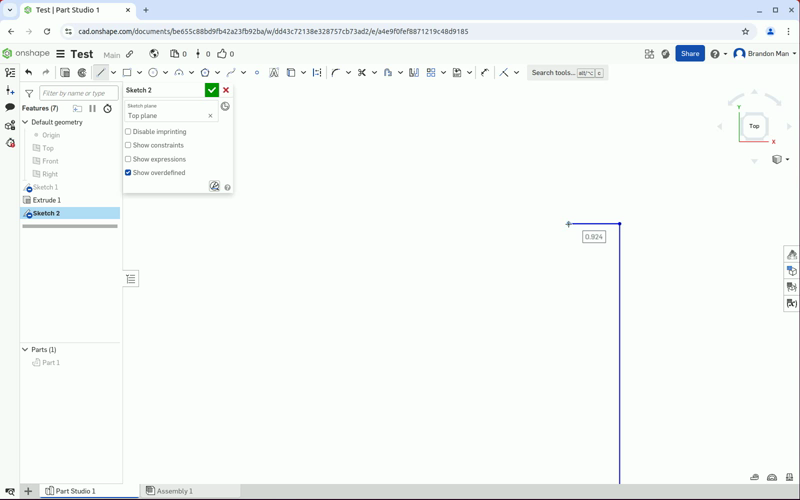
scroll(-6)
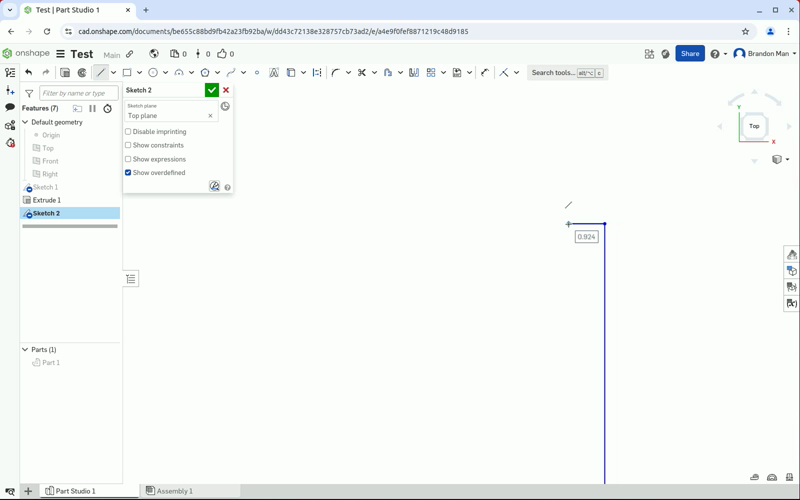
scroll(-6)
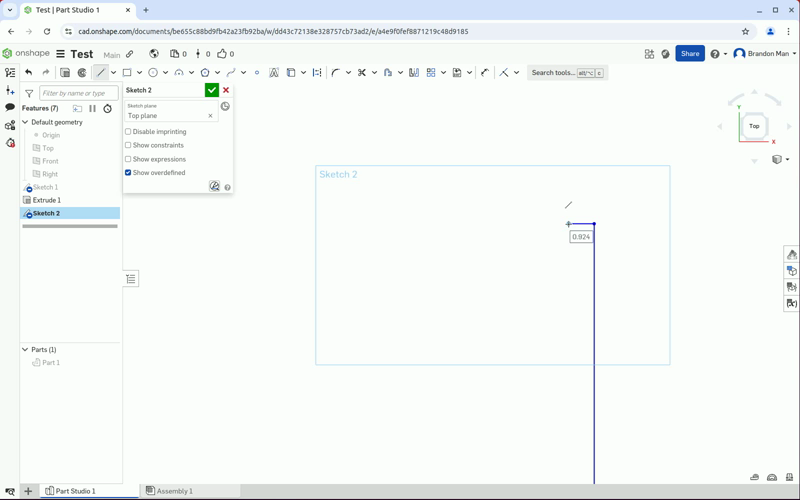
scroll(-6)
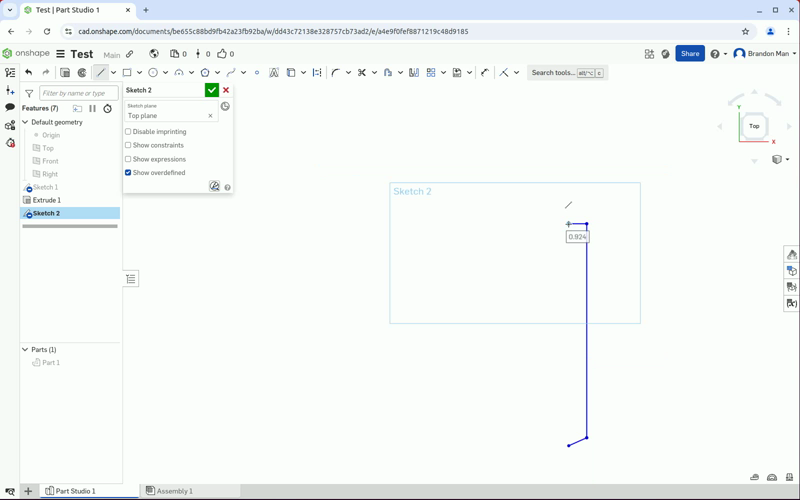
scroll(-6)
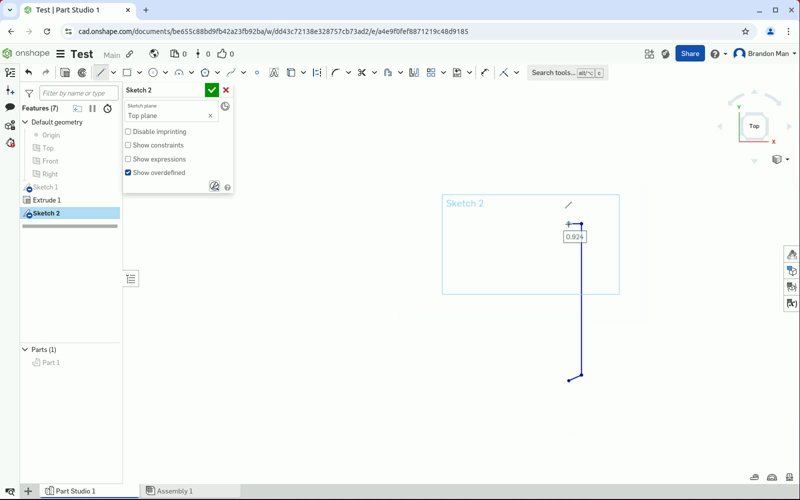
scroll(-6)
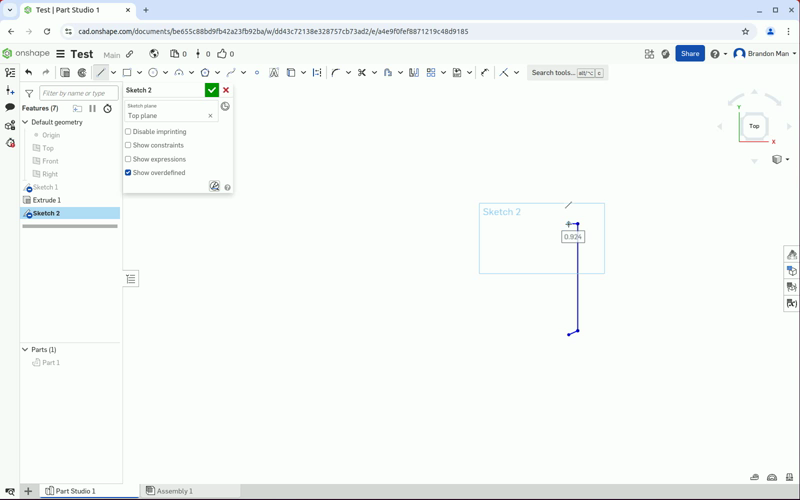
scroll(-6)
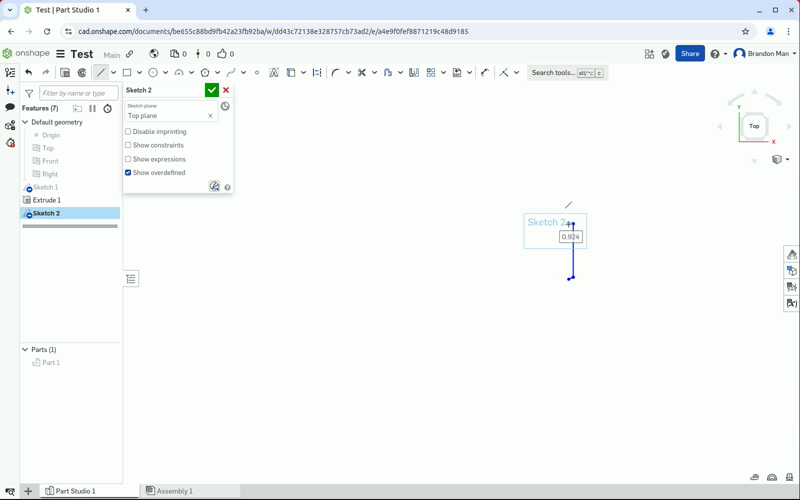
key_up(shift)
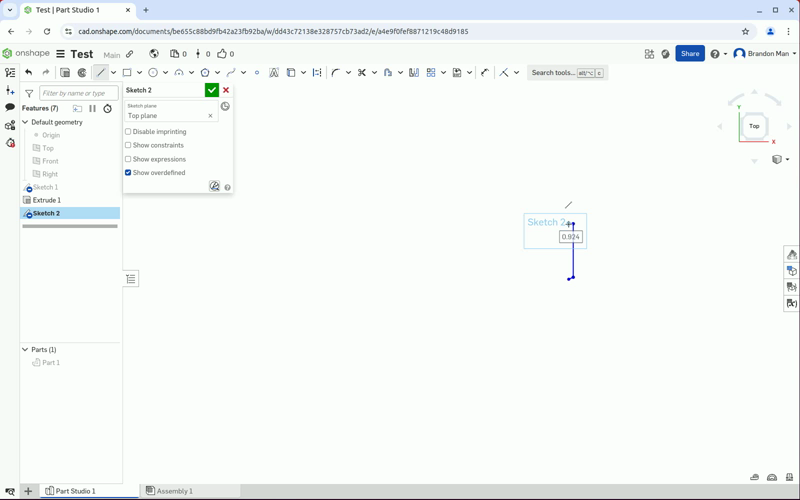
mouse_move(589, 223)
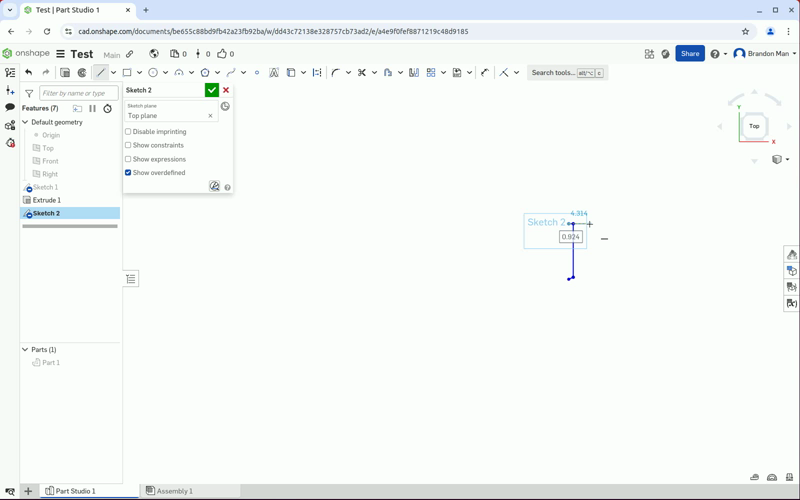
key_down(shift)
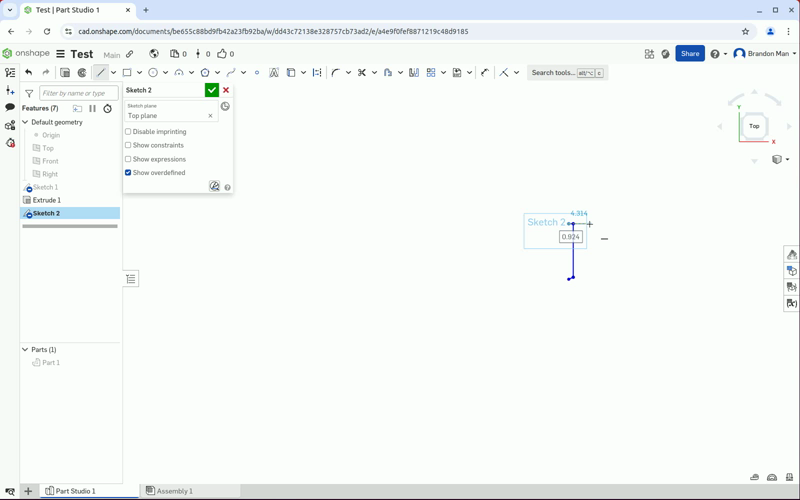
mouse_move(568, 279)
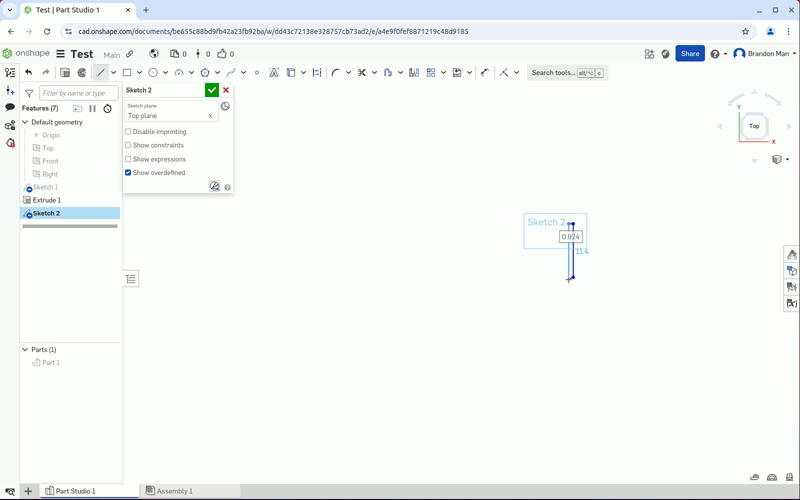
key_up(shift)
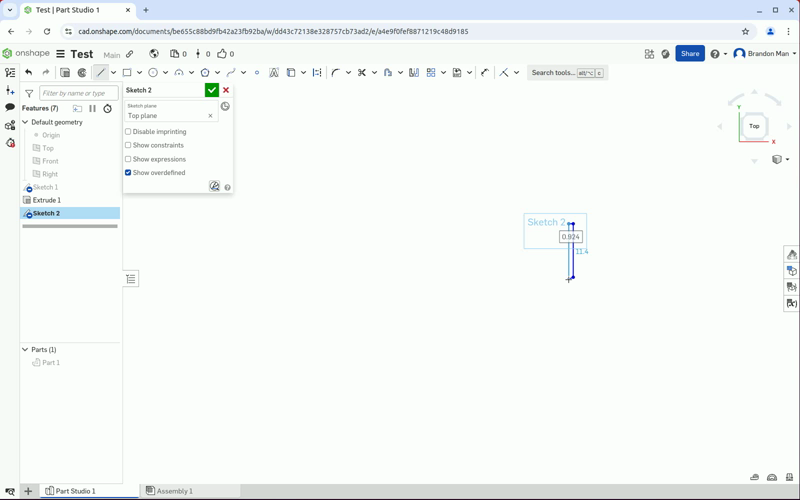
click(568, 279)
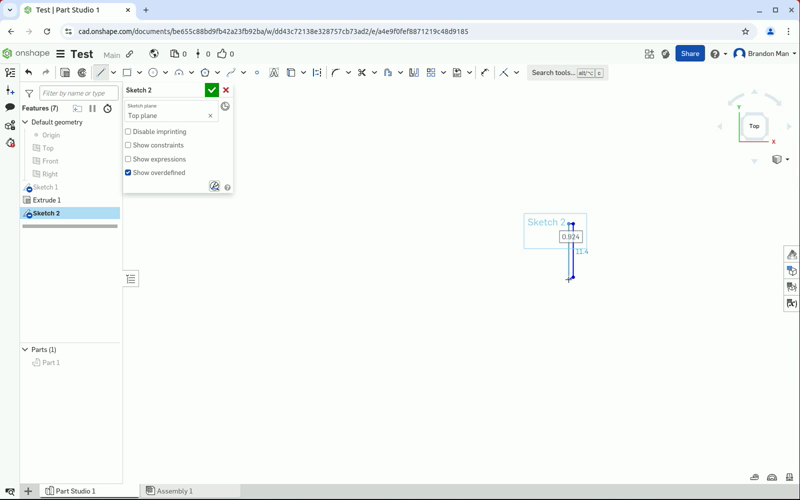
key(esc)
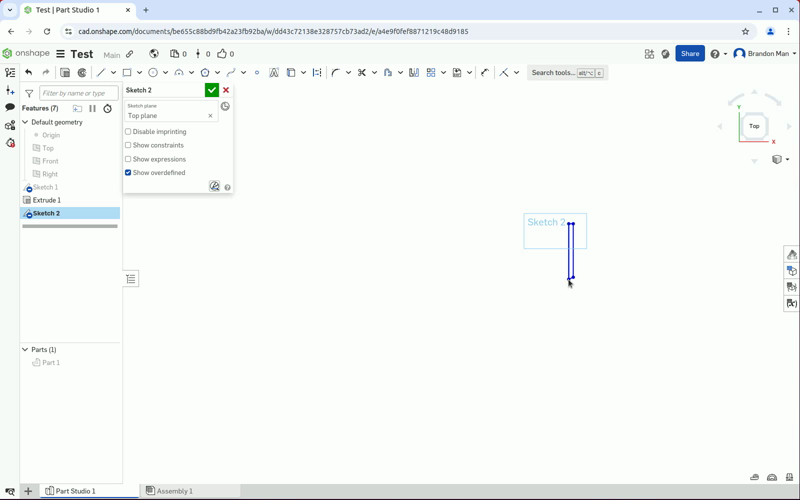
mouse_move(569, 245)
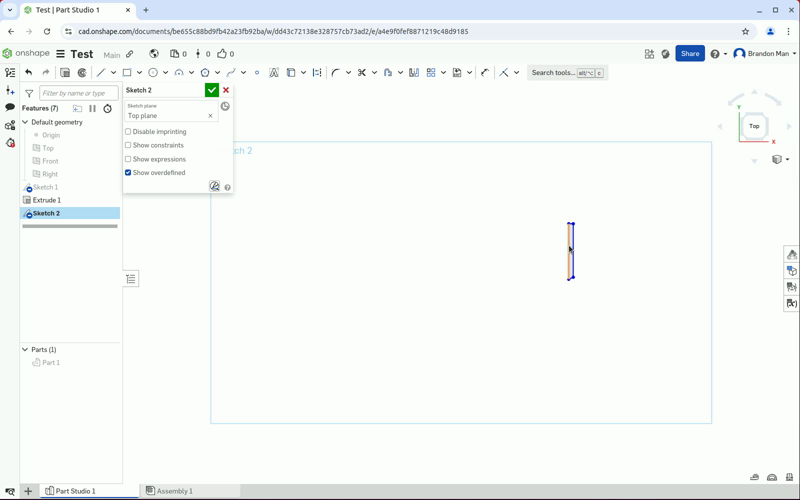
scroll(6)
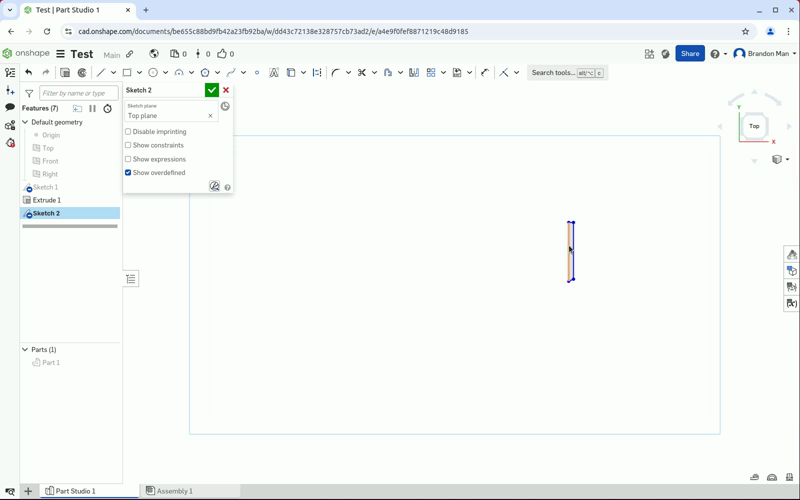
scroll(6)
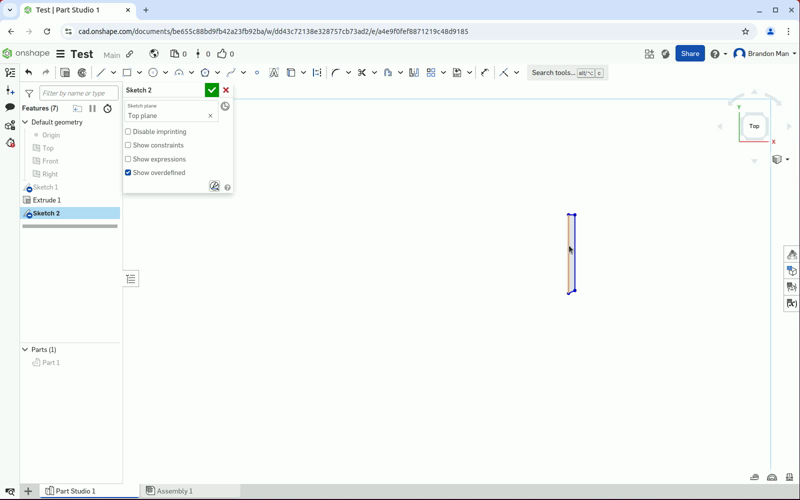
scroll(6)
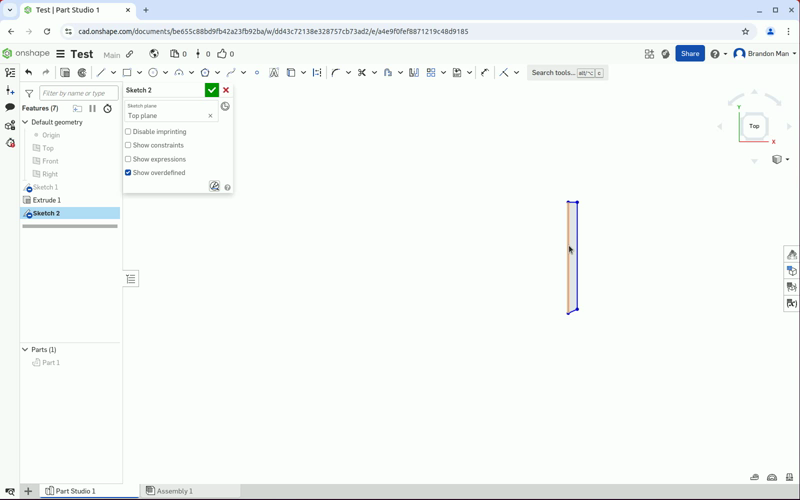
scroll(6)
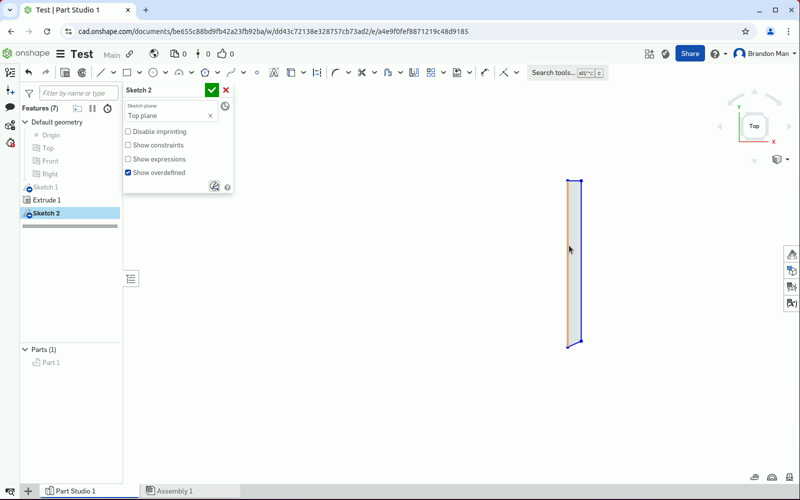
scroll(6)
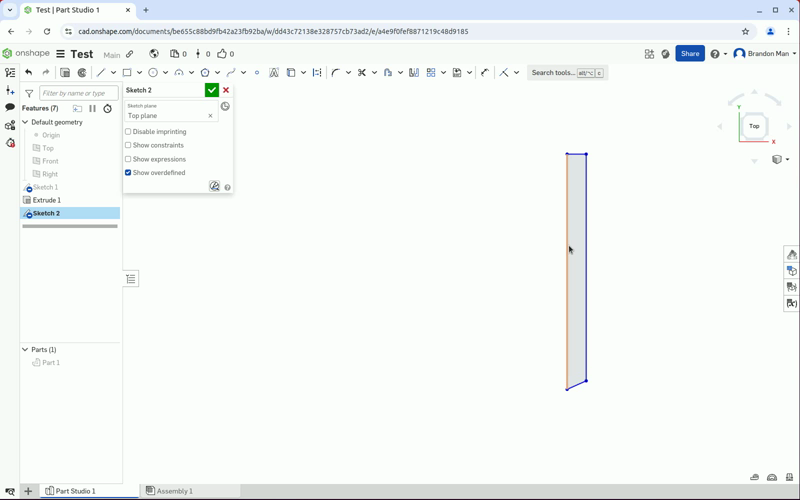
scroll(6)
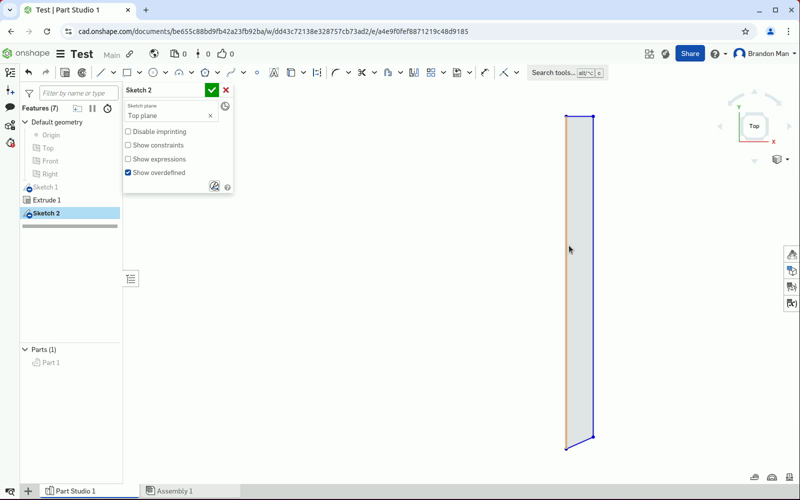
scroll(6)
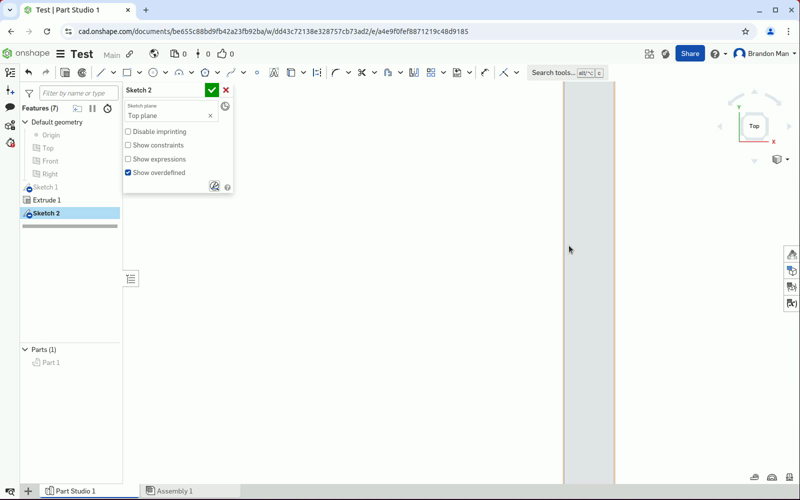
click(569, 245)
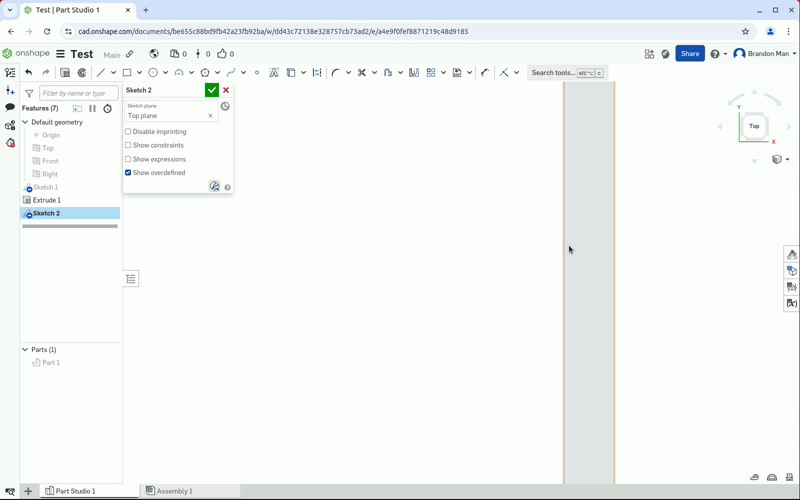
scroll(-6)
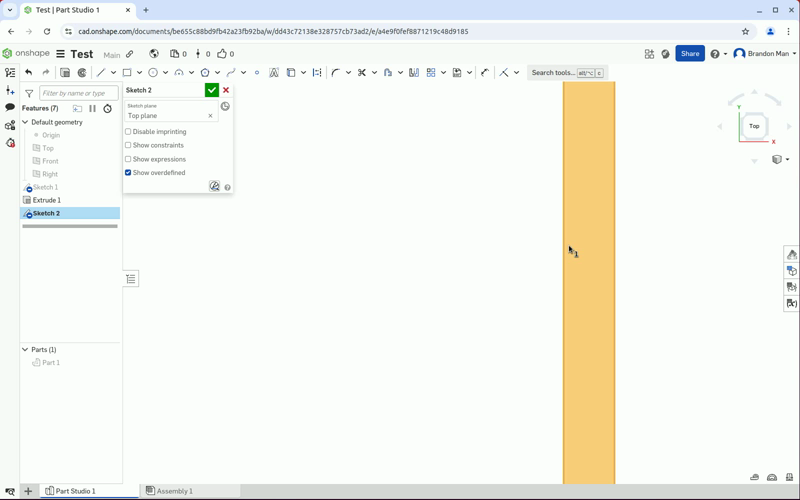
scroll(-6)
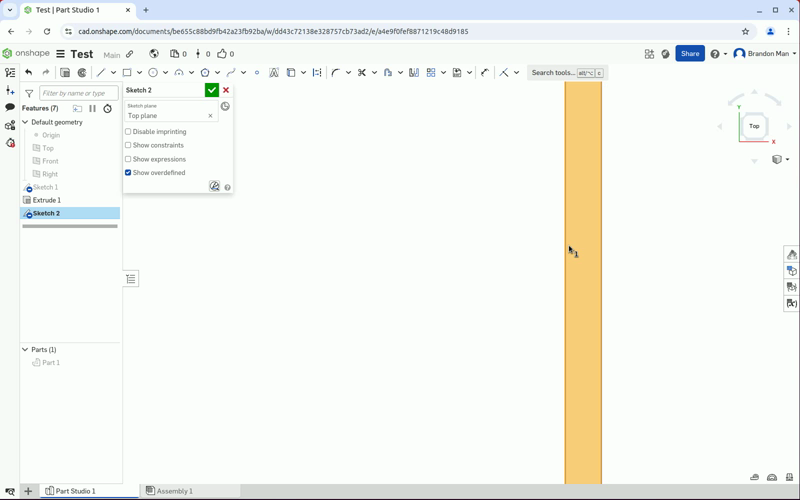
scroll(-6)
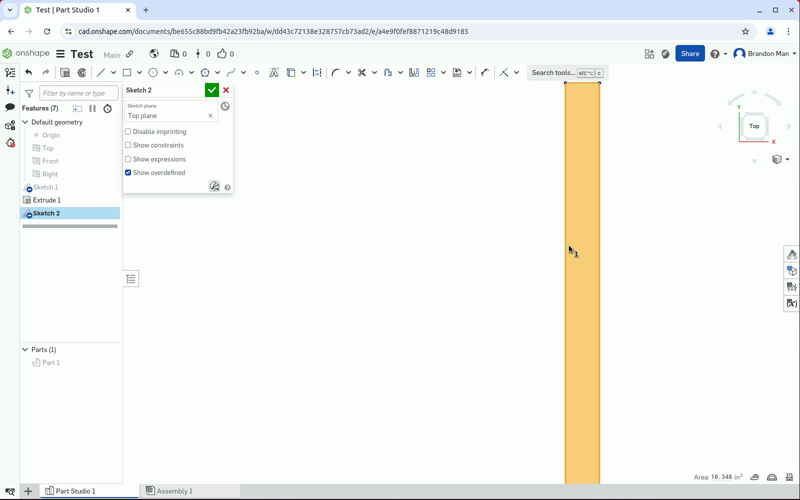
scroll(-6)
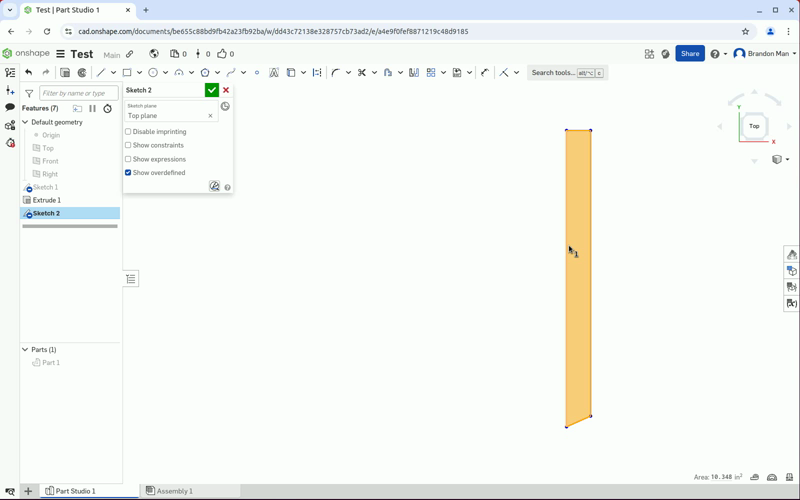
scroll(-6)
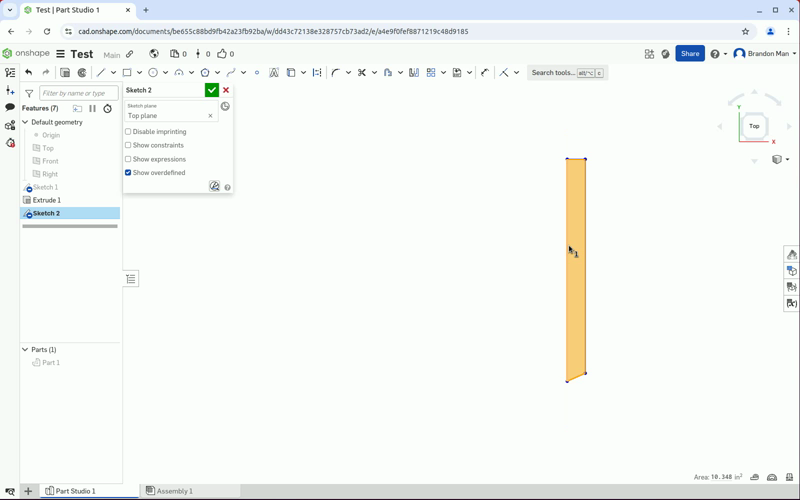
scroll(-6)
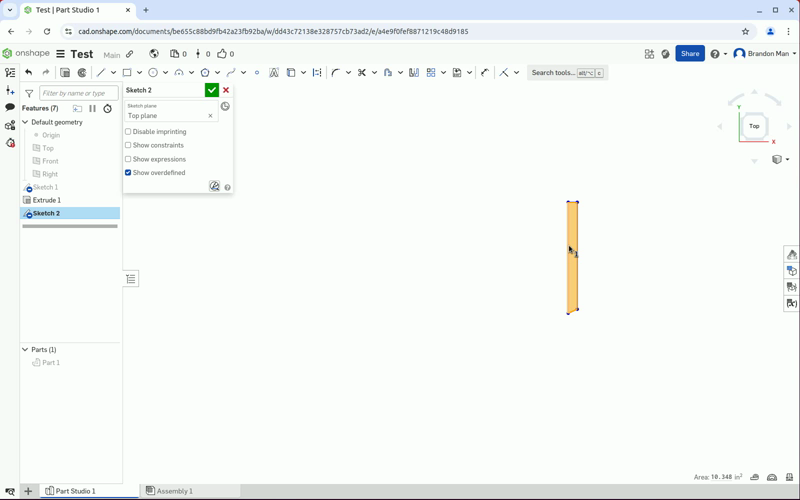
scroll(-6)
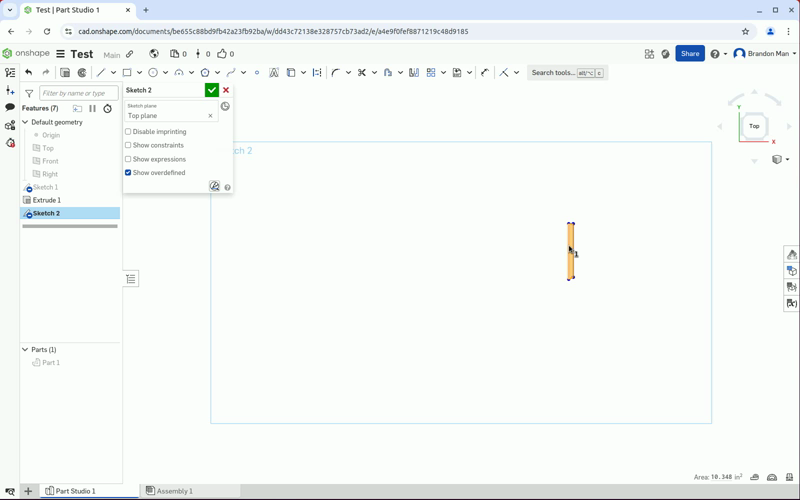
mouse_move(73, 352)
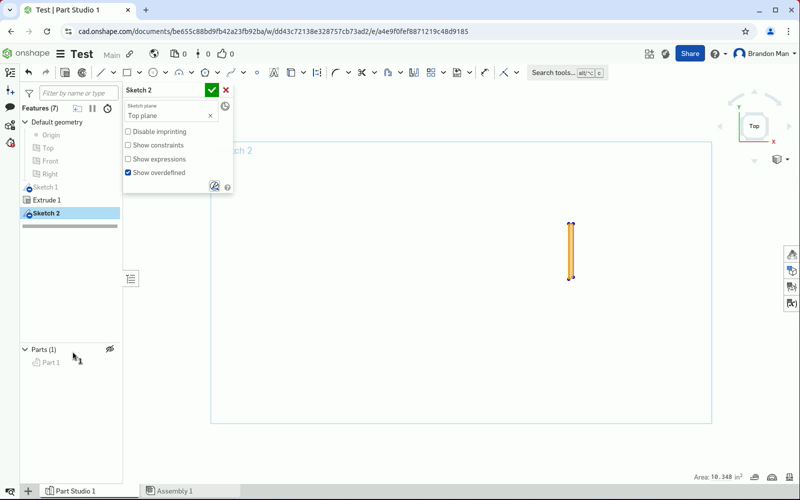
key(shift+y)
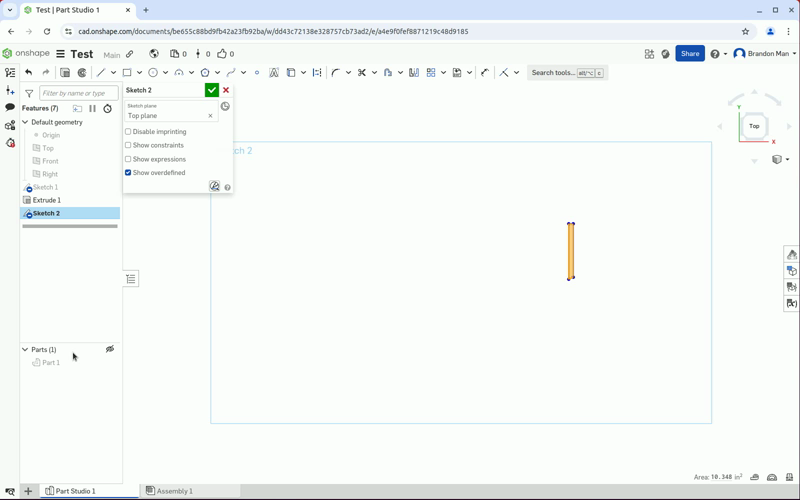
key(shift+e)
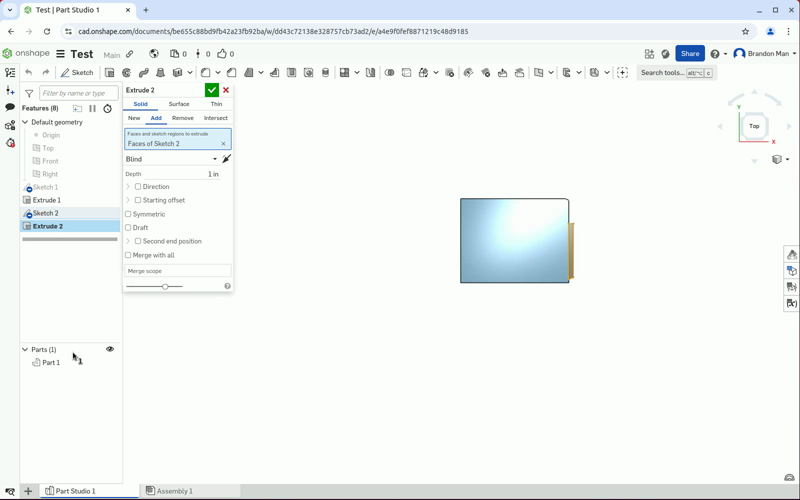
mouse_move(143, 106)
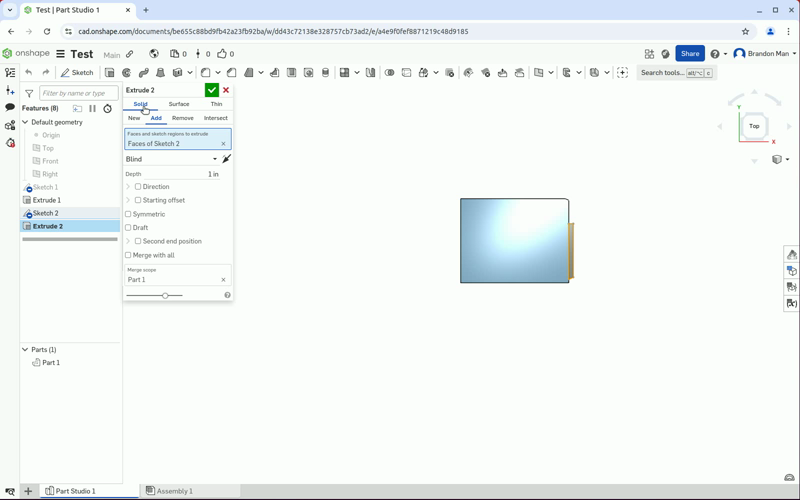
click(143, 106)
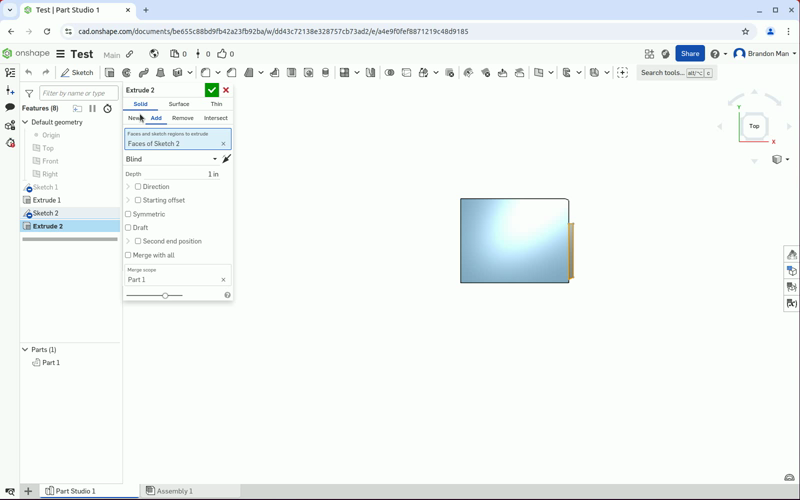
mouse_move(137, 120)
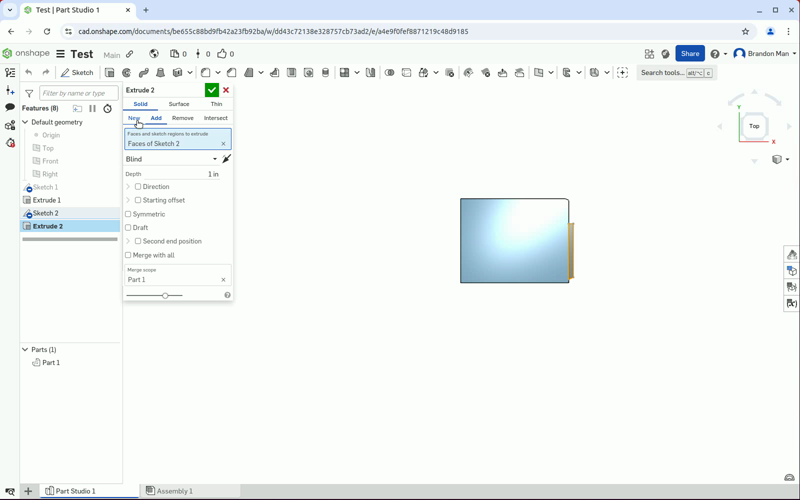
click(137, 120)
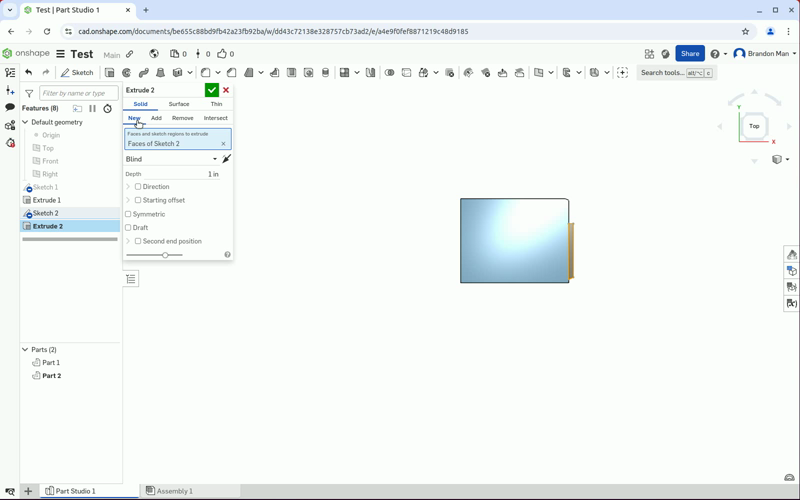
key(tab, 4)
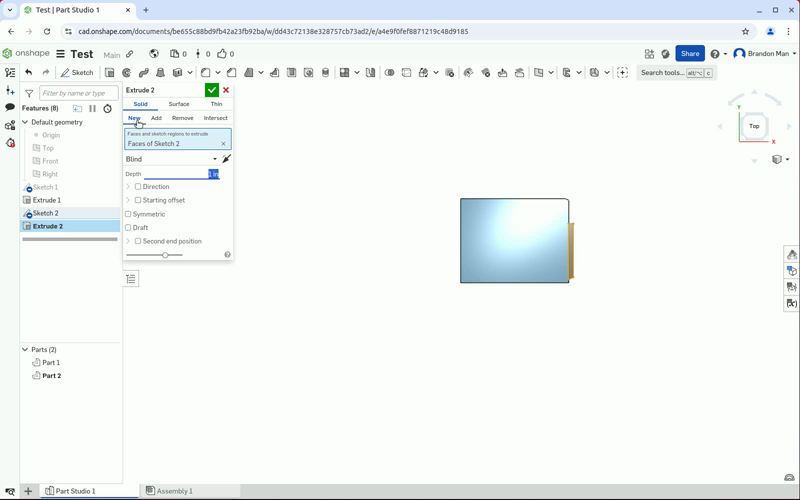
text(0.481)
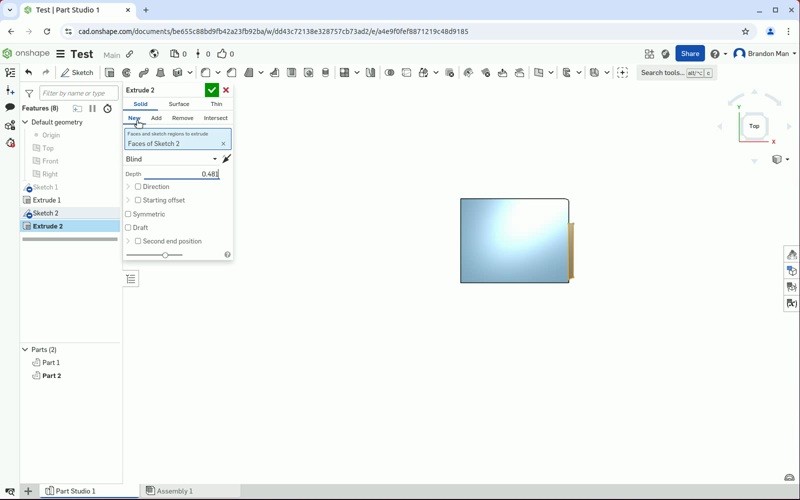
key(enter)
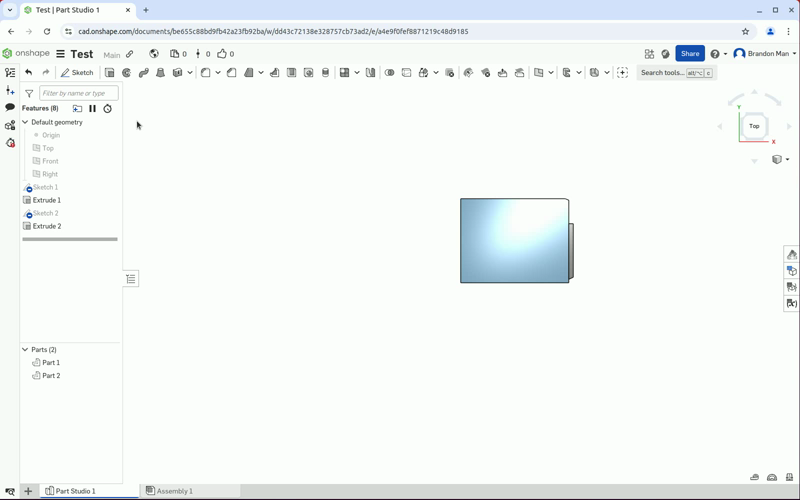
key(shift+h)
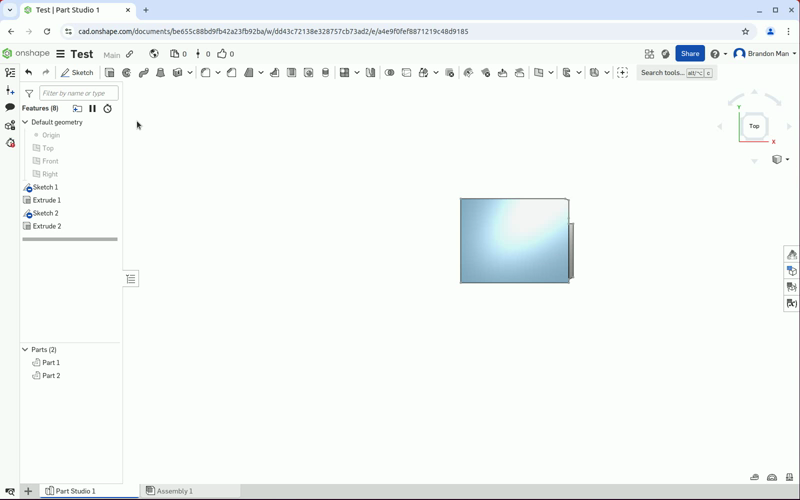
key(shift+h)
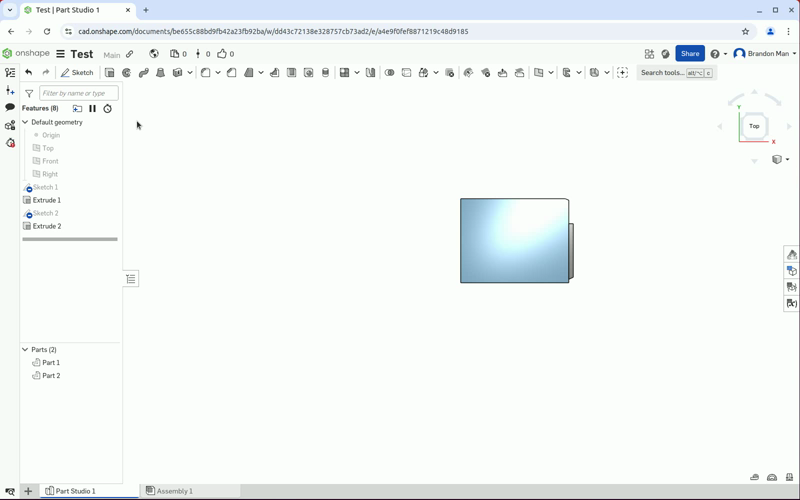
mouse_move(73, 189)
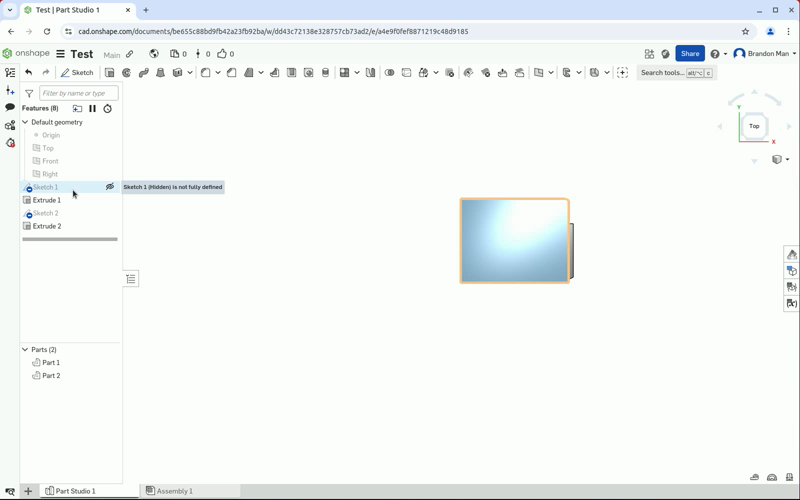
click(73, 189)
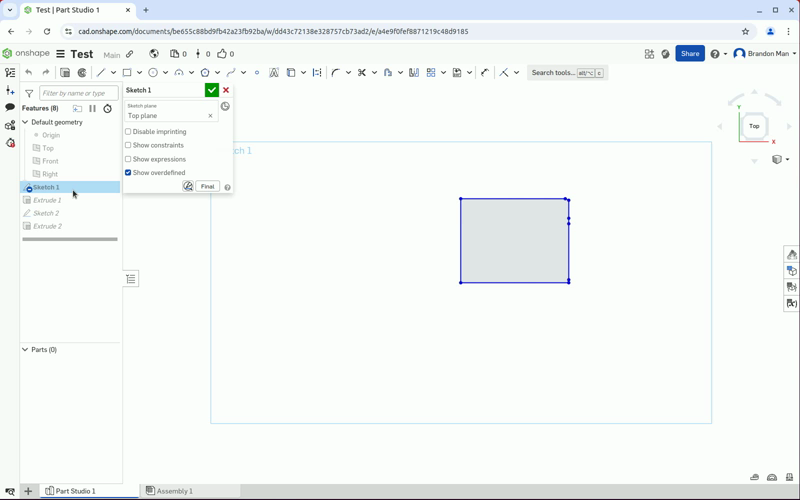
mouse_move(229, 92)
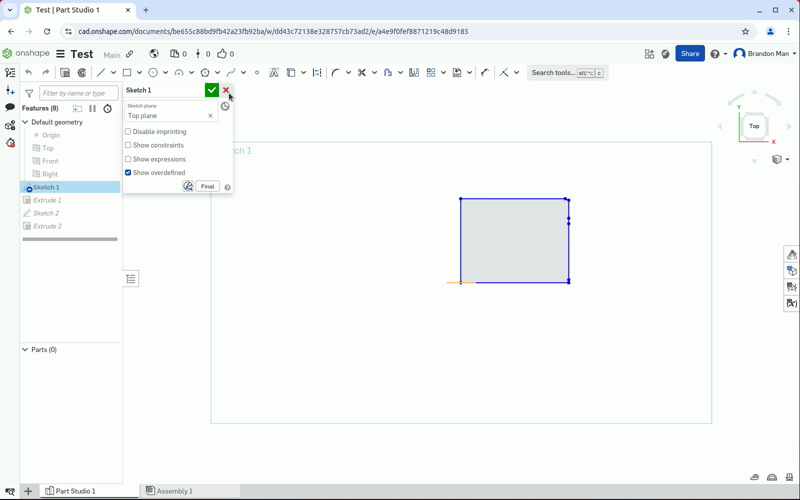
click(229, 92)
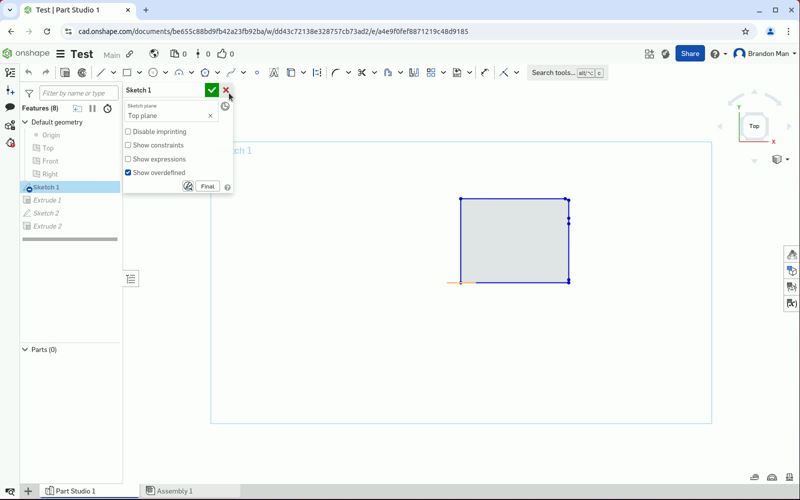
key(shift+s)
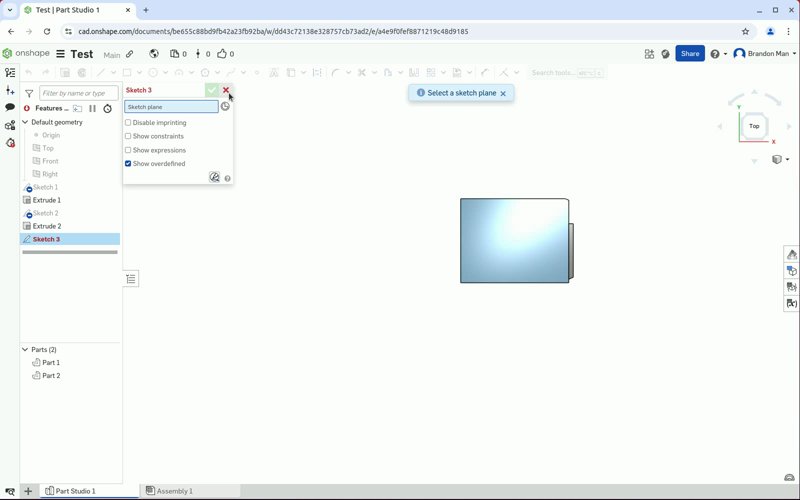
mouse_move(73, 150)
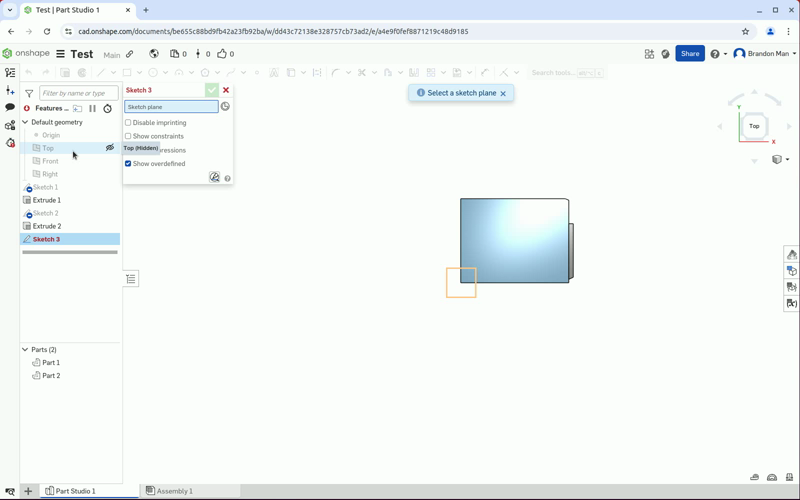
click(73, 150)
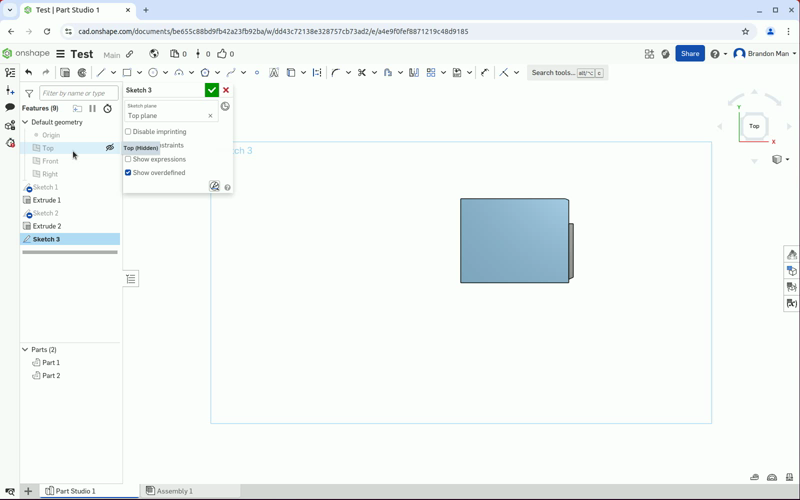
mouse_move(73, 352)
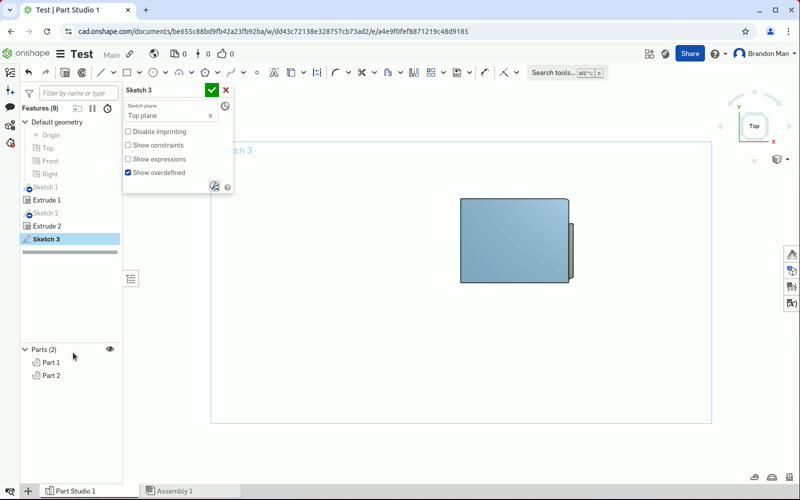
key(y)
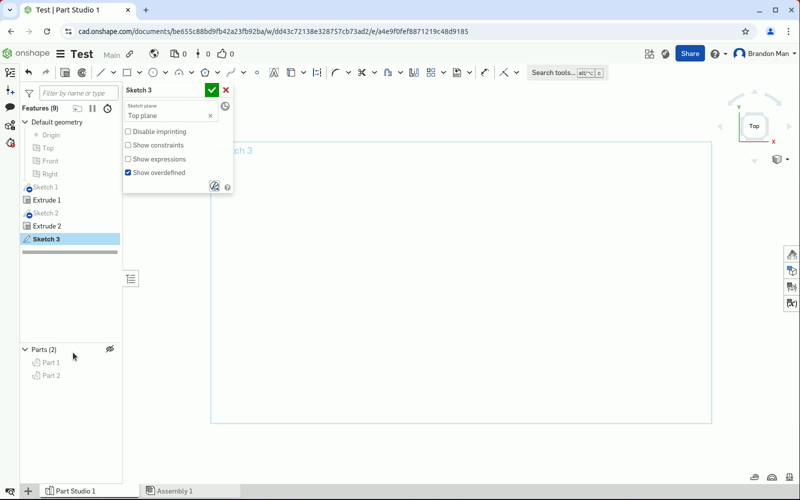
key(l)
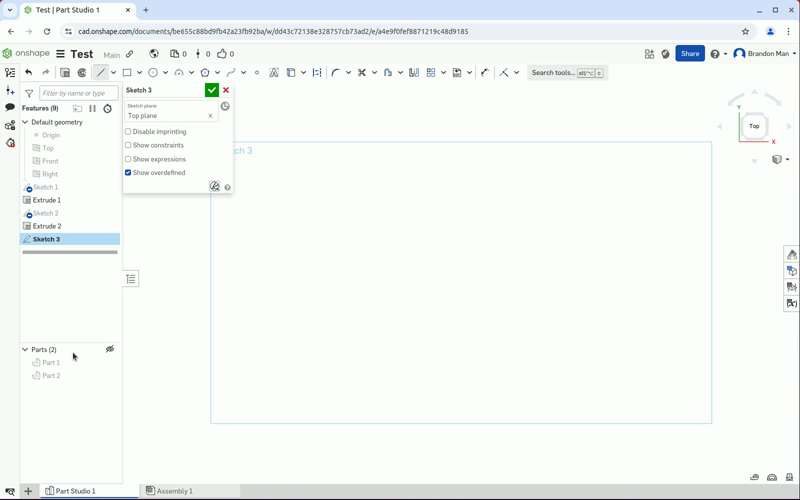
key_down(shift)
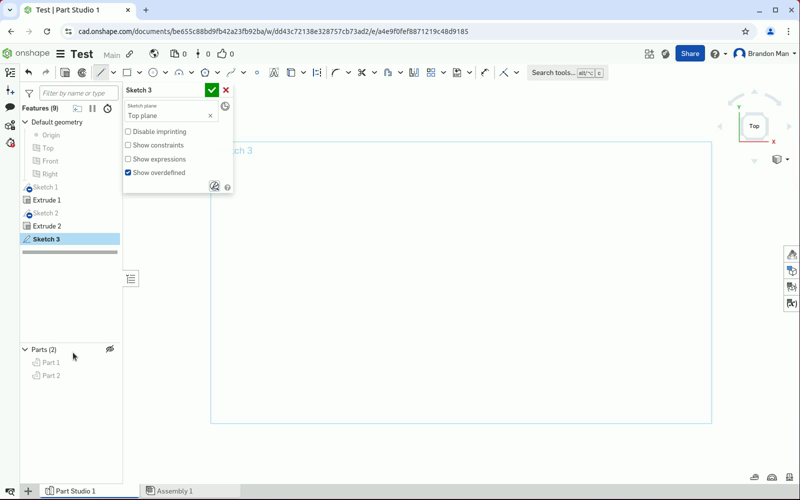
mouse_move(568, 224)
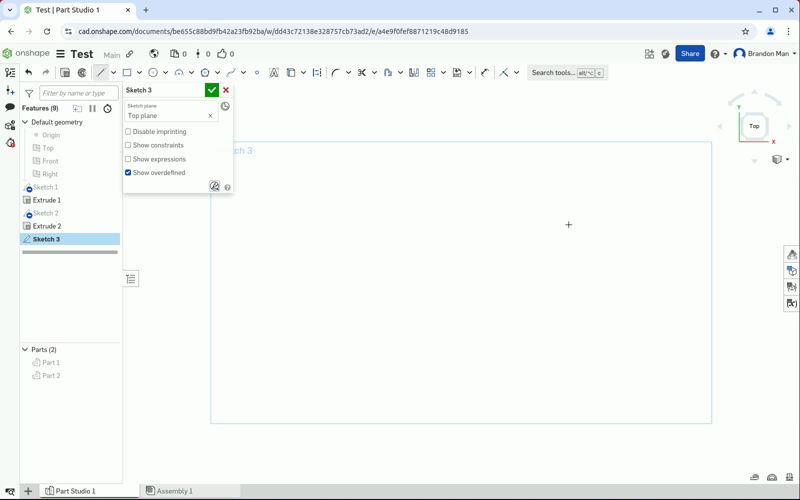
click(568, 224)
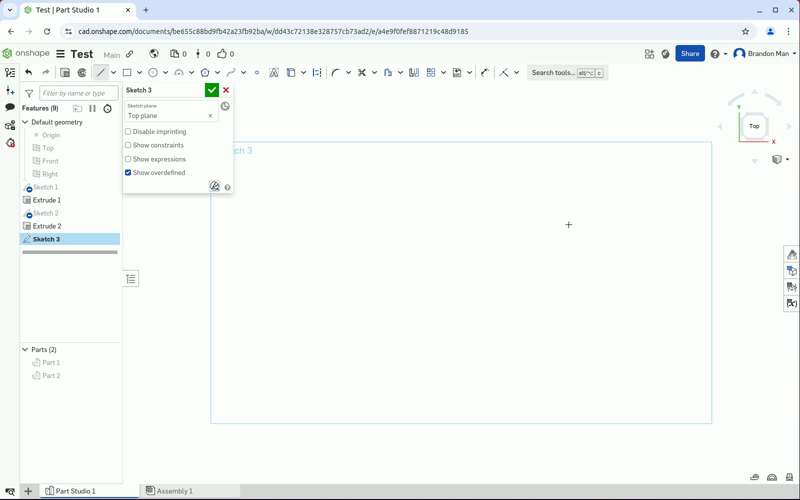
key_up(shift)
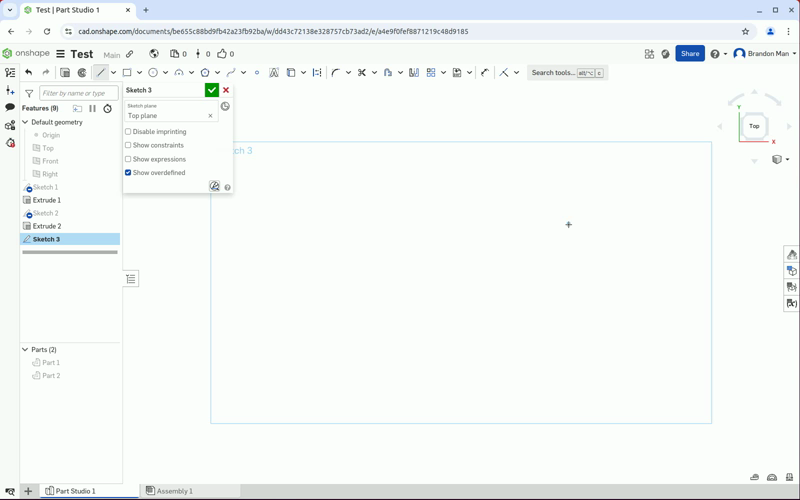
key_down(shift)
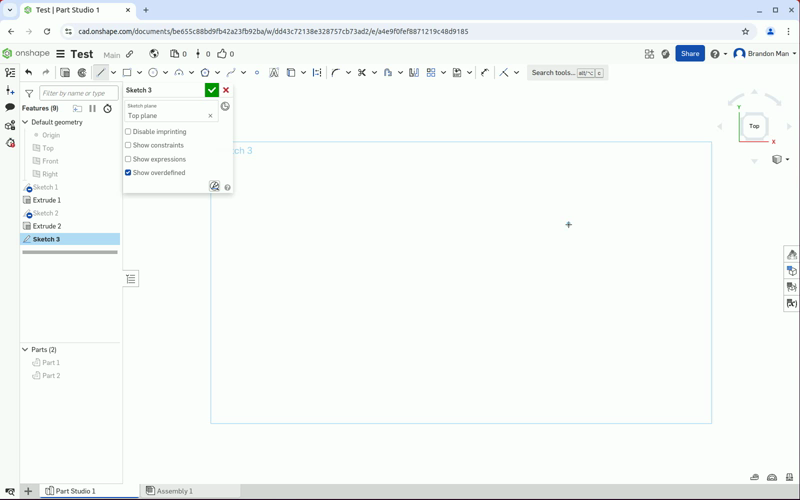
mouse_move(589, 224)
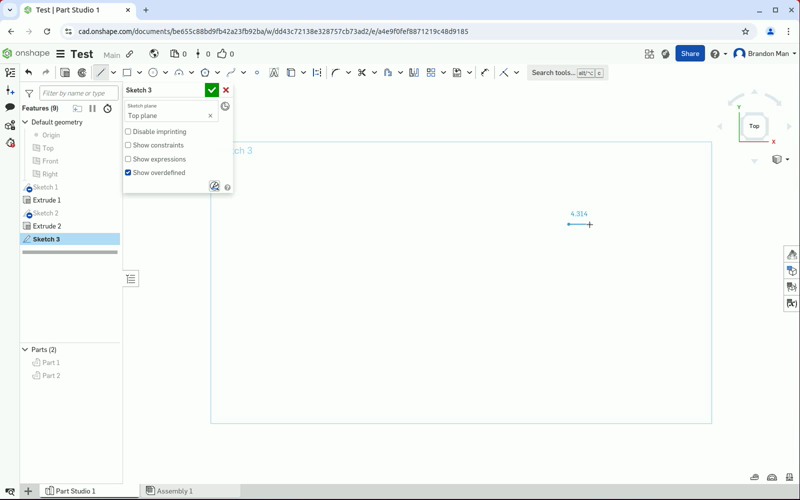
mouse_move(574, 224)
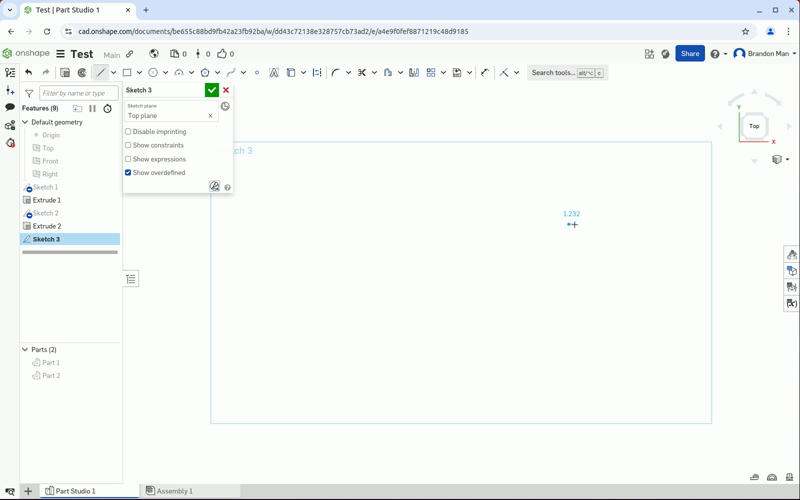
scroll(6)
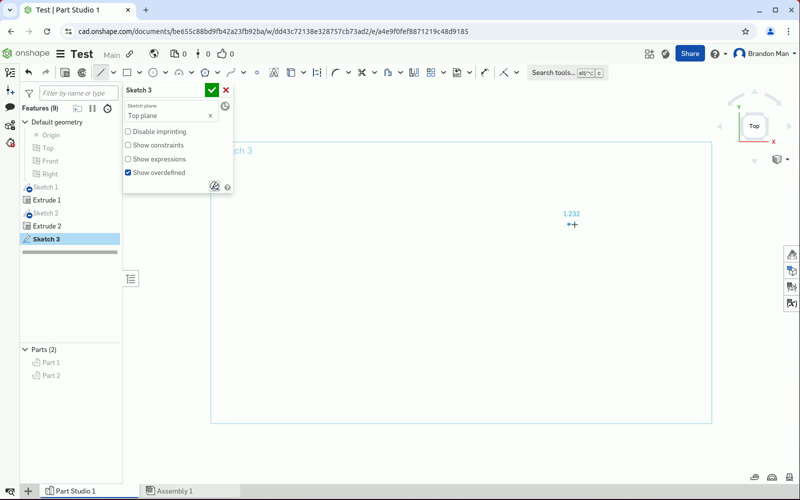
scroll(6)
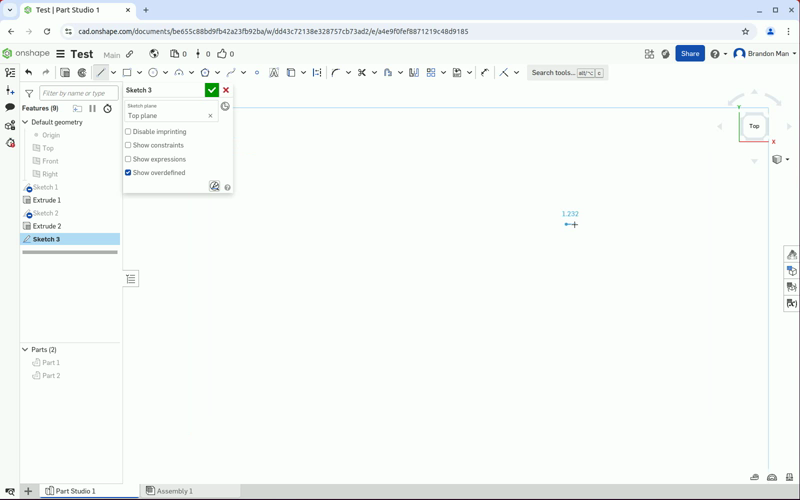
scroll(6)
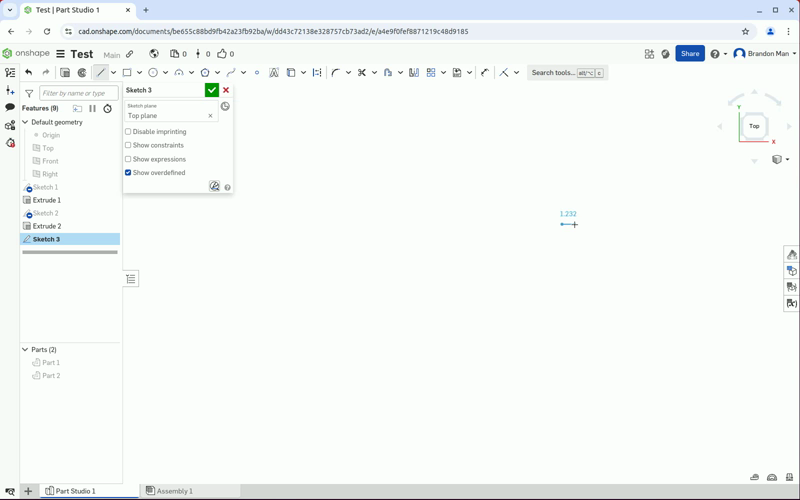
scroll(6)
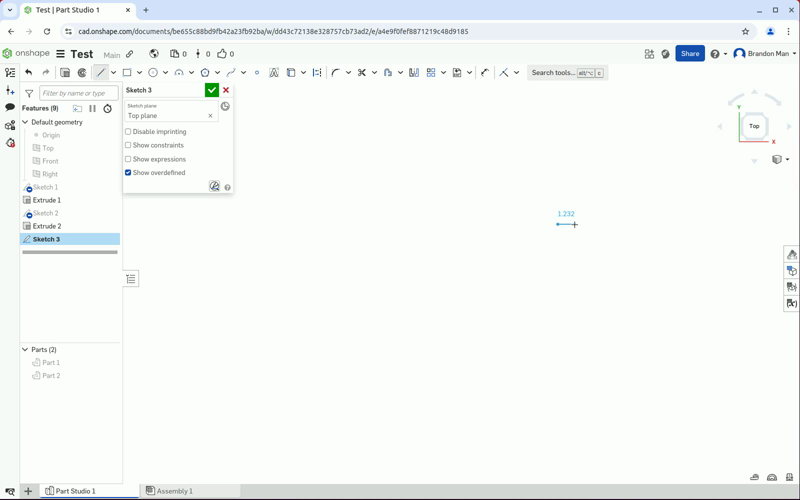
scroll(6)
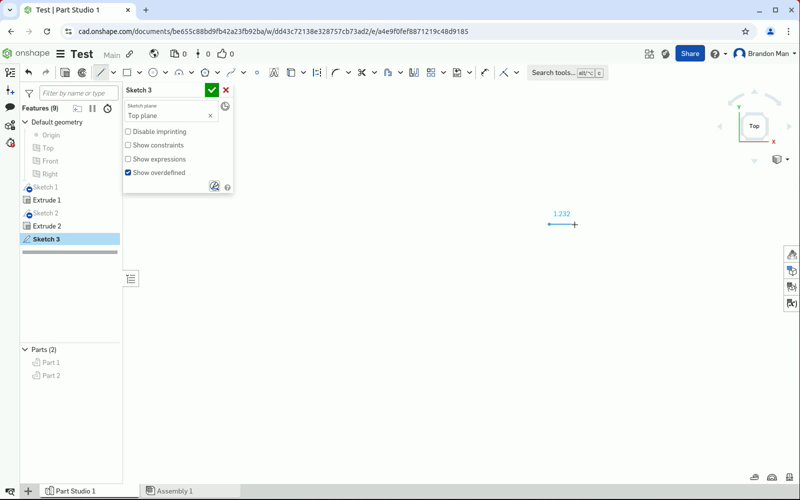
scroll(6)
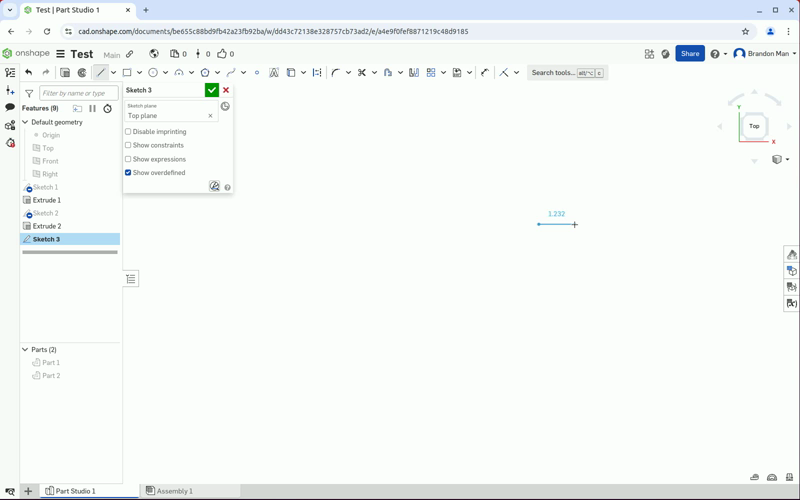
scroll(6)
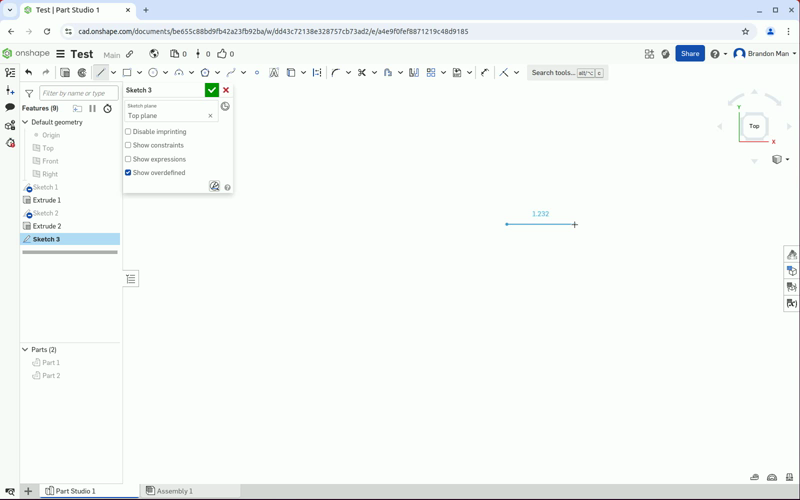
click(574, 224)
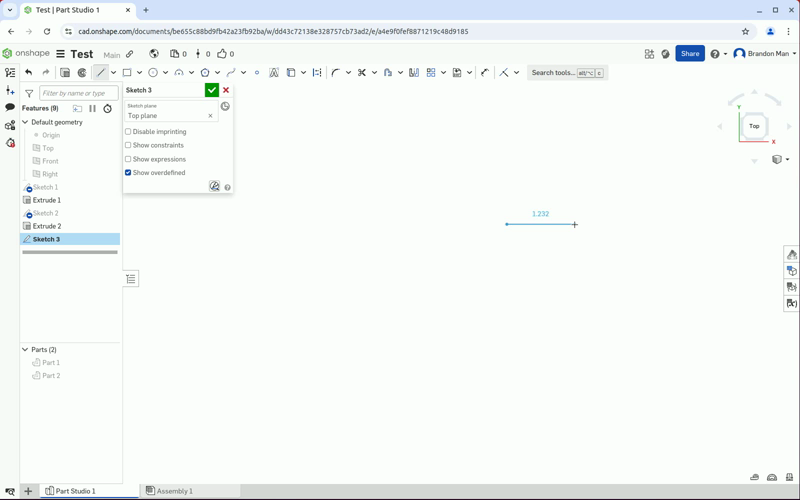
scroll(-6)
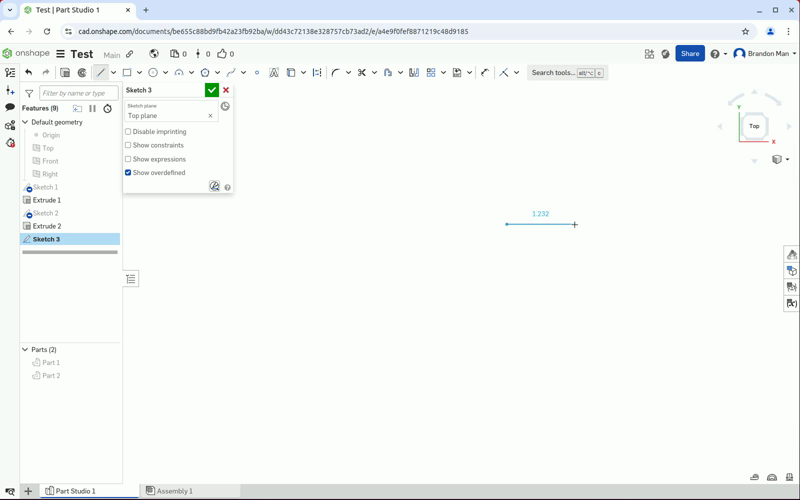
scroll(-6)
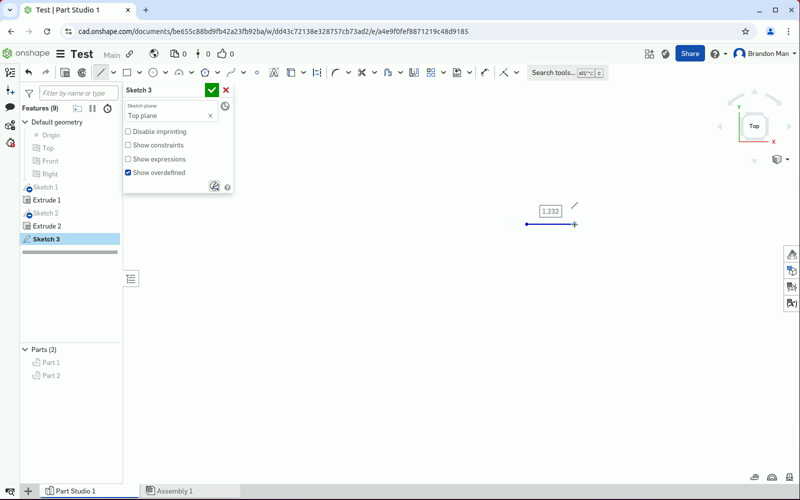
scroll(-6)
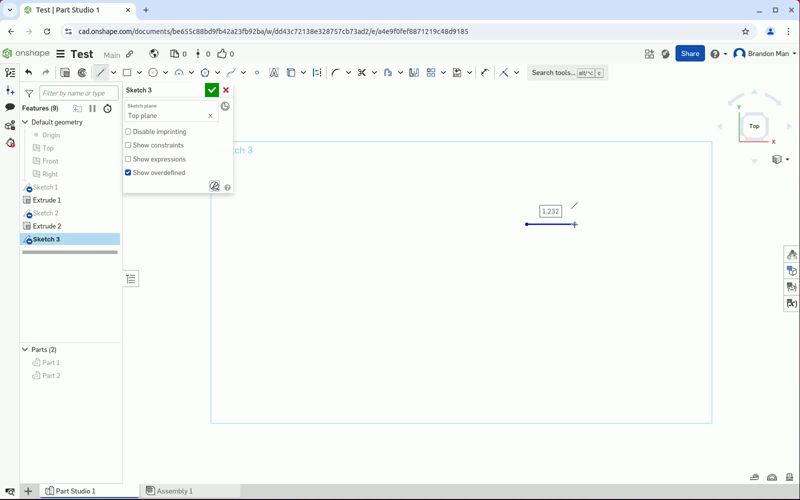
scroll(-6)
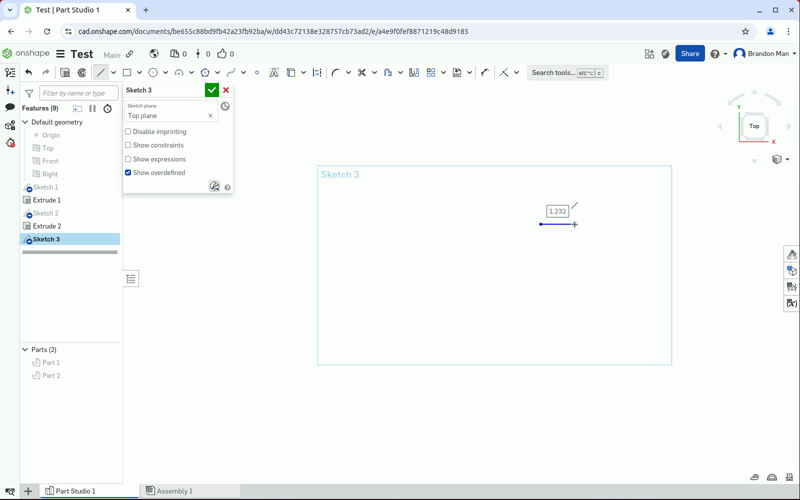
scroll(-6)
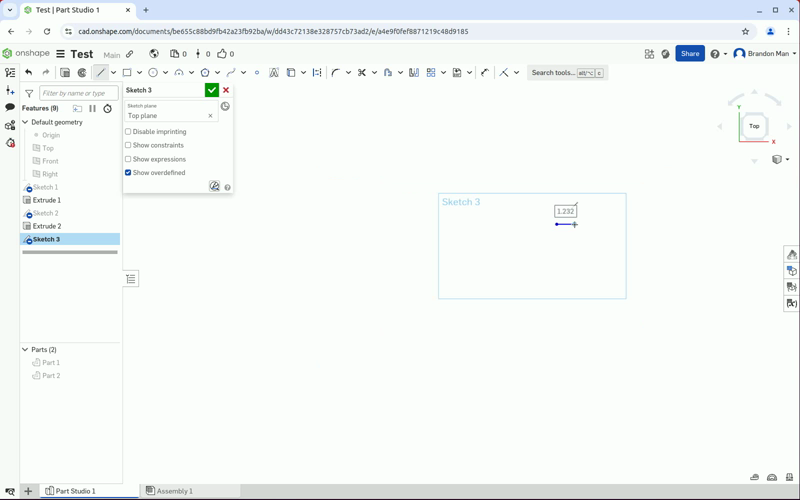
scroll(-6)
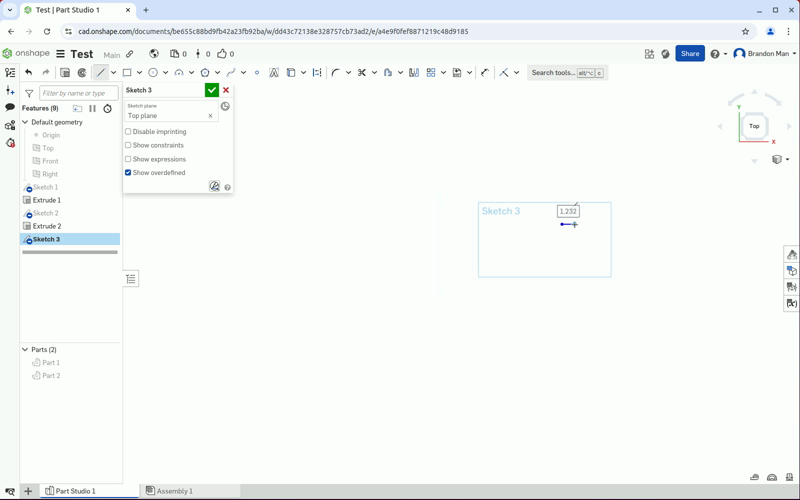
scroll(-6)
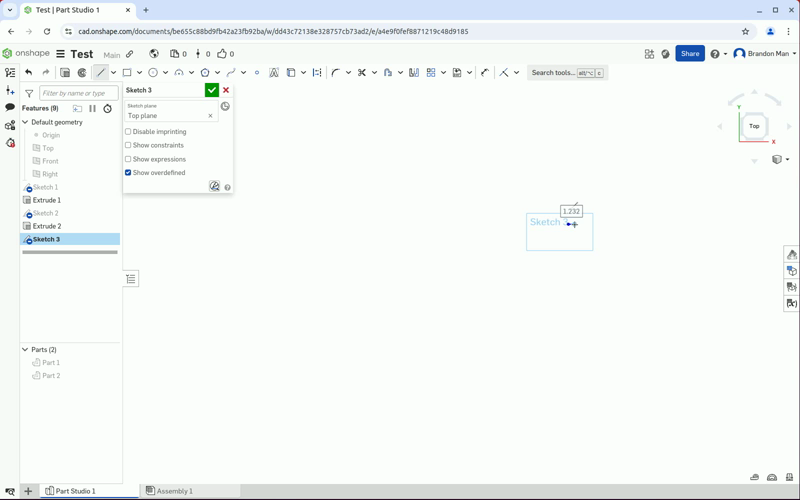
key_up(shift)
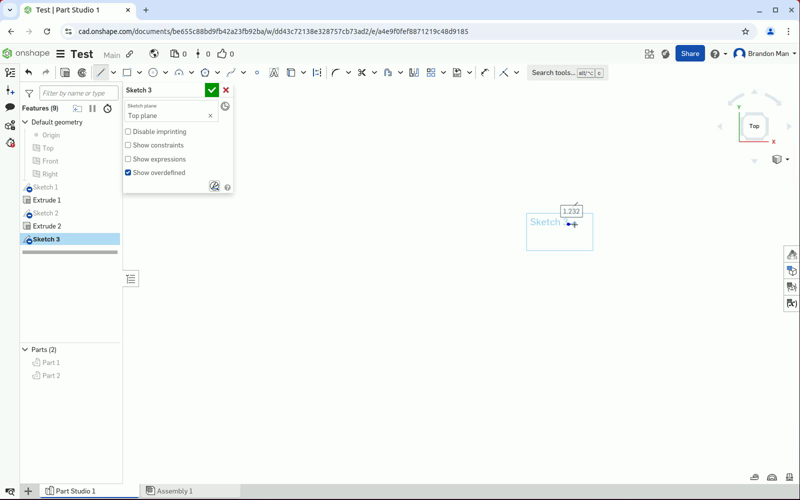
key_down(shift)
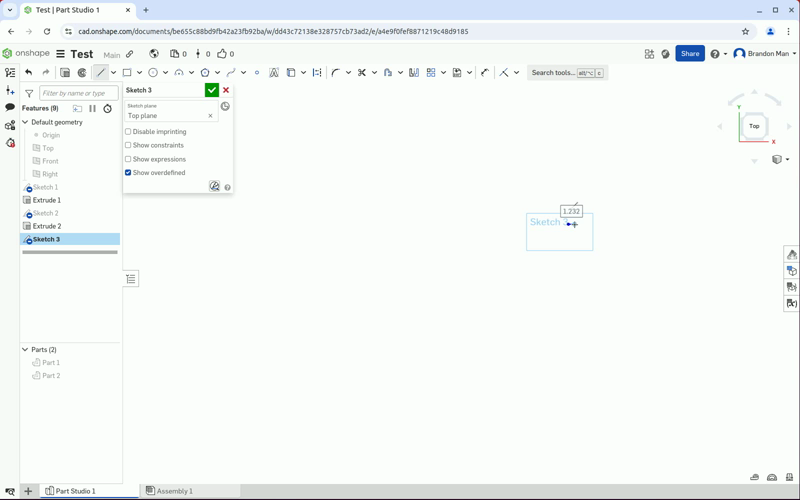
mouse_move(589, 224)
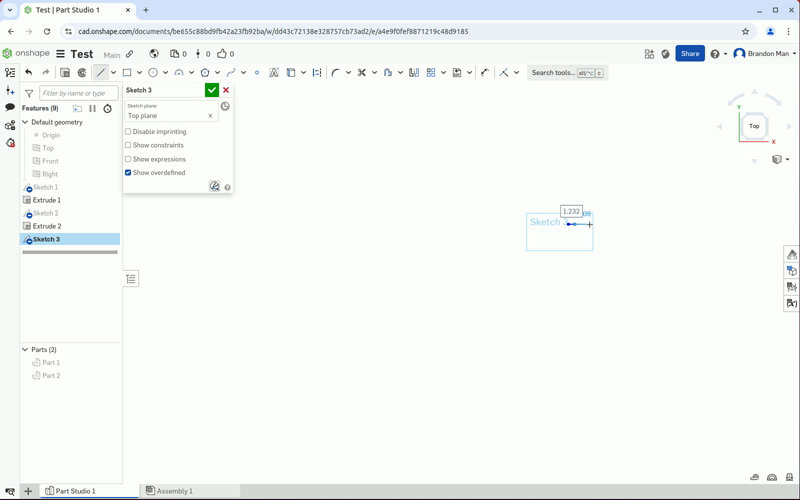
mouse_move(568, 217)
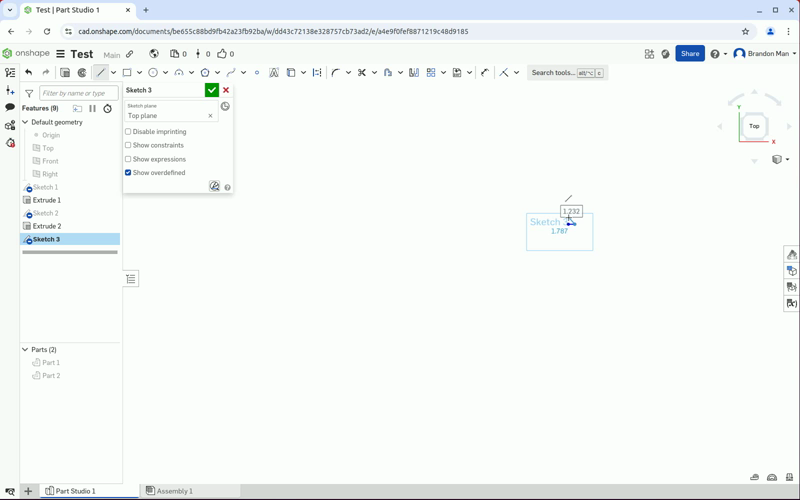
click(568, 217)
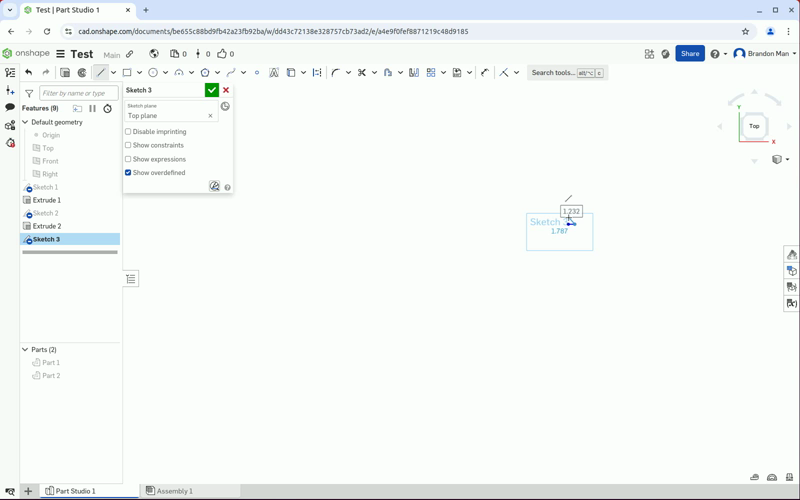
key_up(shift)
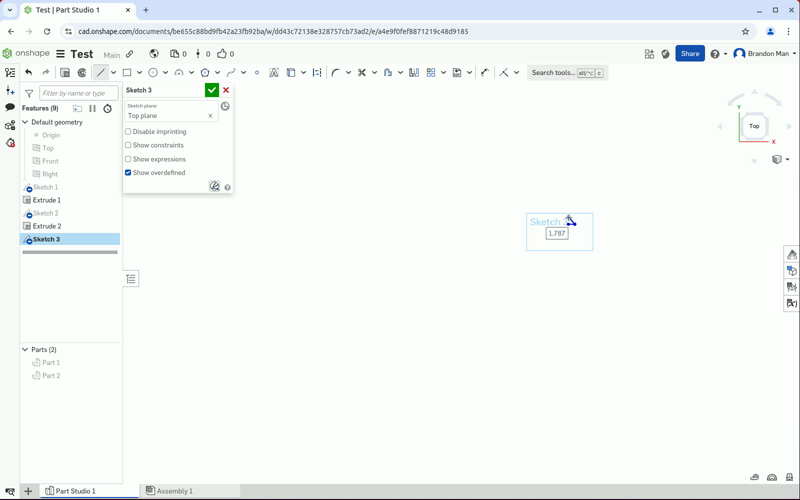
mouse_move(589, 217)
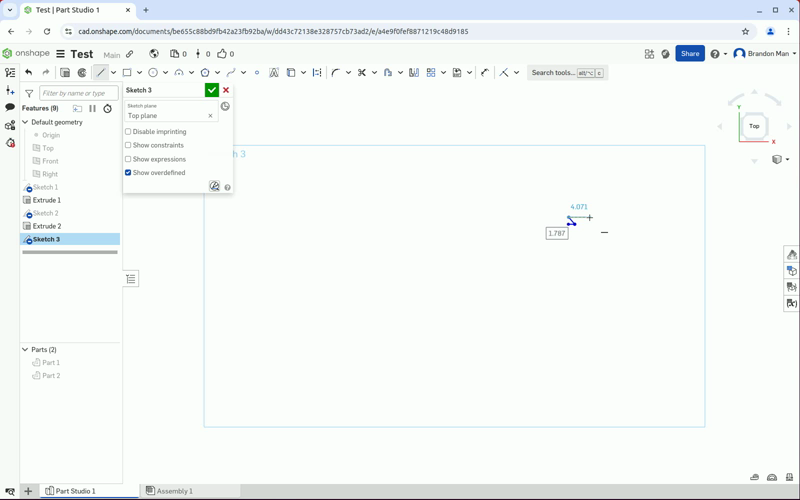
key_down(shift)
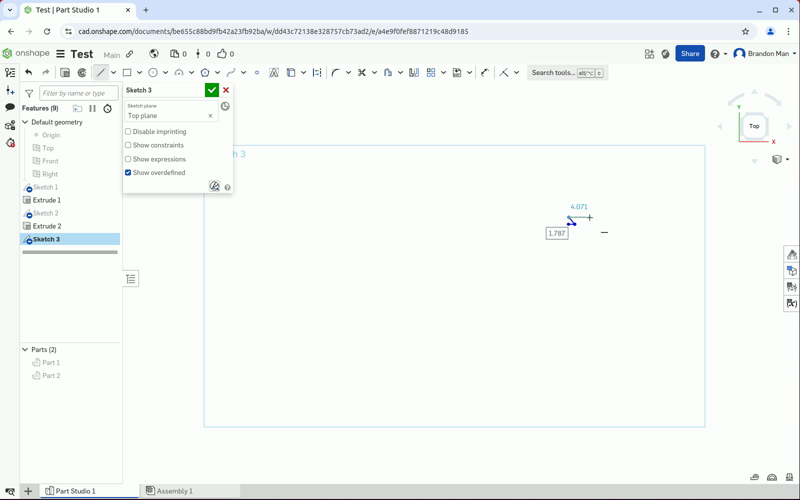
mouse_move(568, 224)
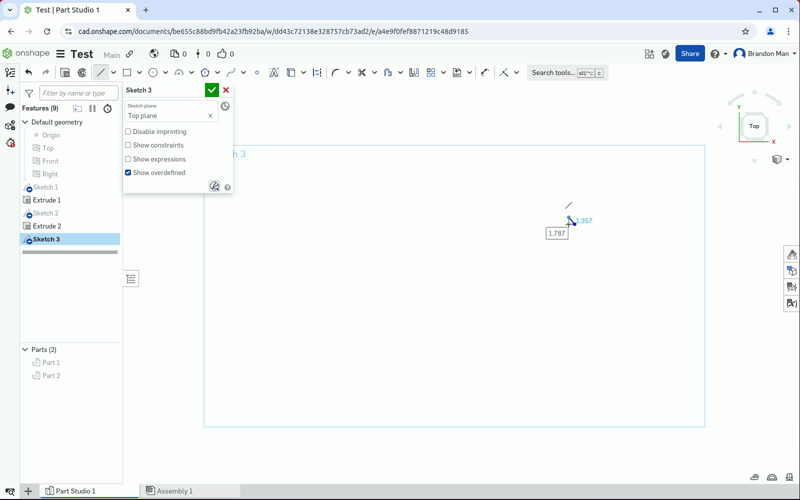
scroll(6)
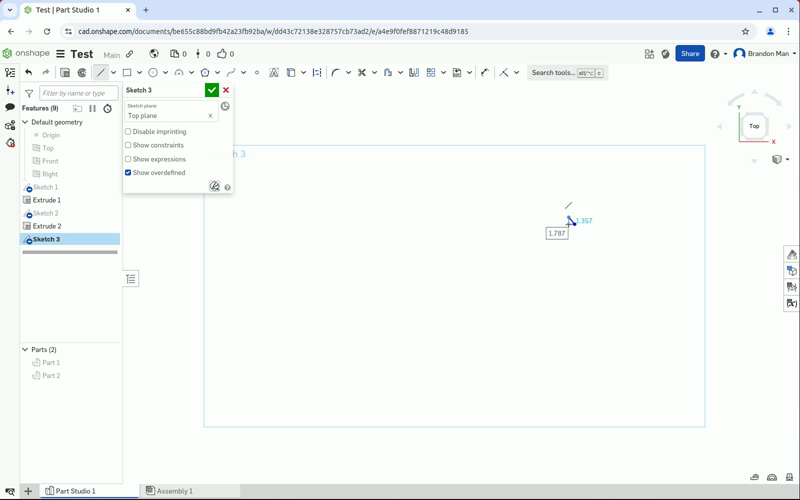
scroll(6)
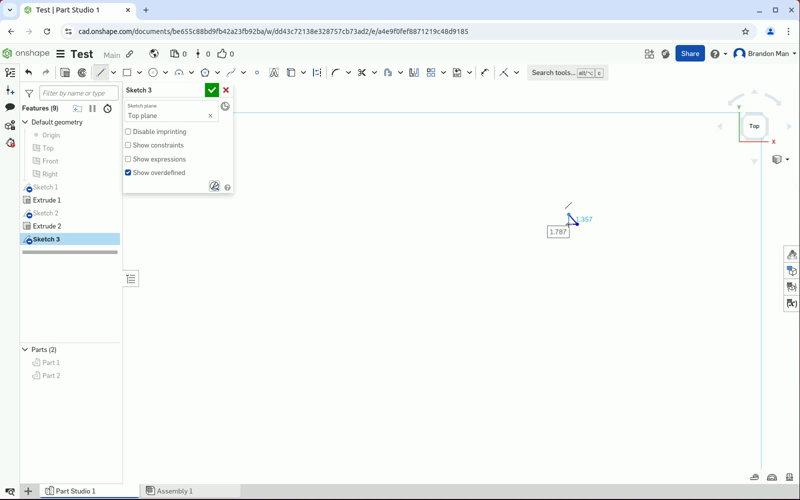
scroll(6)
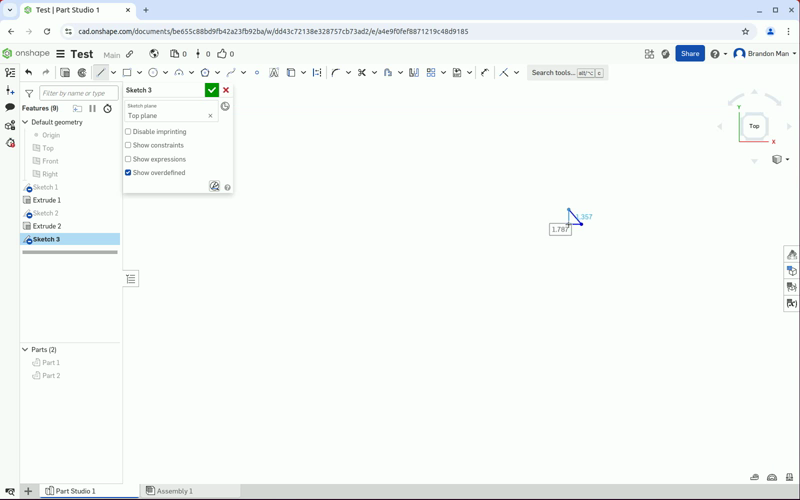
scroll(6)
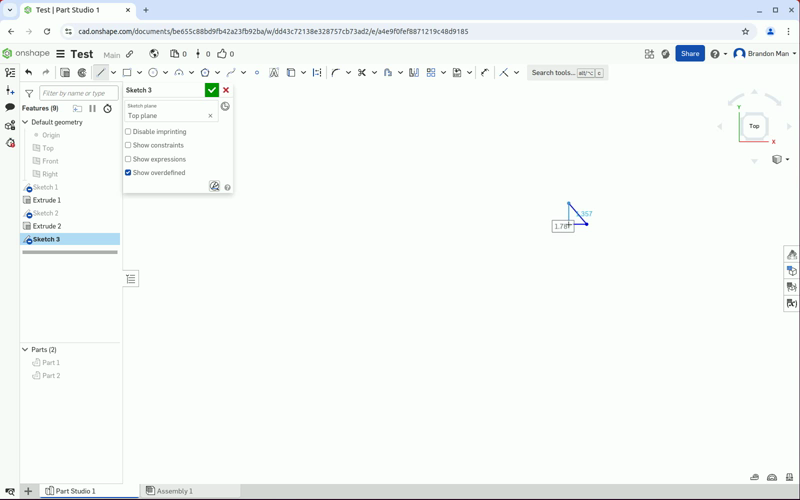
scroll(6)
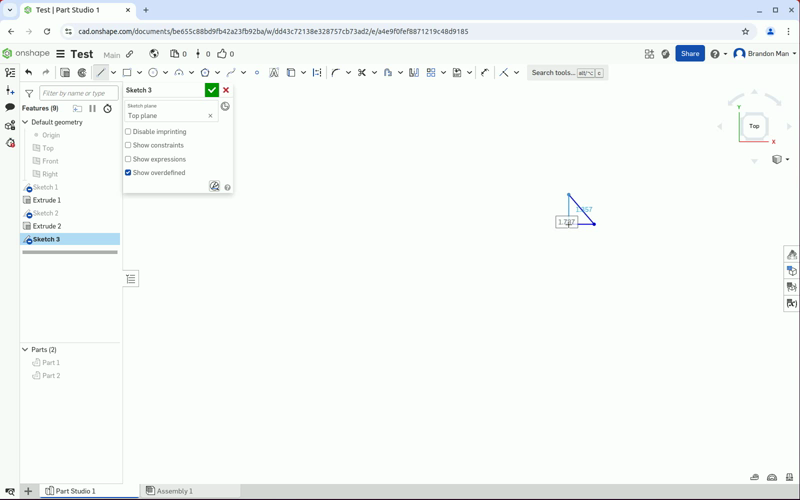
scroll(6)
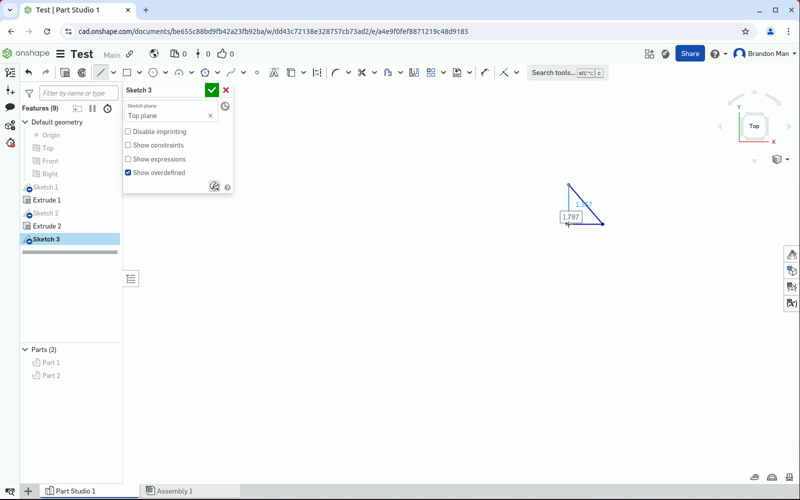
scroll(6)
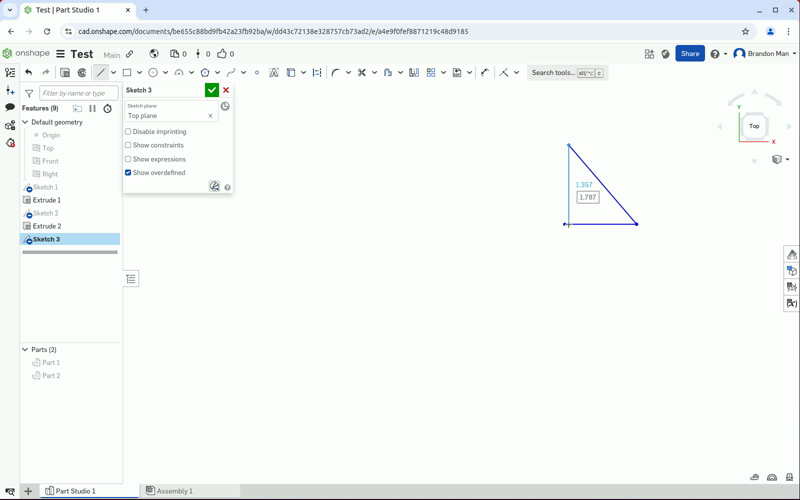
key_up(shift)
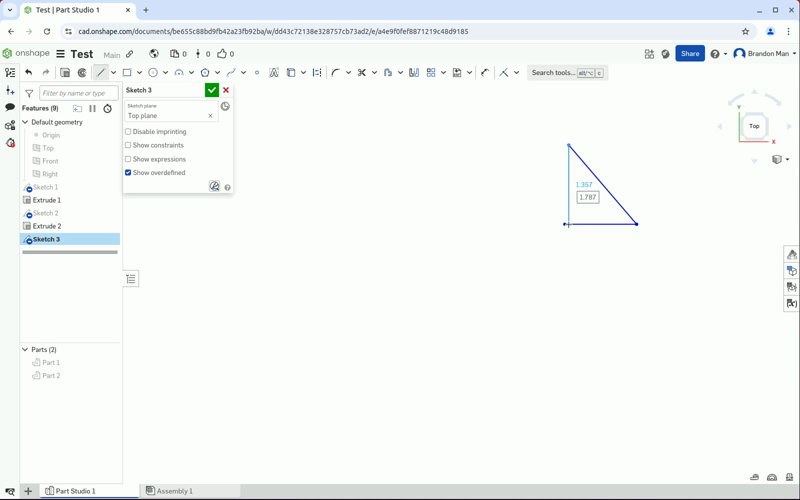
click(568, 224)
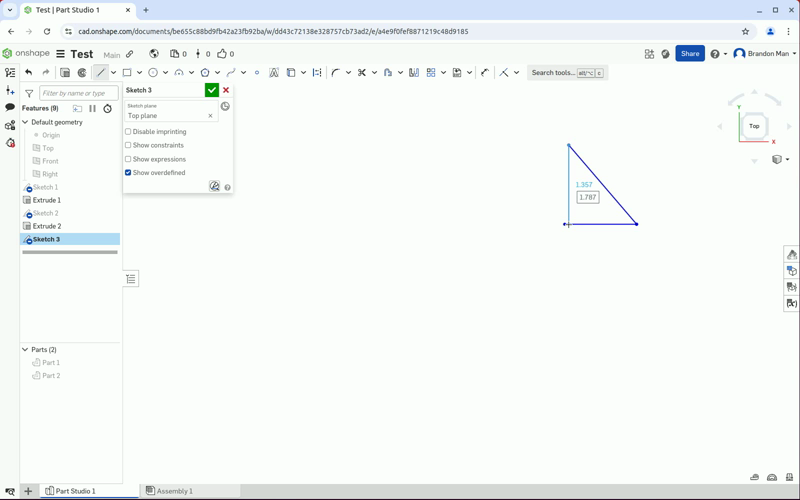
scroll(-6)
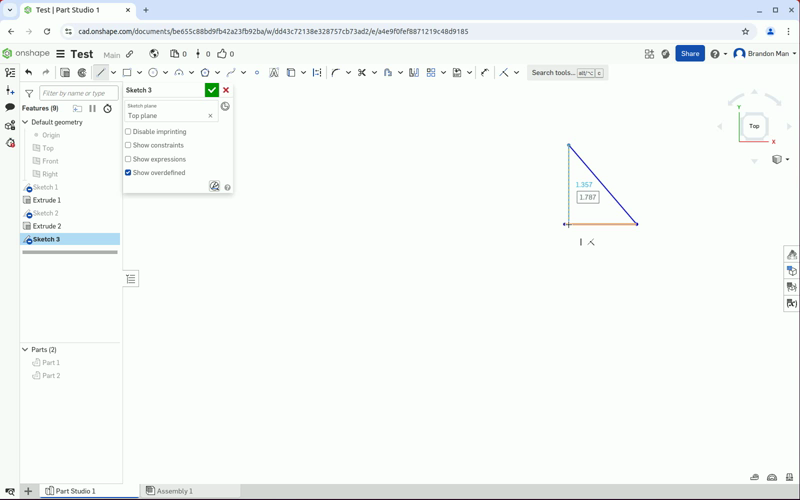
scroll(-6)
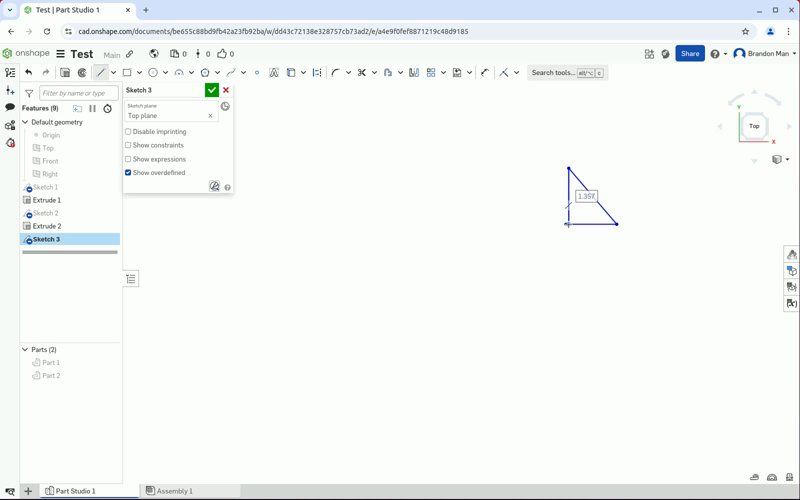
scroll(-6)
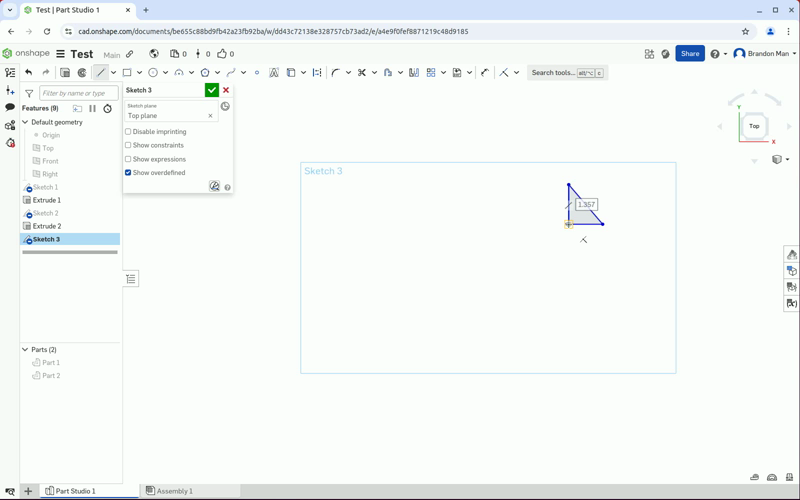
scroll(-6)
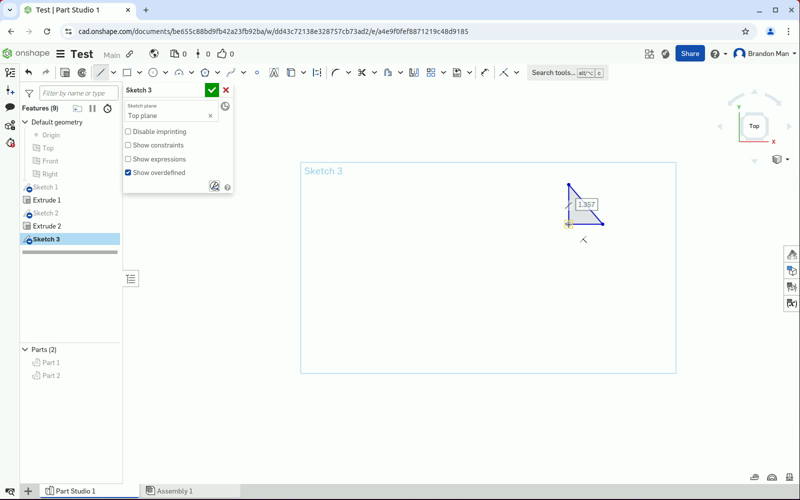
scroll(-6)
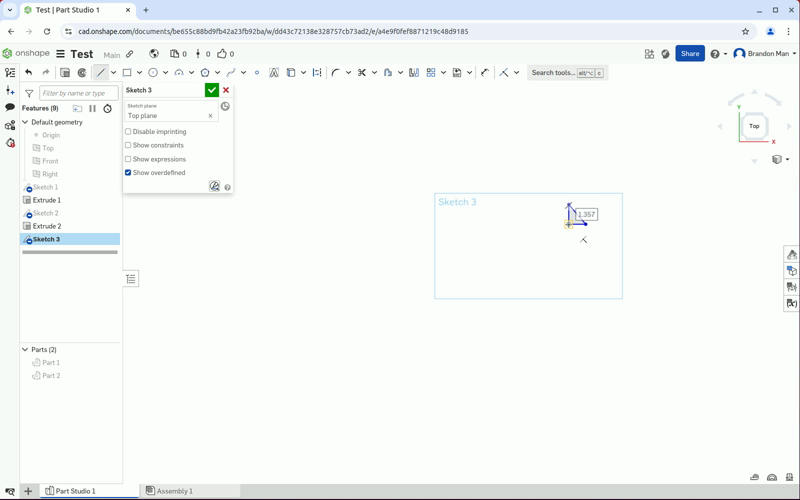
scroll(-6)
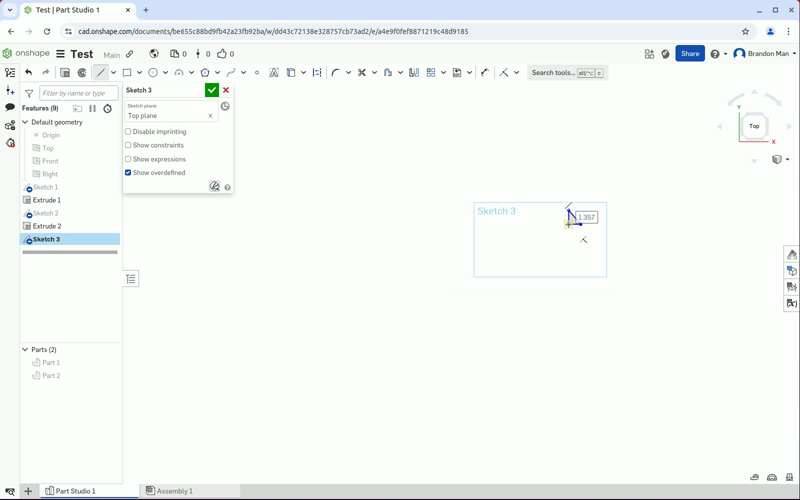
scroll(-6)
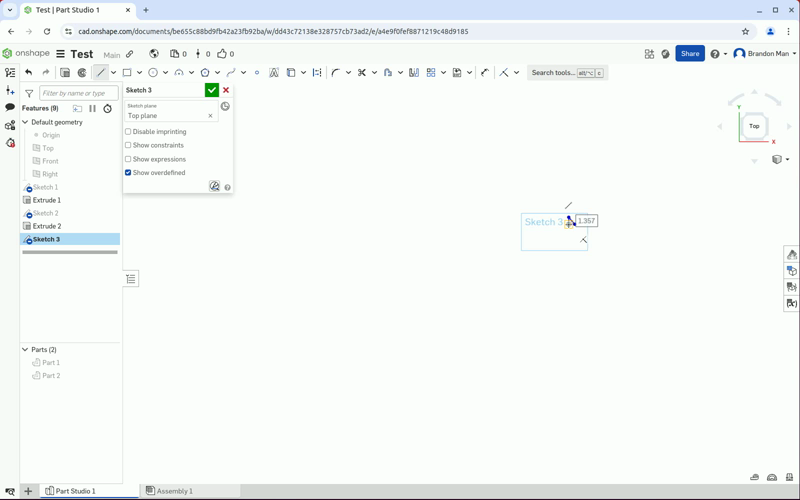
key(esc)
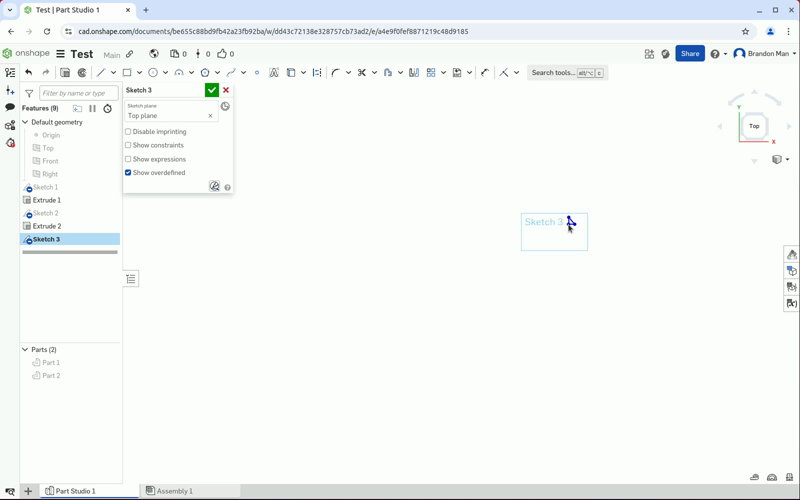
mouse_move(572, 223)
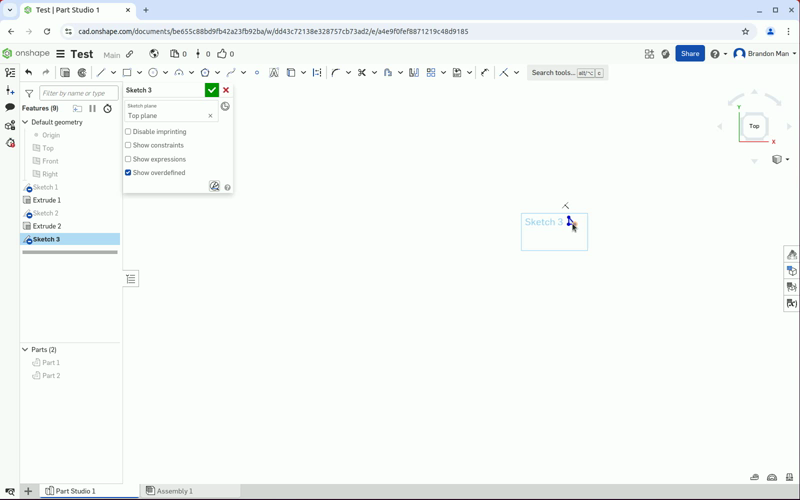
scroll(6)
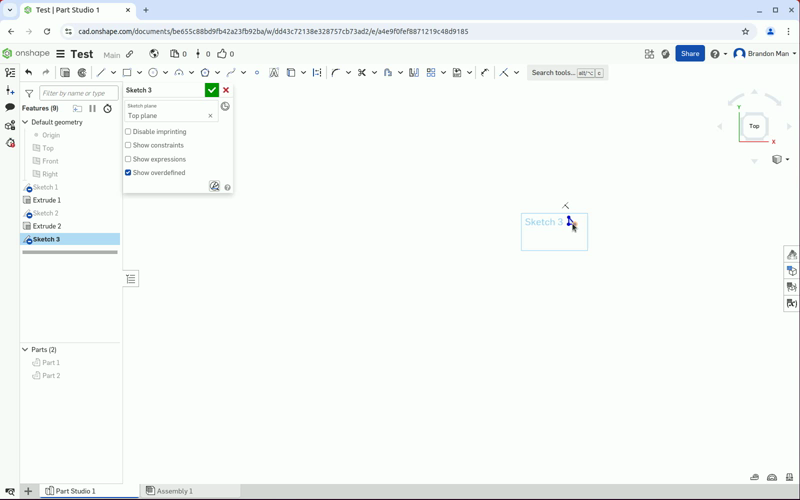
scroll(6)
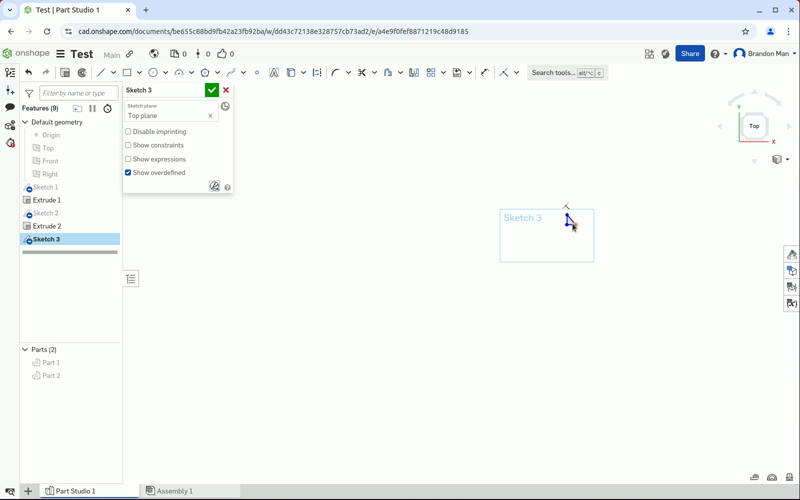
scroll(6)
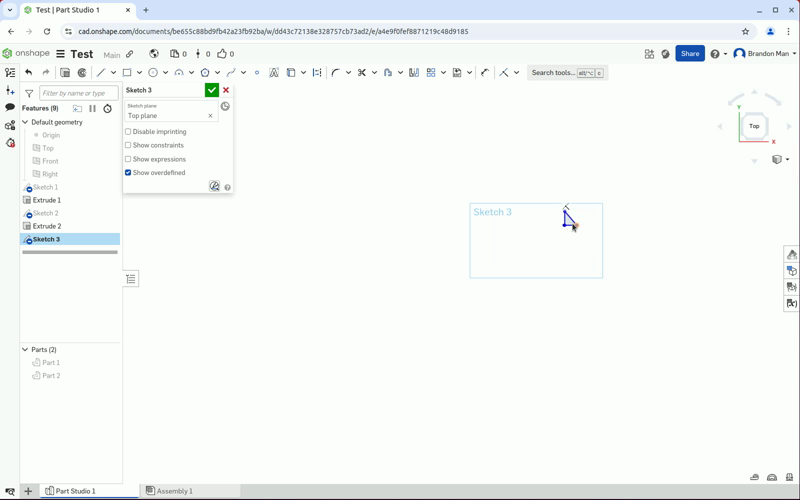
scroll(6)
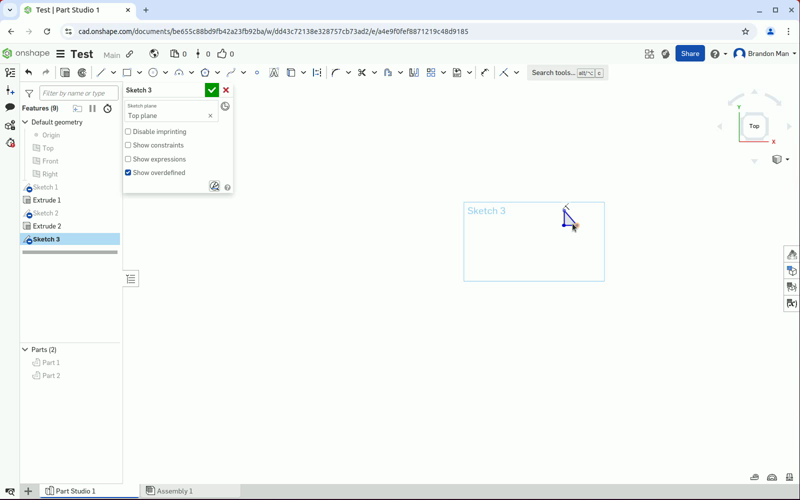
scroll(6)
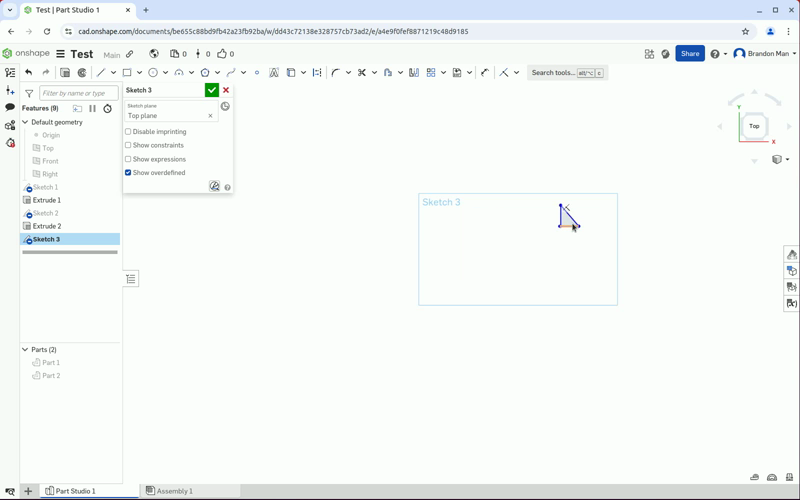
scroll(6)
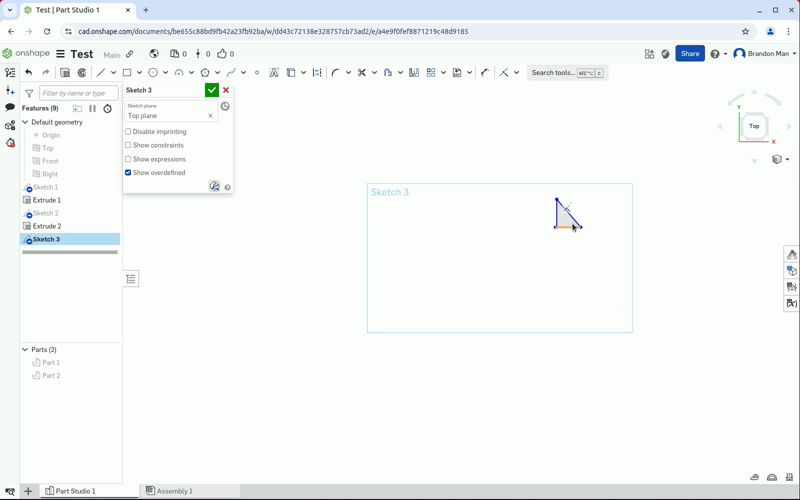
scroll(6)
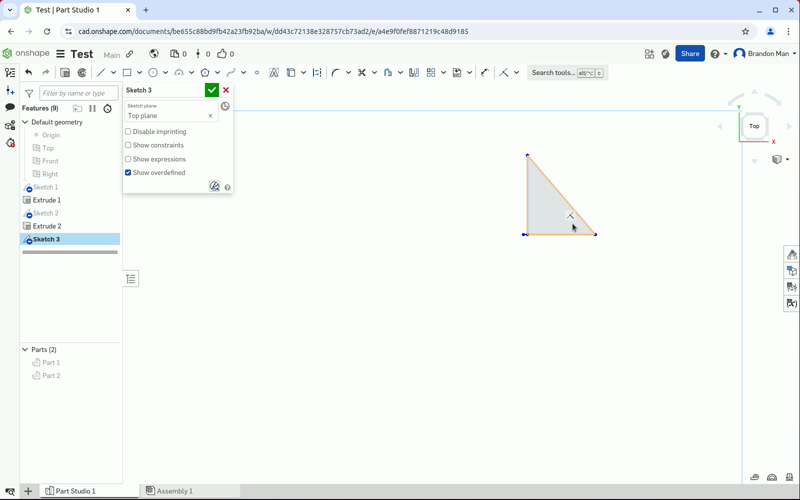
click(572, 223)
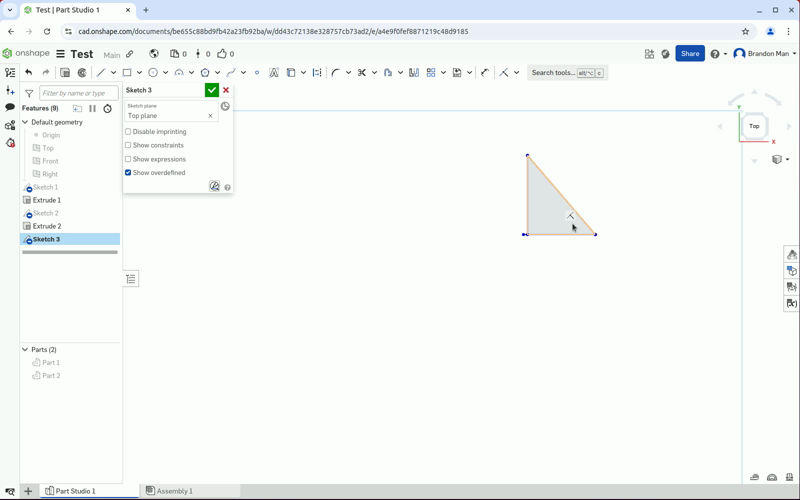
scroll(-6)
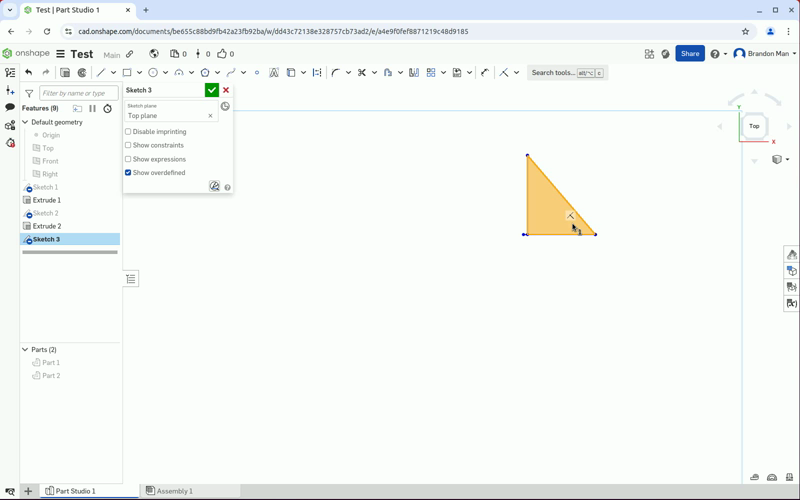
scroll(-6)
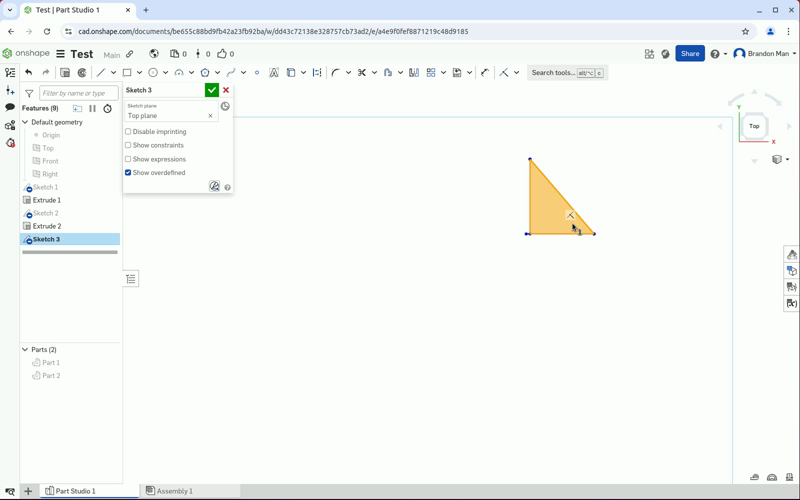
scroll(-6)
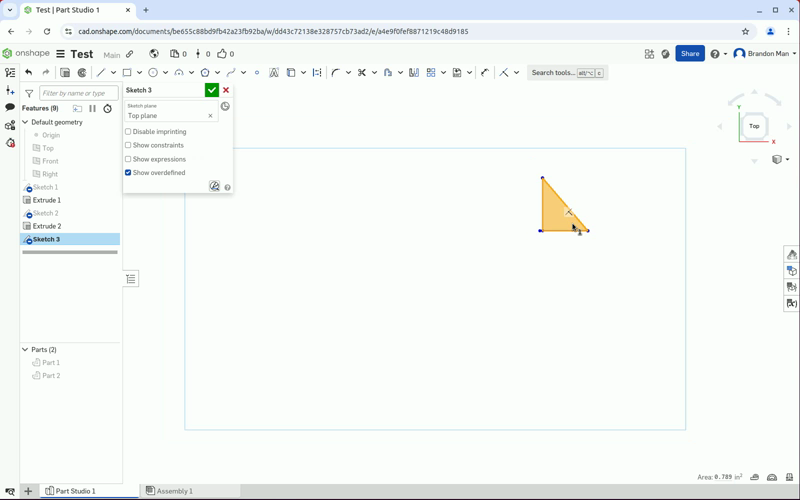
scroll(-6)
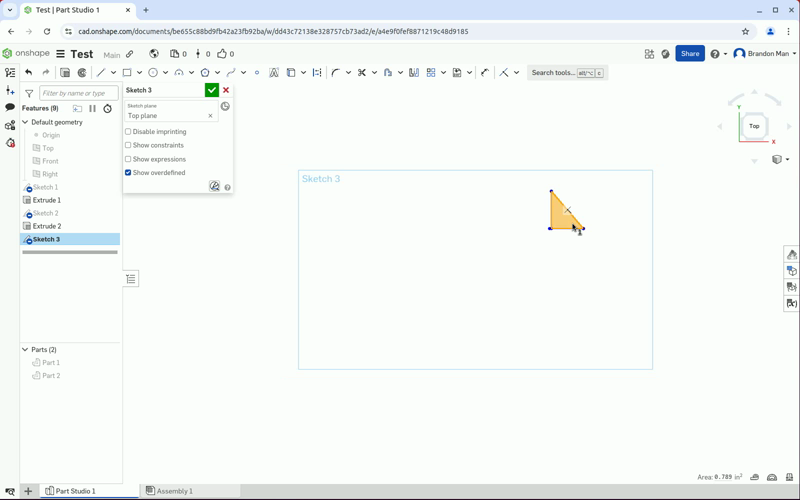
scroll(-6)
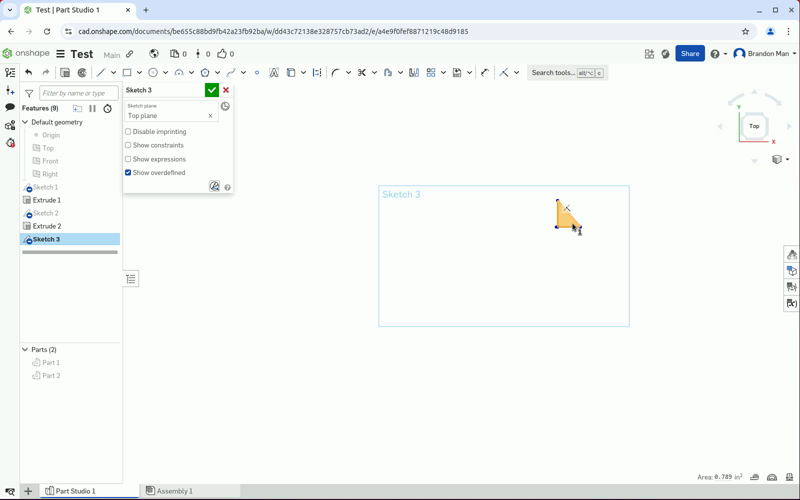
scroll(-6)
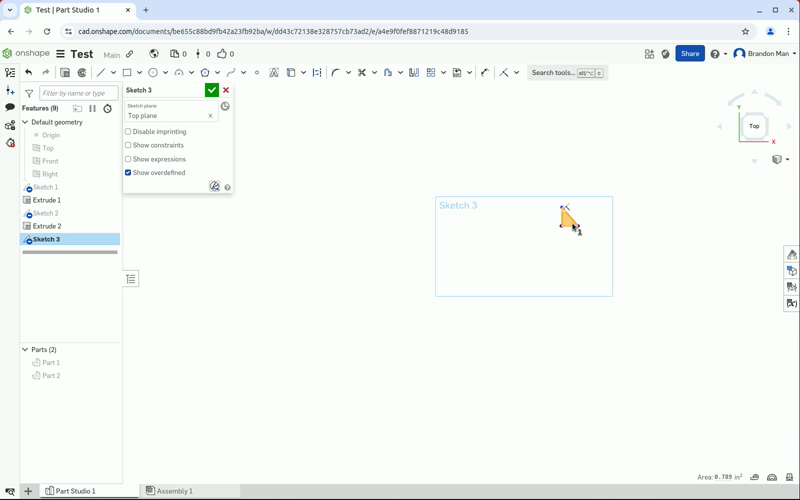
scroll(-6)
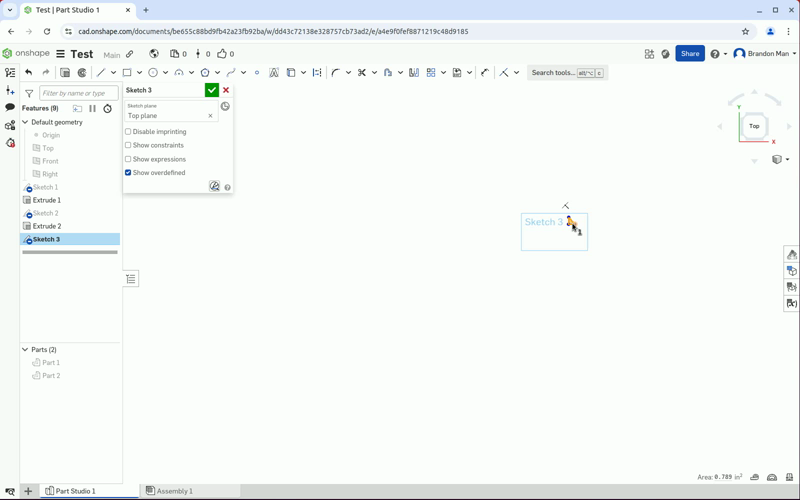
mouse_move(73, 352)
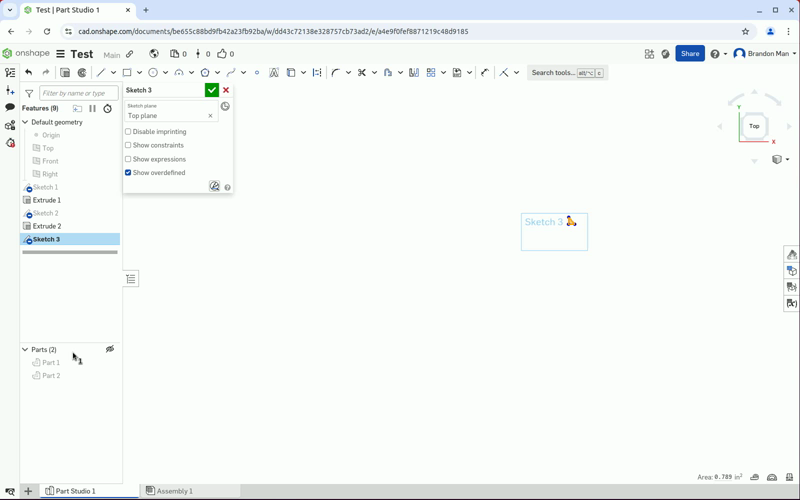
key(shift+y)
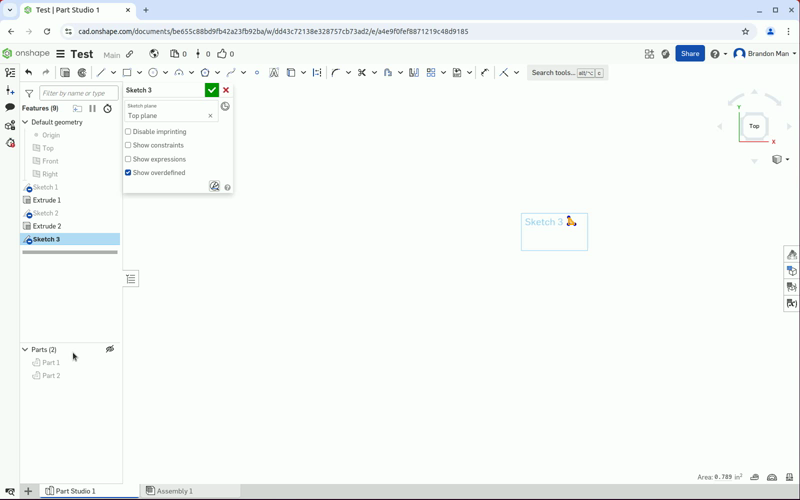
key(shift+e)
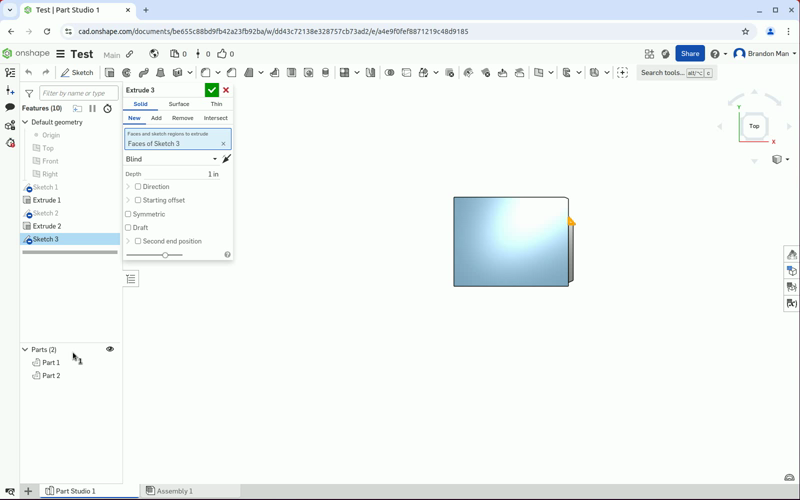
mouse_move(143, 106)
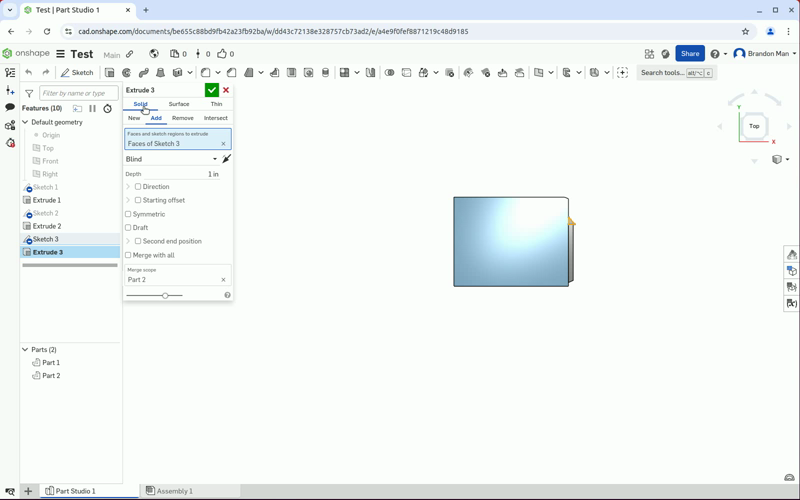
click(143, 106)
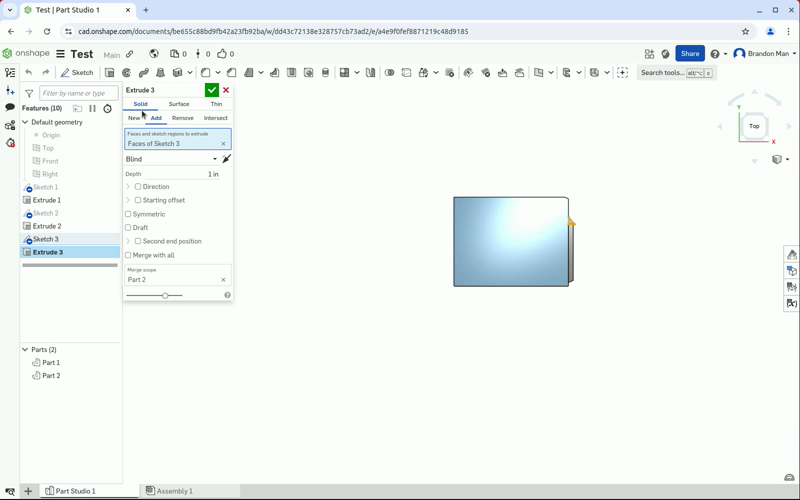
mouse_move(137, 120)
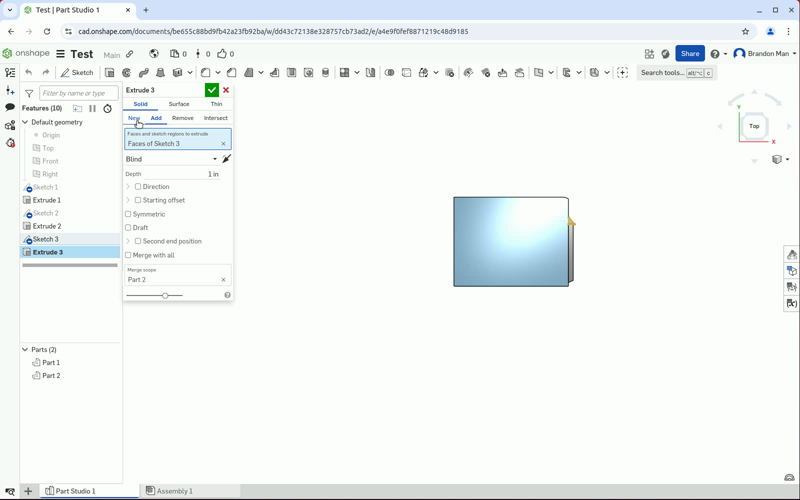
click(137, 120)
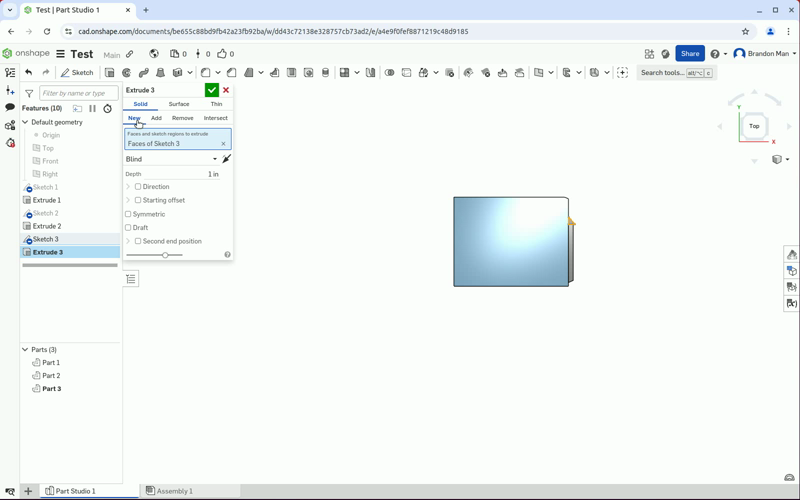
key(tab, 4)
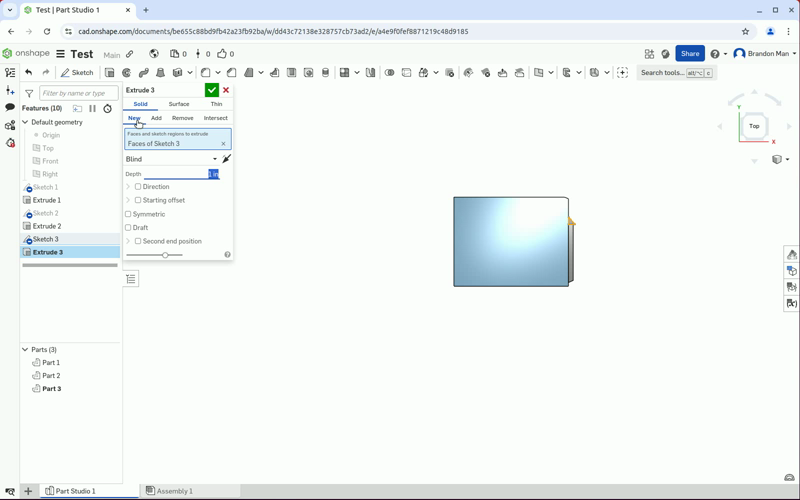
text(0.481)
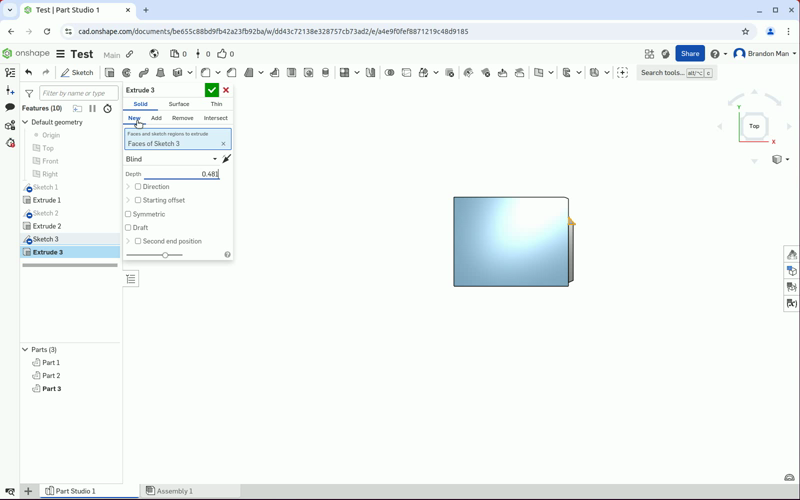
key(enter)
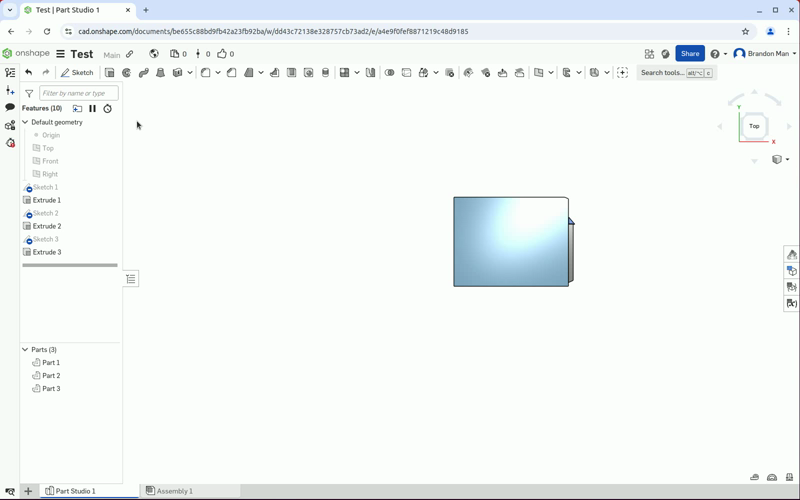
key(shift+h)
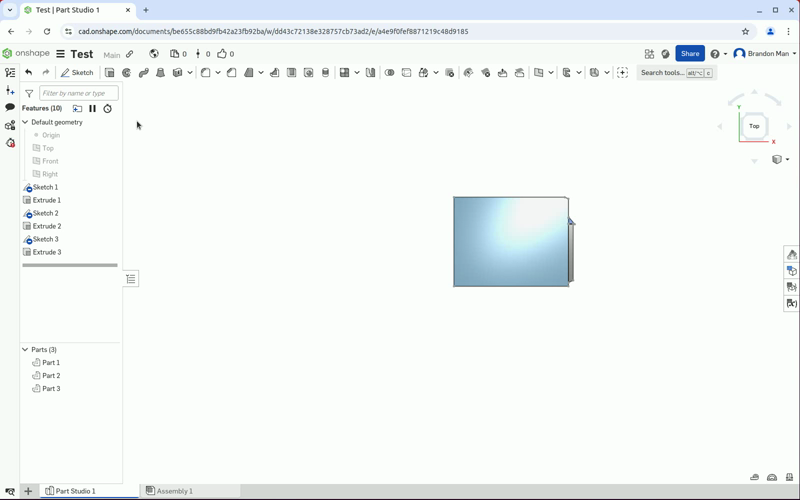
key(shift+h)
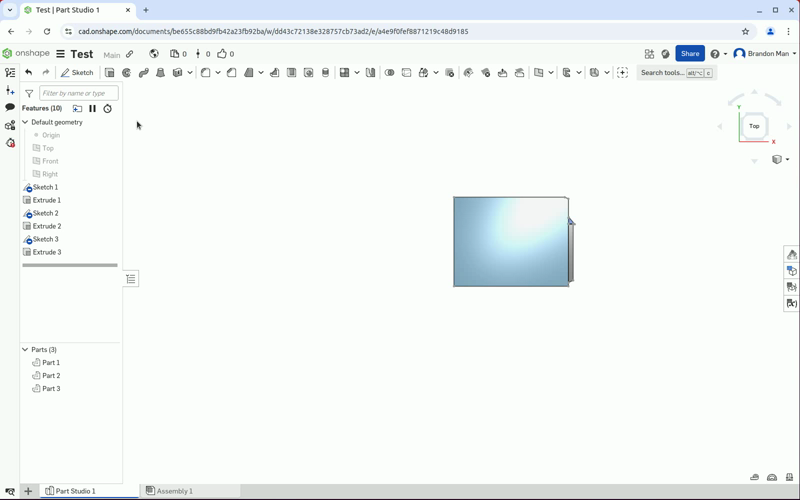
key(shift+7)
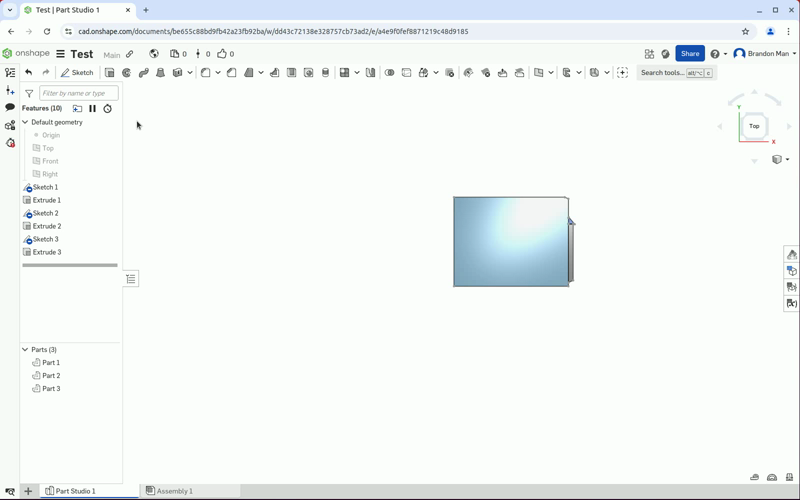
key(up, 3)
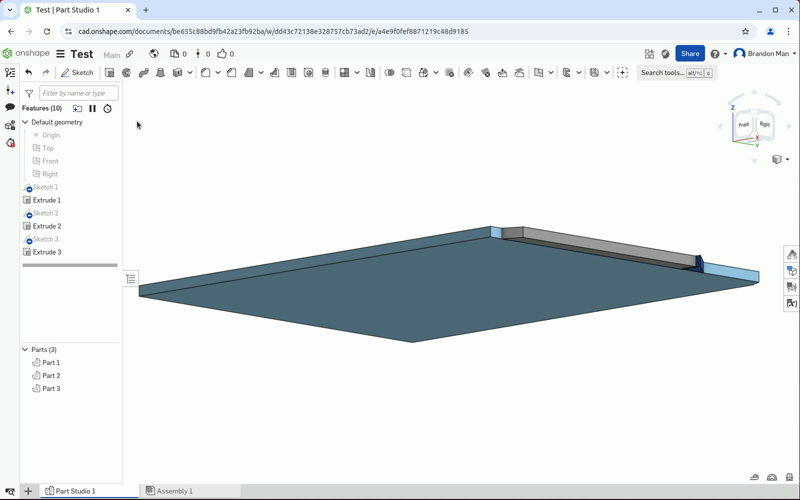
key(left, 3)
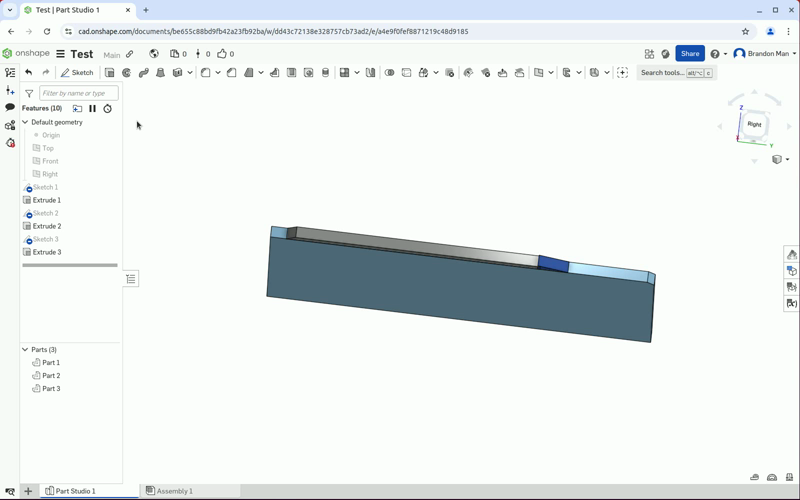
key(right, 3)
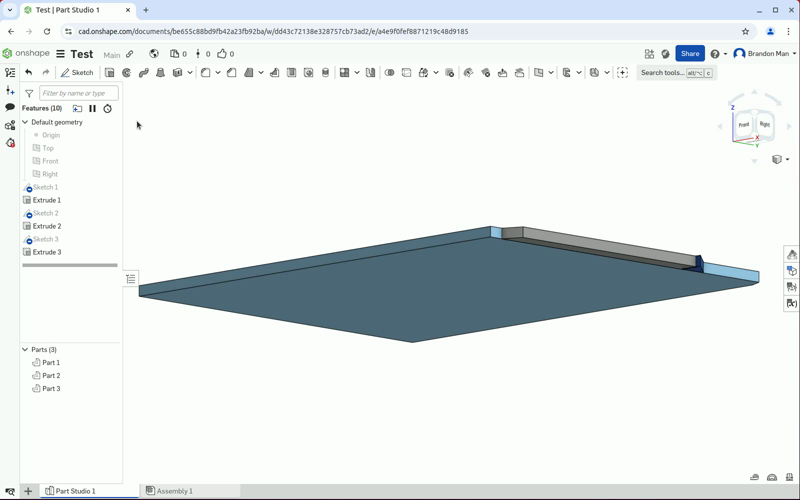
key(down, 3)
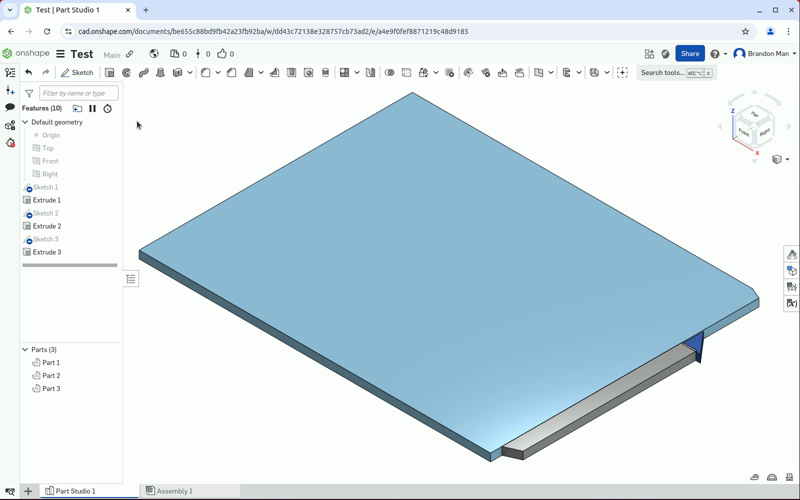
mouse_move(73, 189)
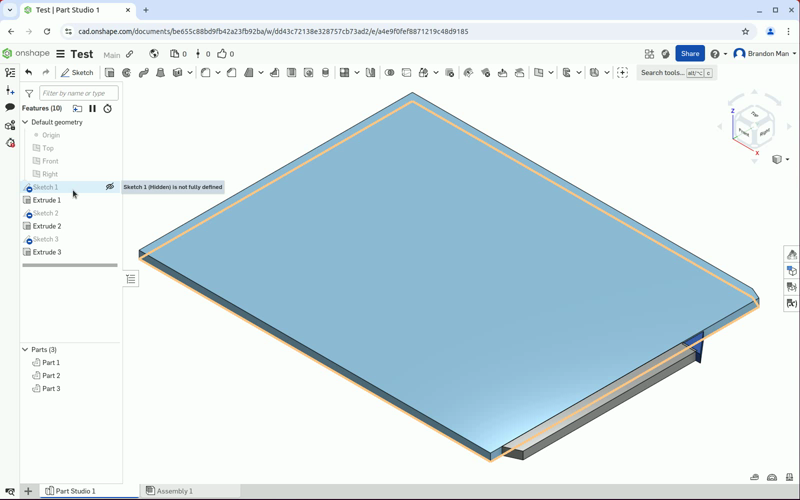
click(73, 189)